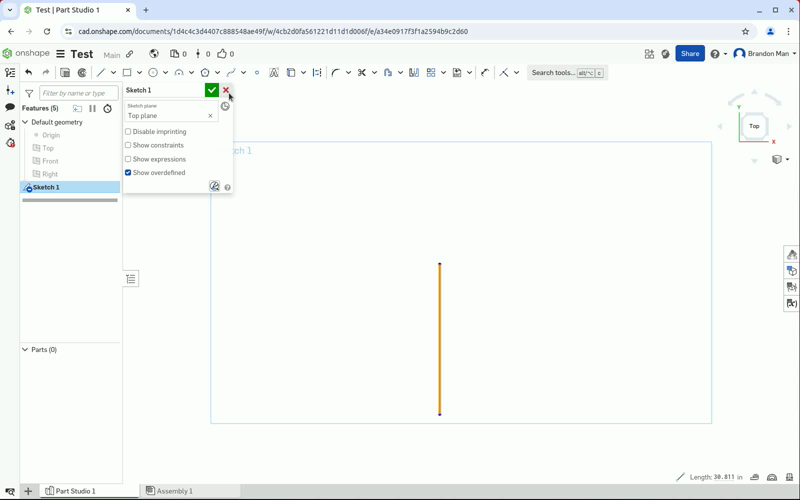
key(shift+h)
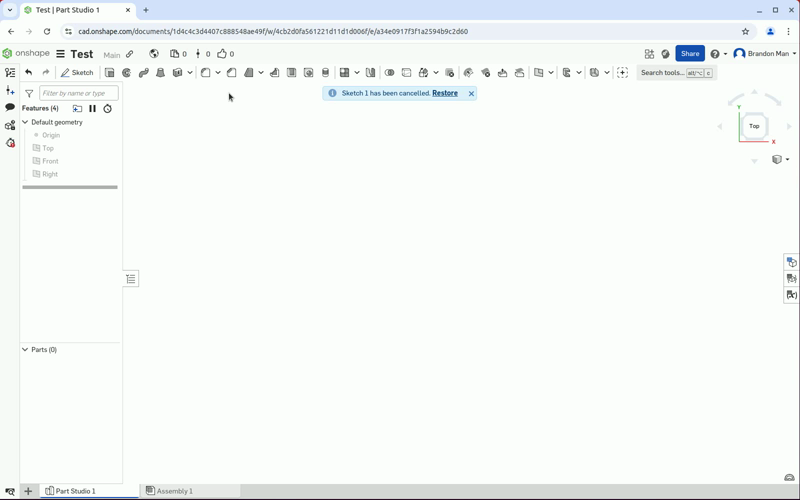
mouse_move(73, 352)
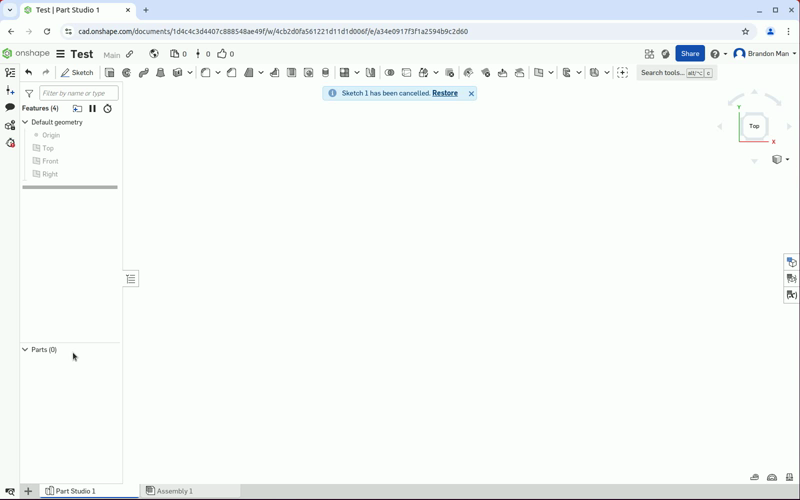
key(y)
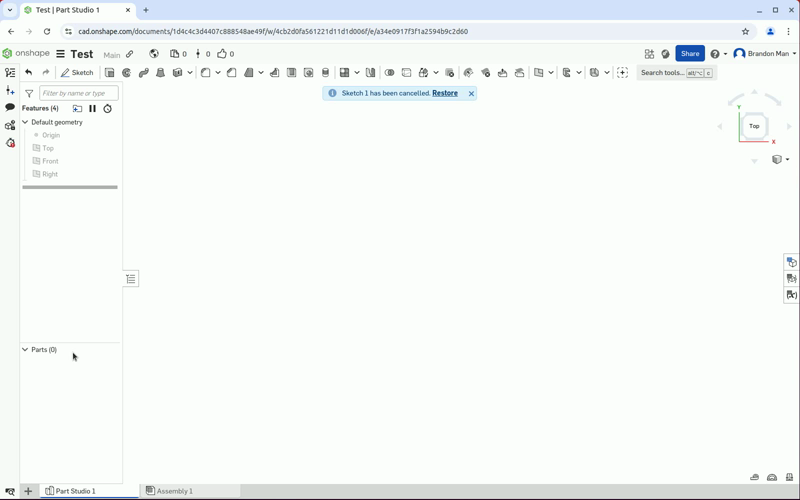
key(shift+p)
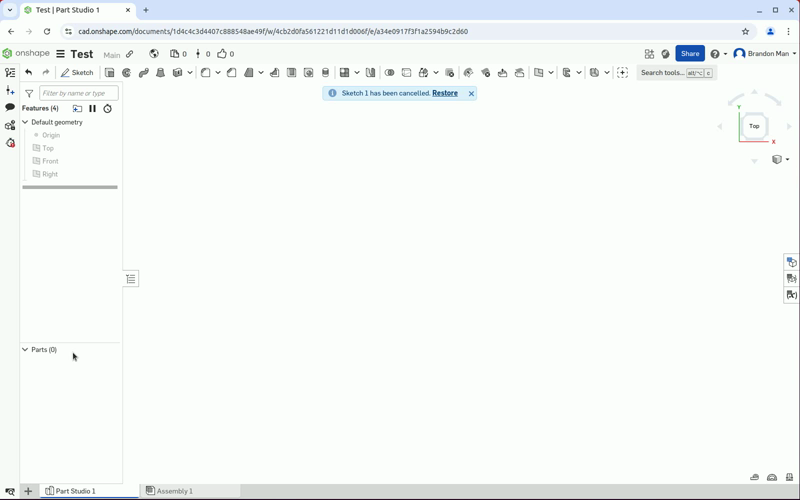
key(space)
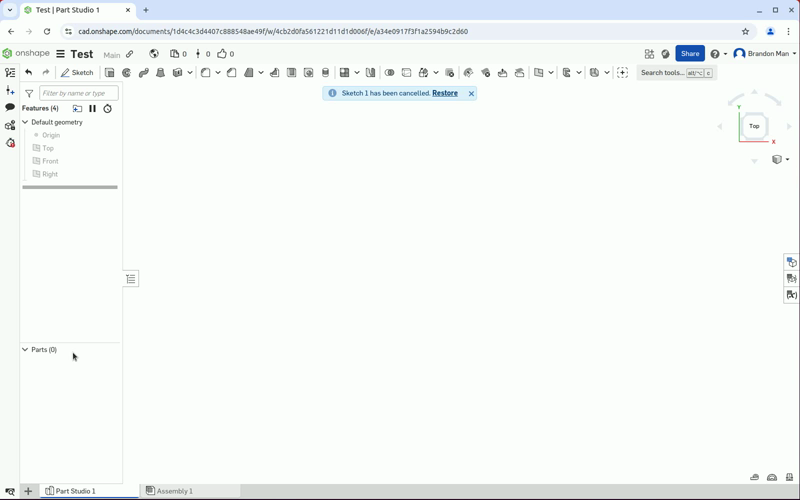
key_down(shift)
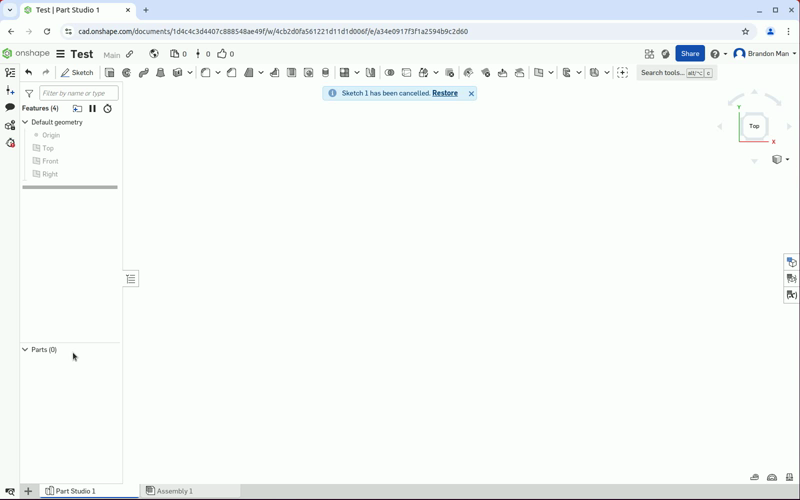
key(up)
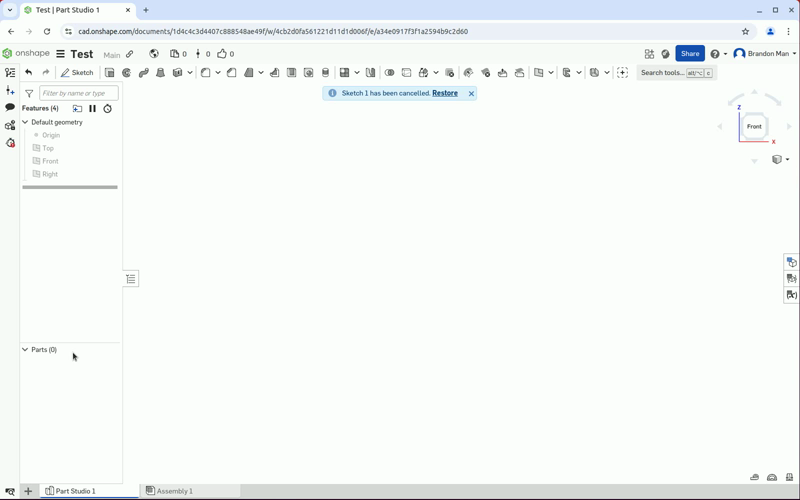
key_up(shift)
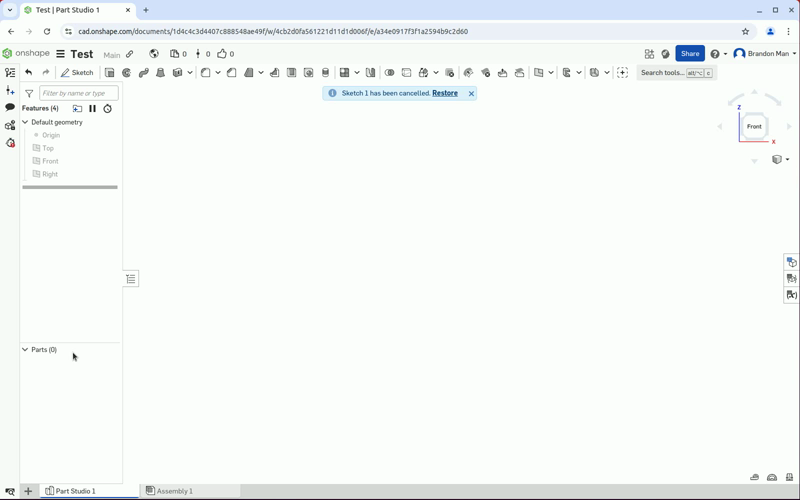
mouse_move(73, 352)
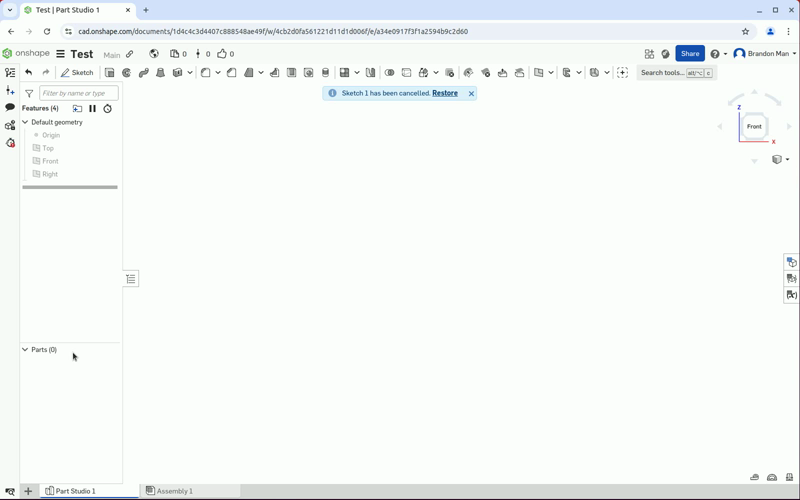
key(shift+y)
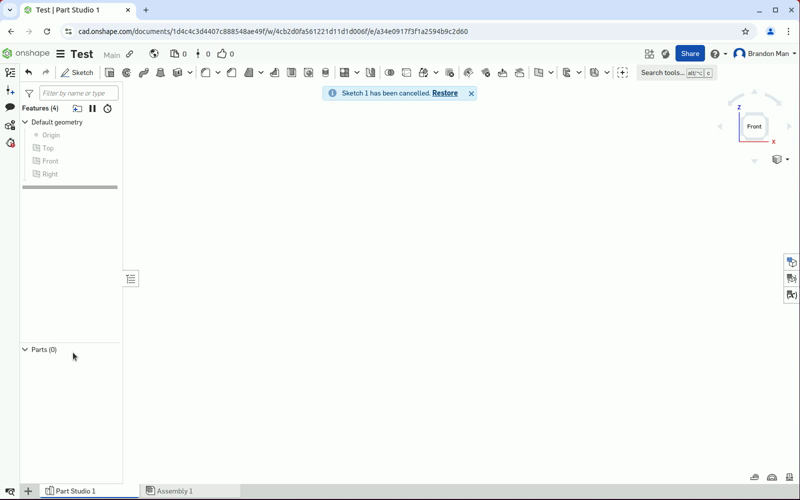
key(shift+s)
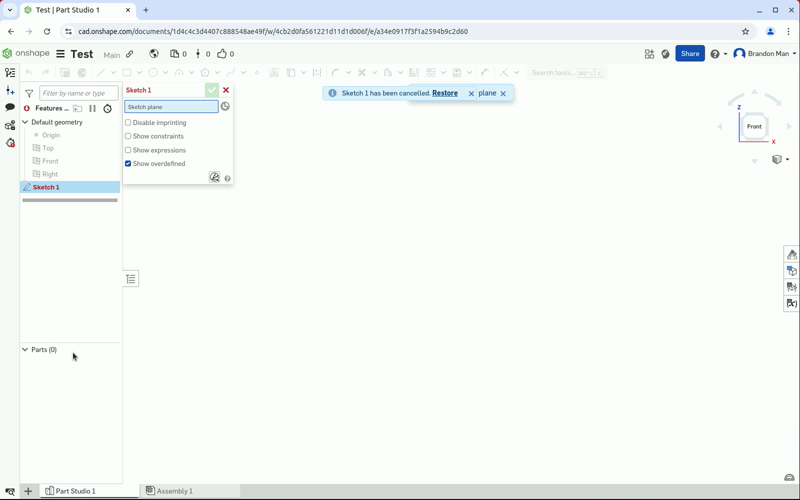
mouse_move(73, 163)
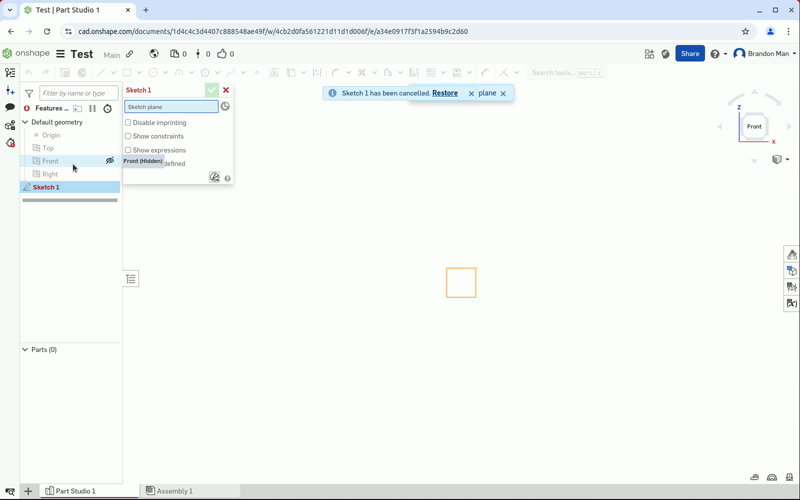
click(73, 163)
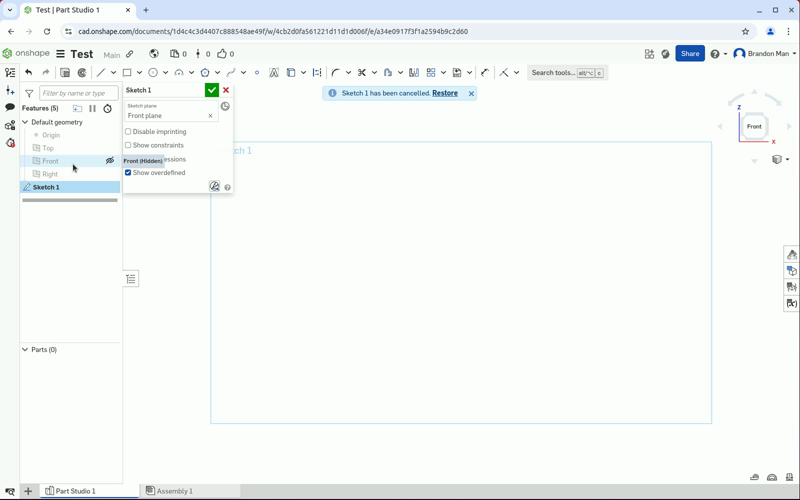
mouse_move(73, 352)
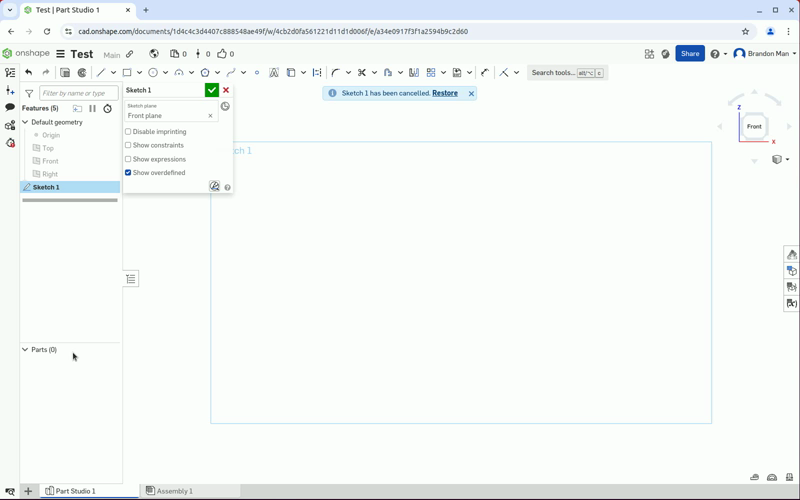
key(y)
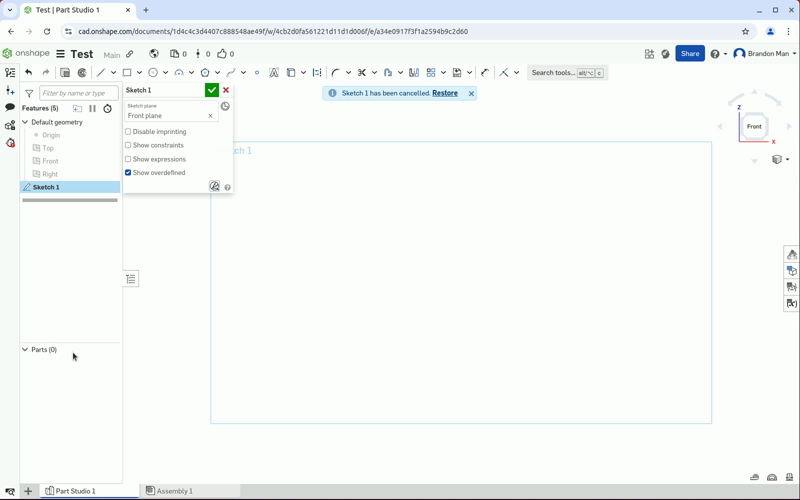
key(l)
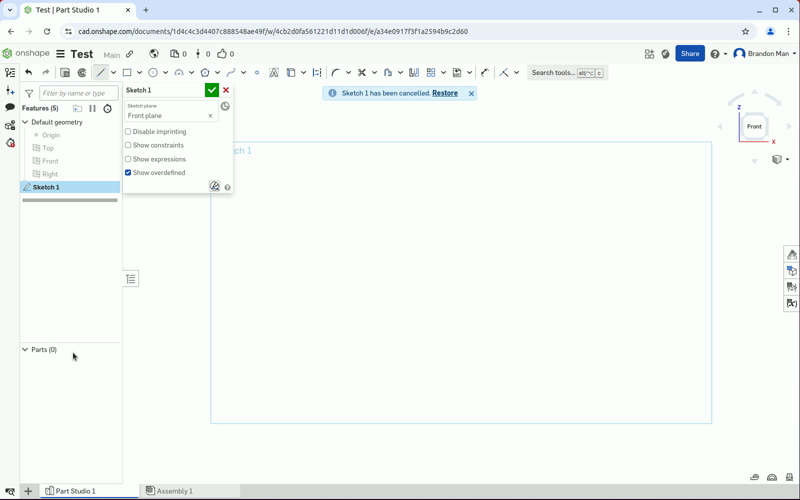
key_down(shift)
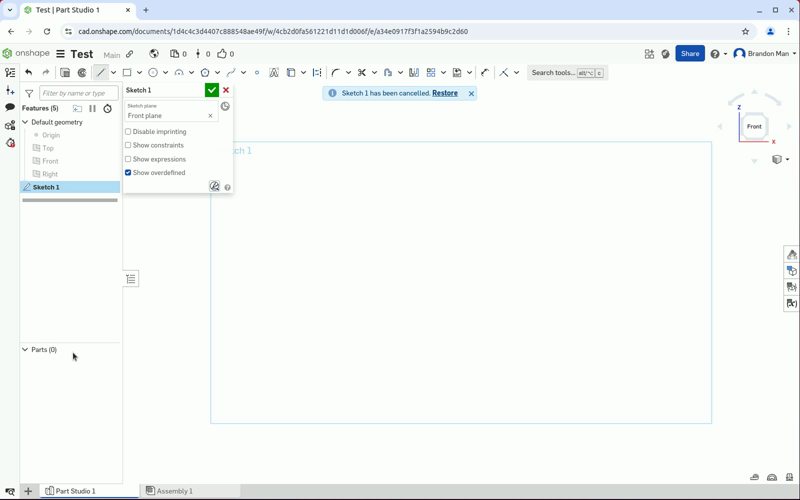
mouse_move(460, 282)
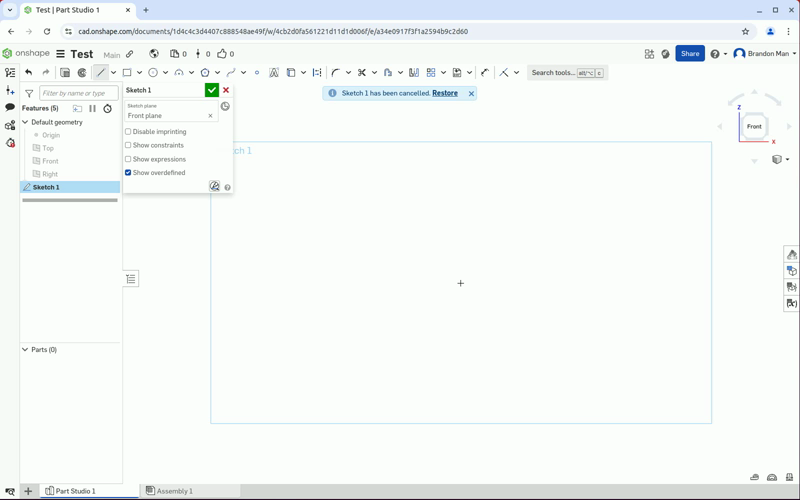
click(460, 282)
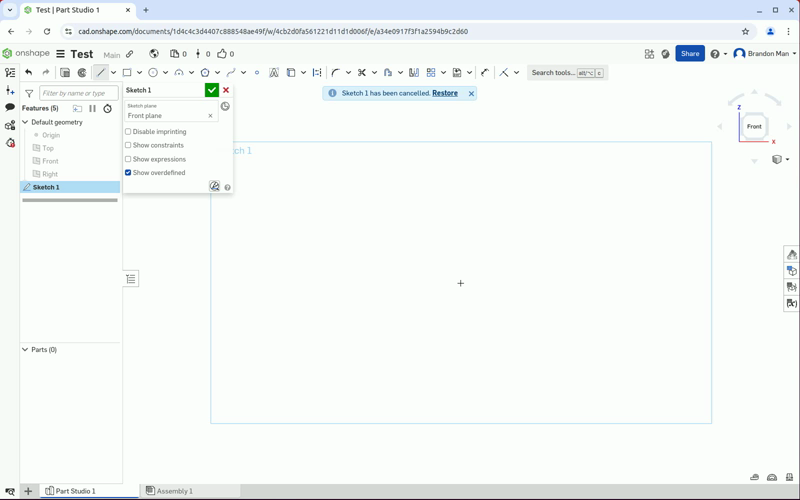
key_up(shift)
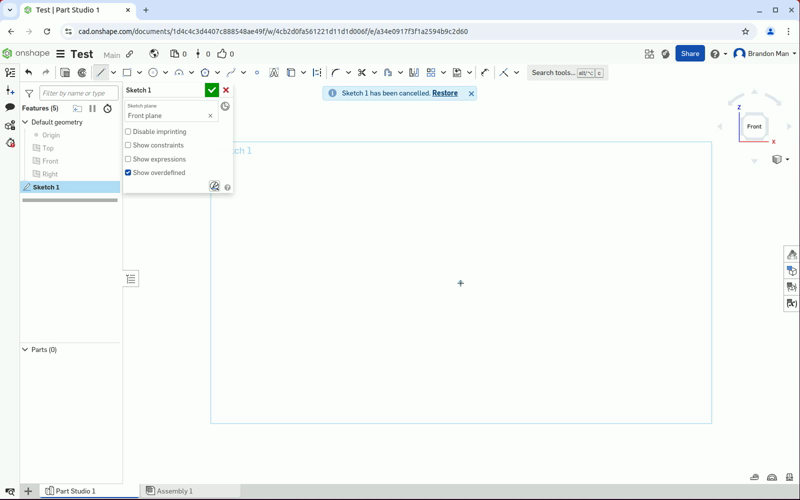
key_down(shift)
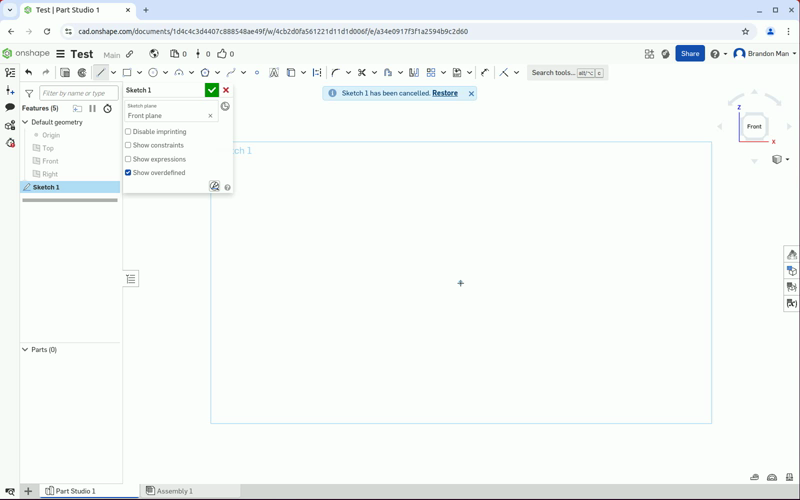
mouse_move(573, 282)
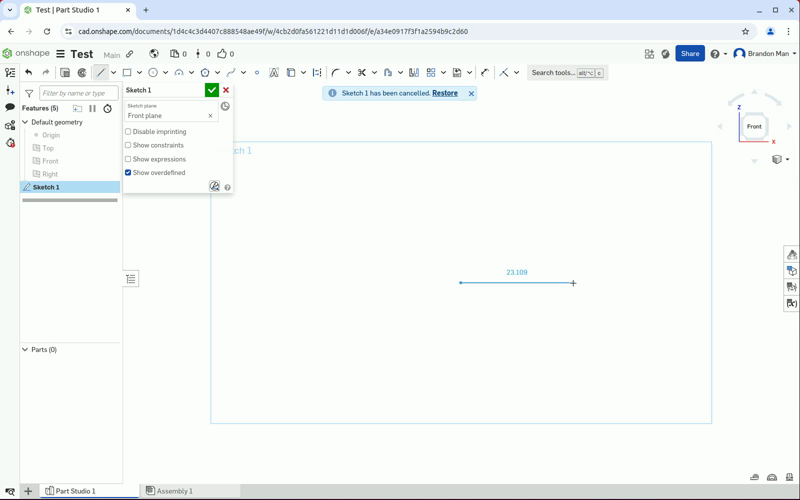
click(573, 282)
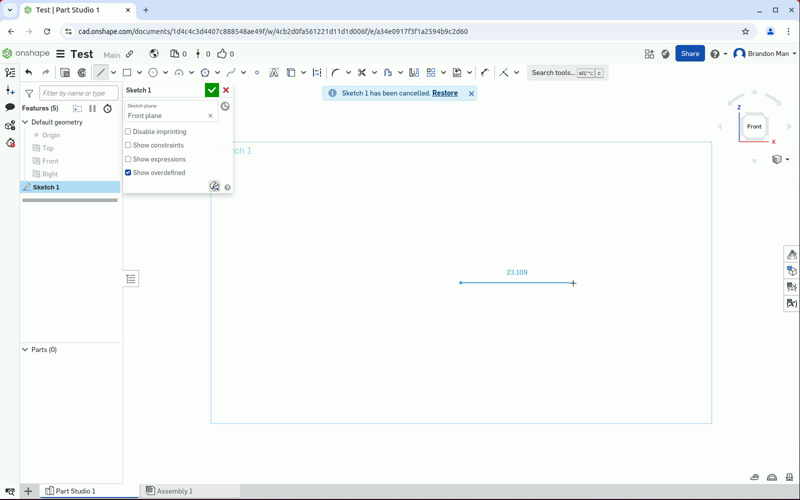
key_up(shift)
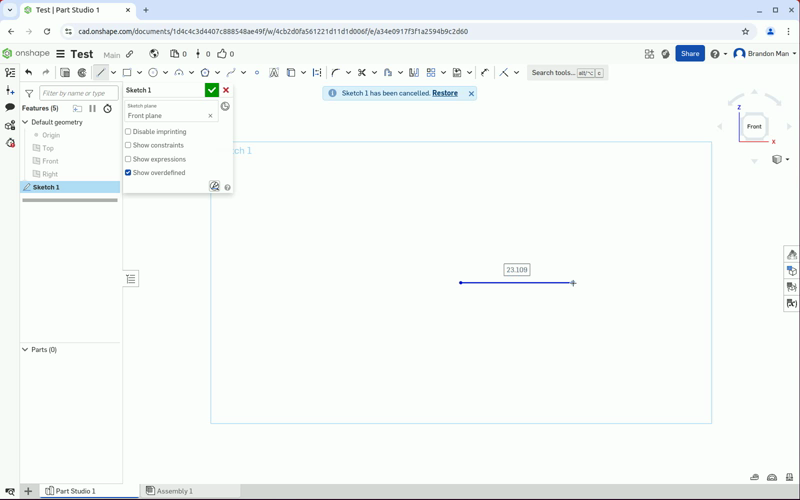
key_down(shift)
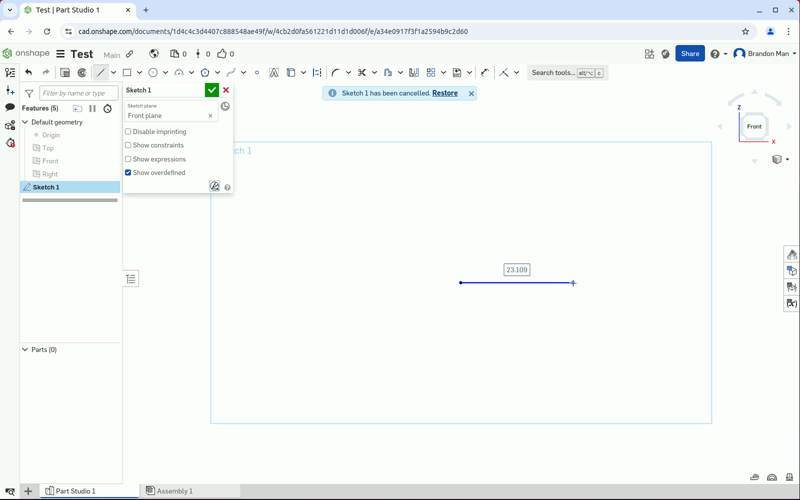
mouse_move(589, 282)
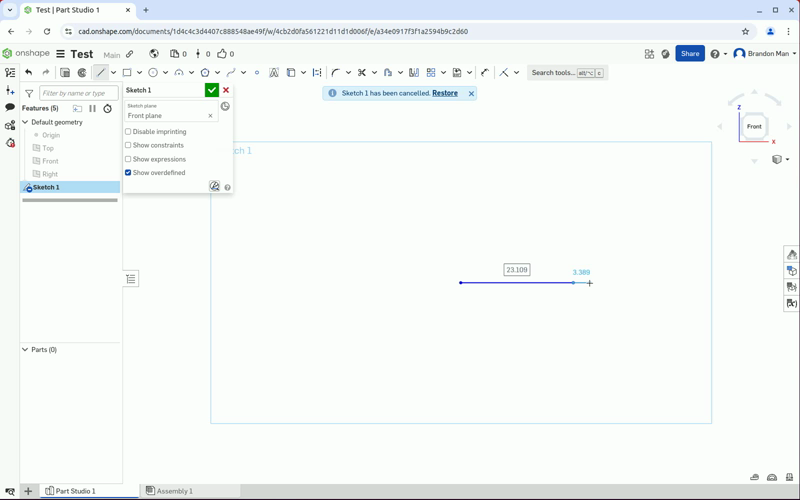
mouse_move(573, 233)
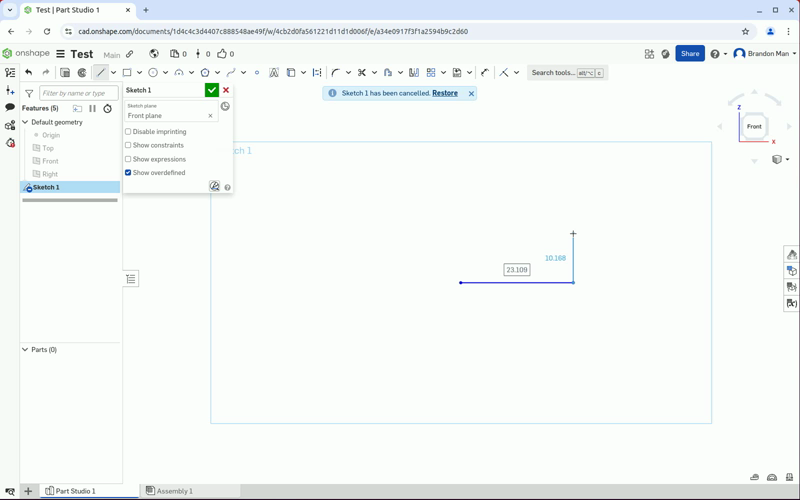
click(573, 233)
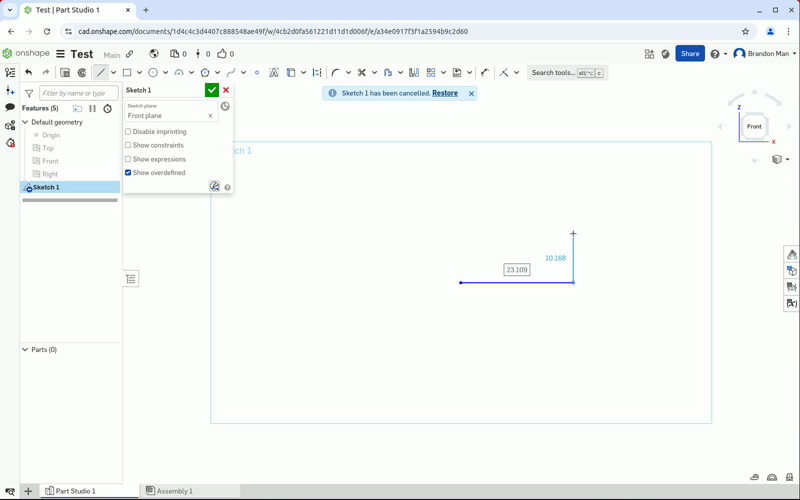
key_up(shift)
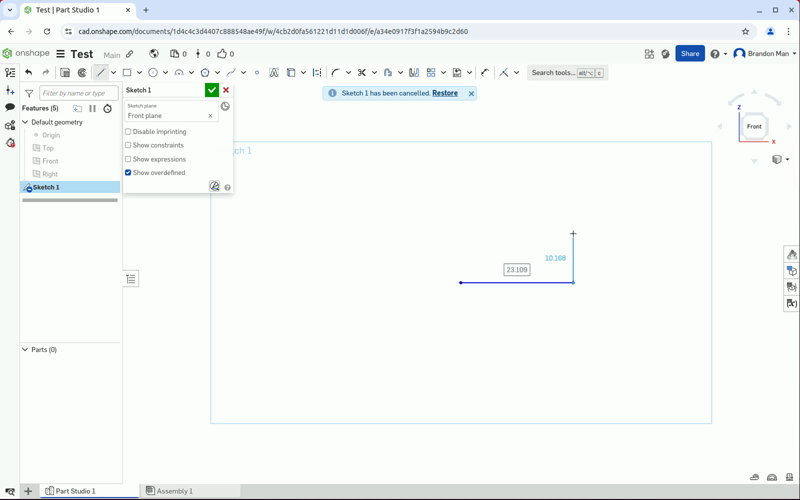
key_down(shift)
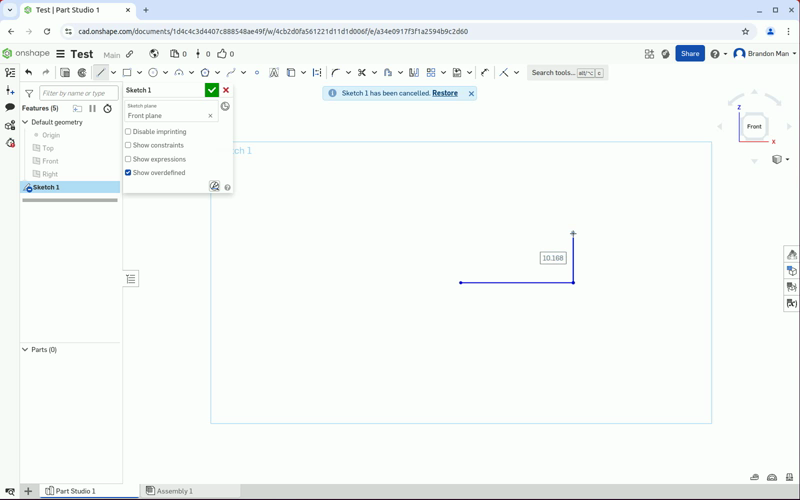
mouse_move(589, 233)
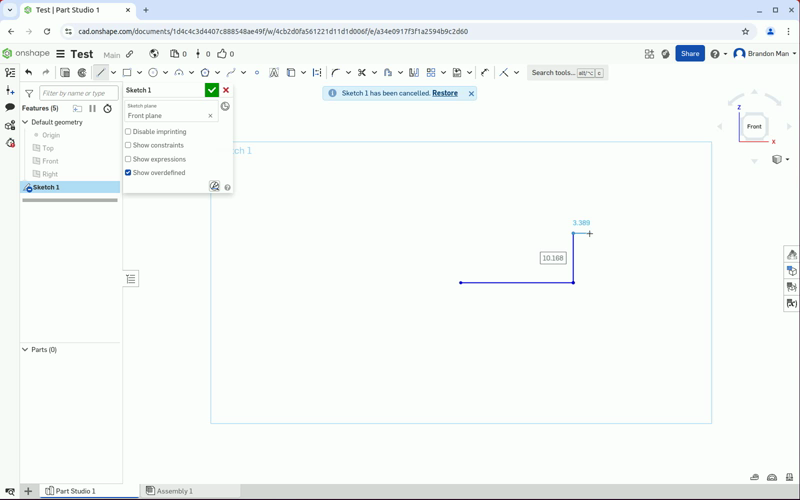
mouse_move(573, 225)
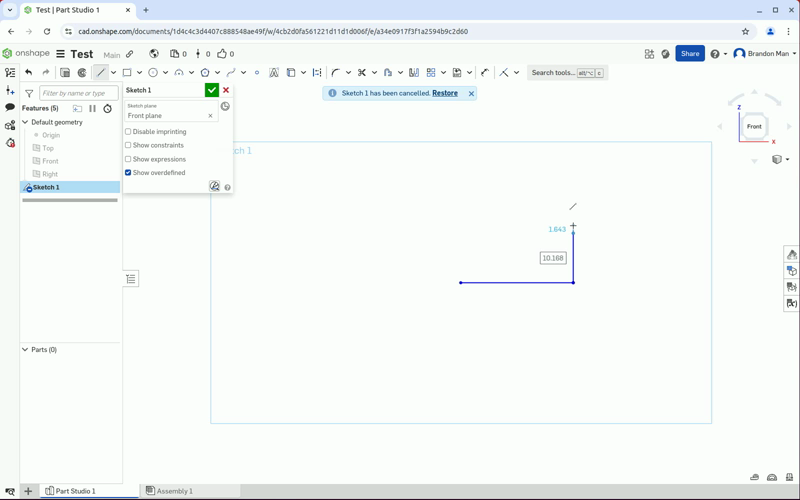
click(573, 225)
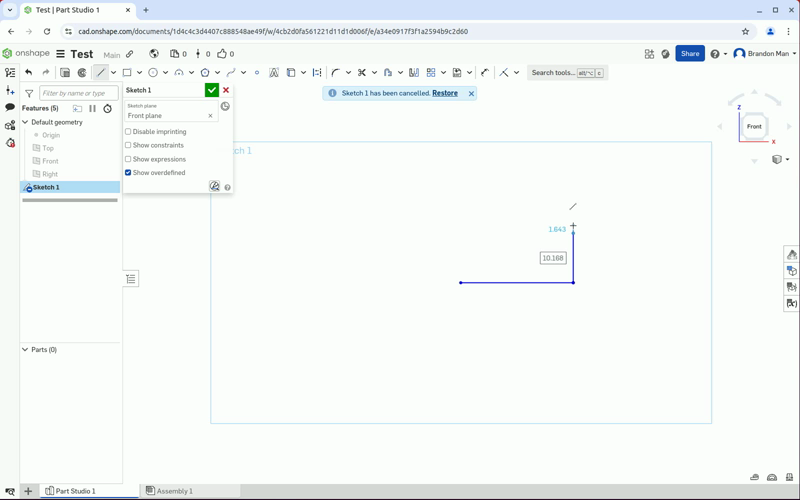
key_up(shift)
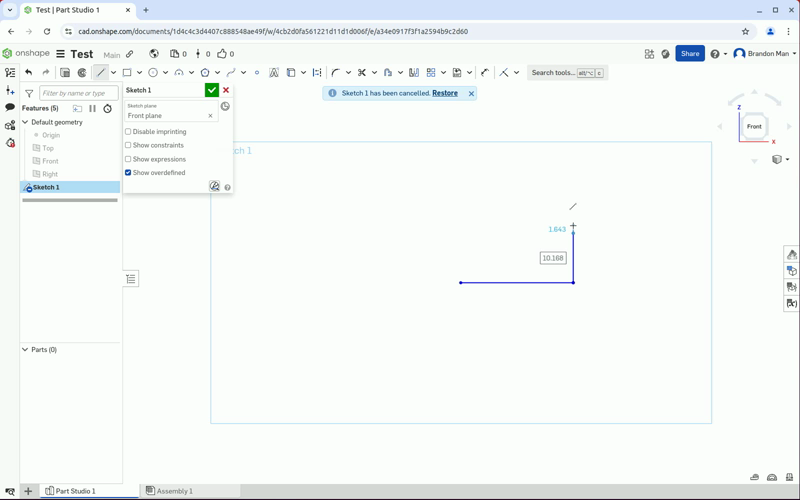
key_down(shift)
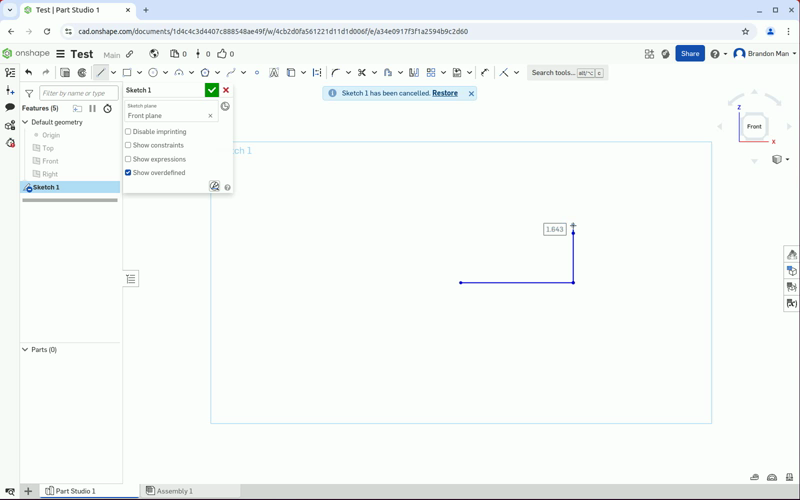
mouse_move(589, 225)
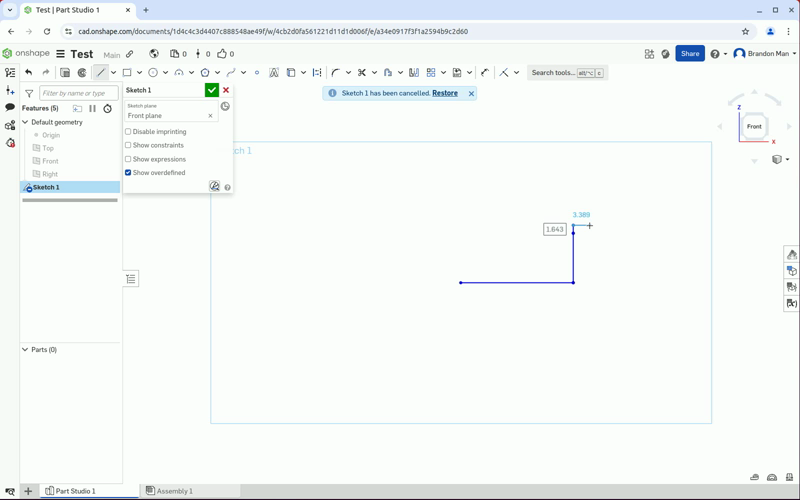
mouse_move(560, 225)
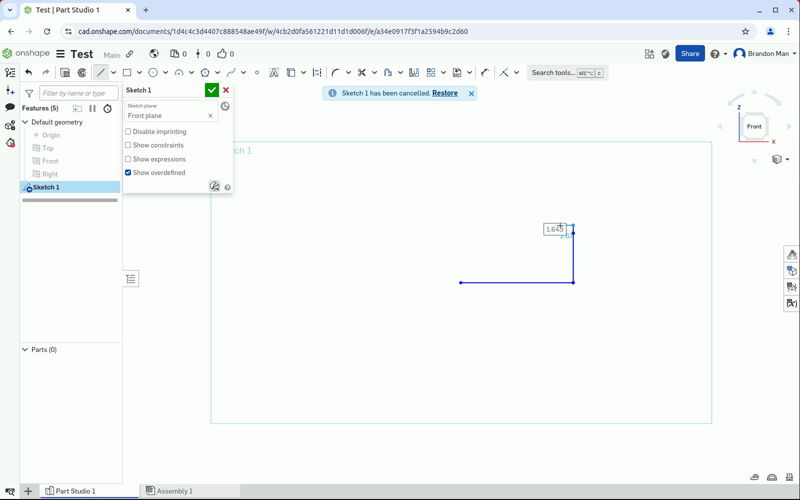
click(560, 225)
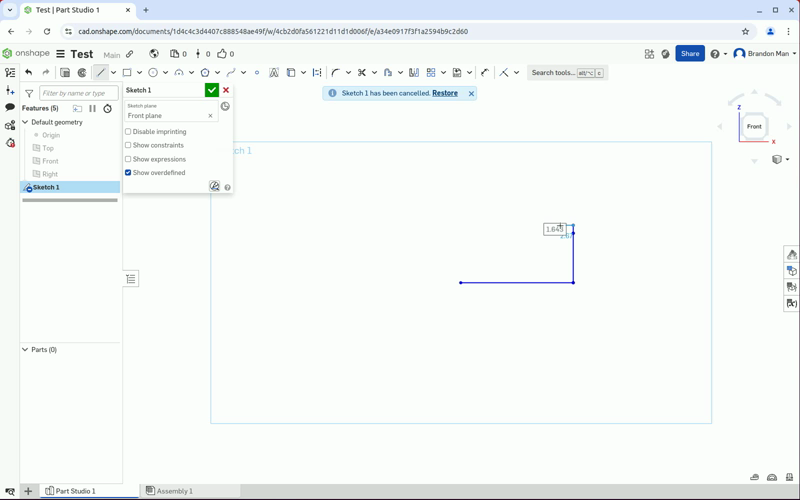
key_up(shift)
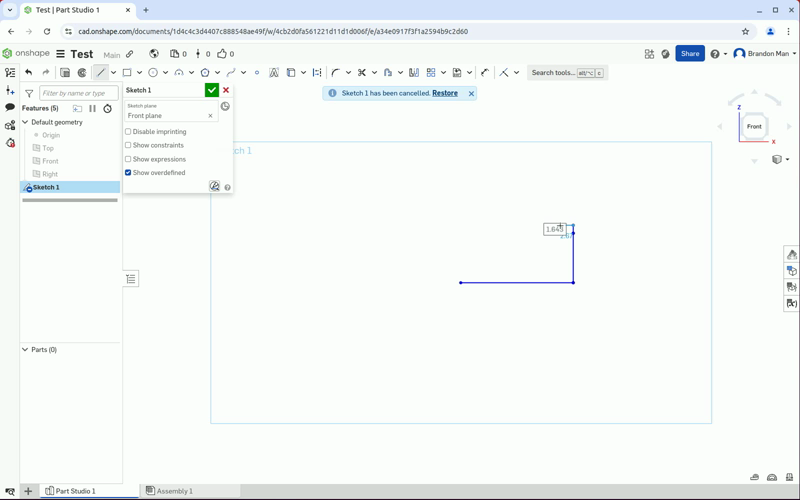
key_down(shift)
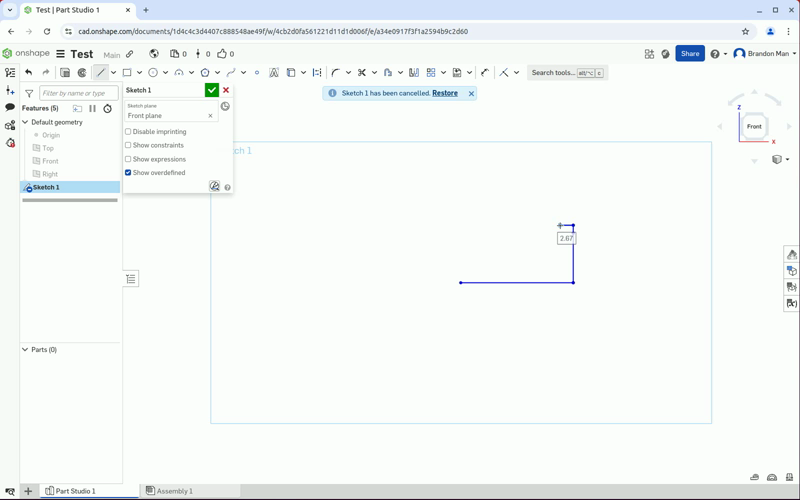
mouse_move(589, 225)
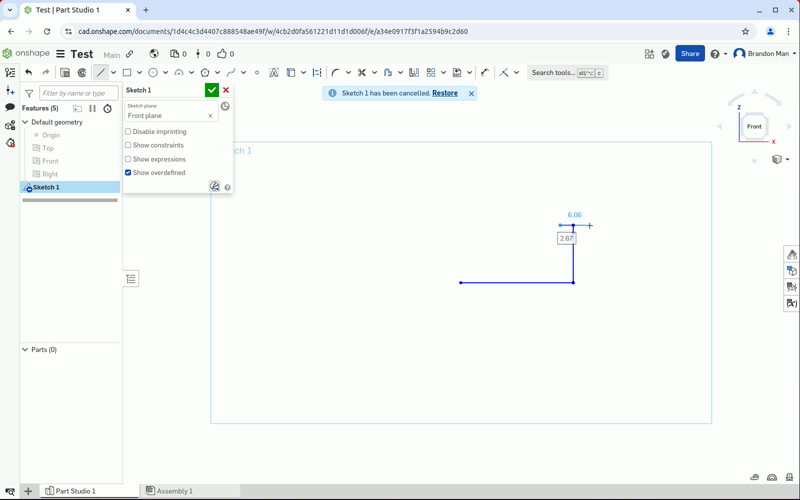
mouse_move(560, 216)
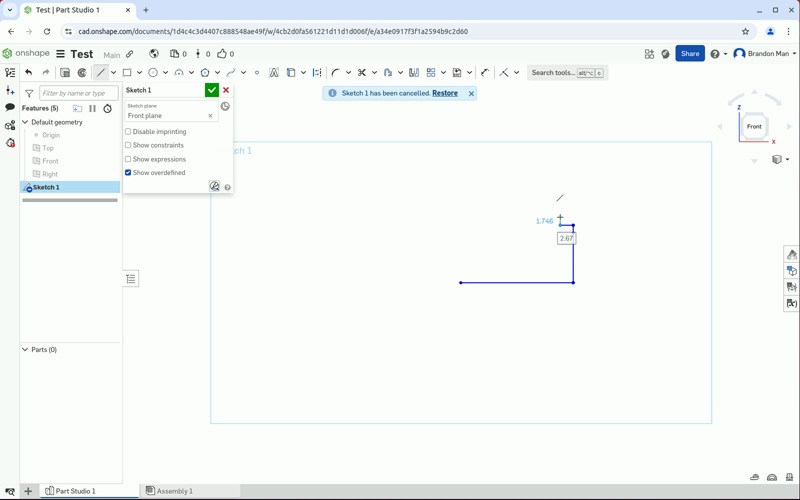
click(560, 216)
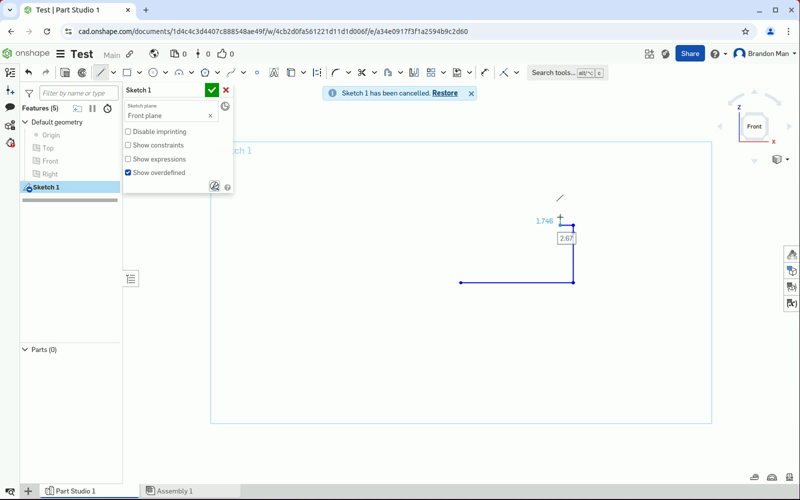
key_up(shift)
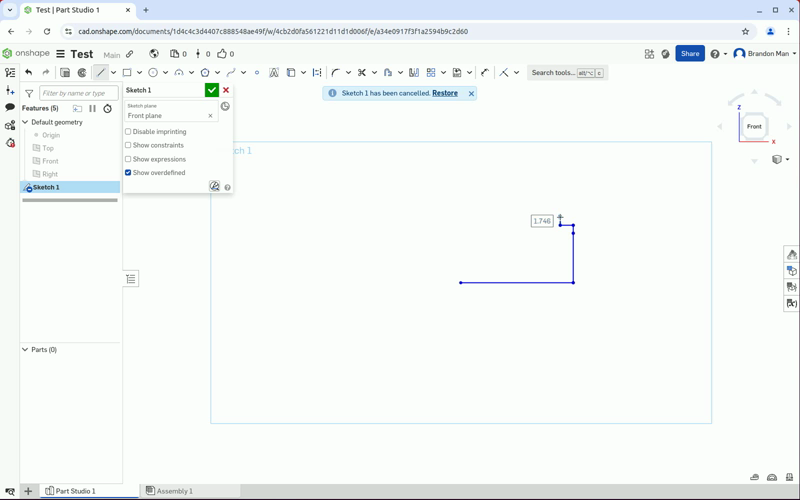
key_down(shift)
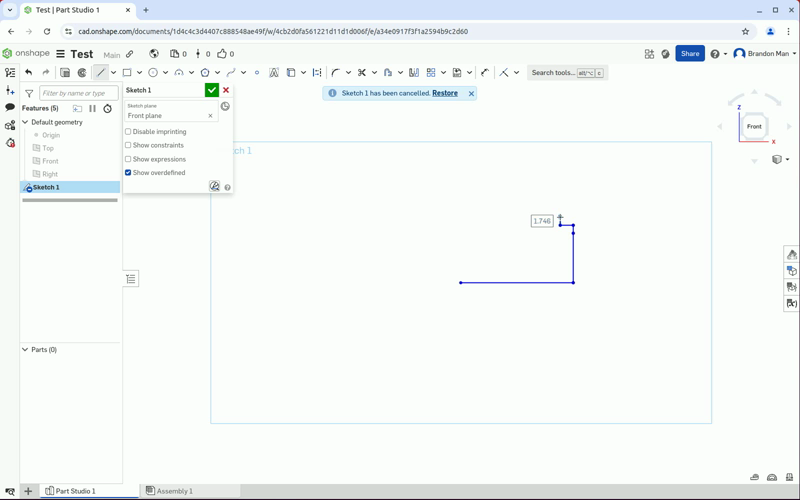
mouse_move(589, 216)
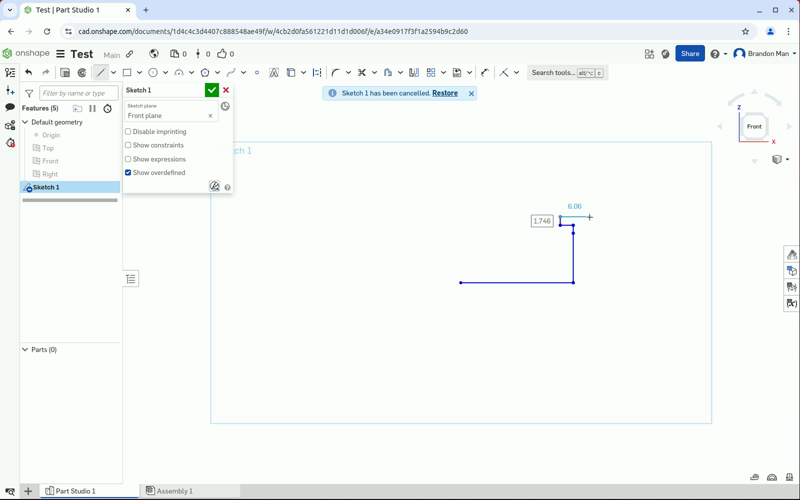
mouse_move(535, 216)
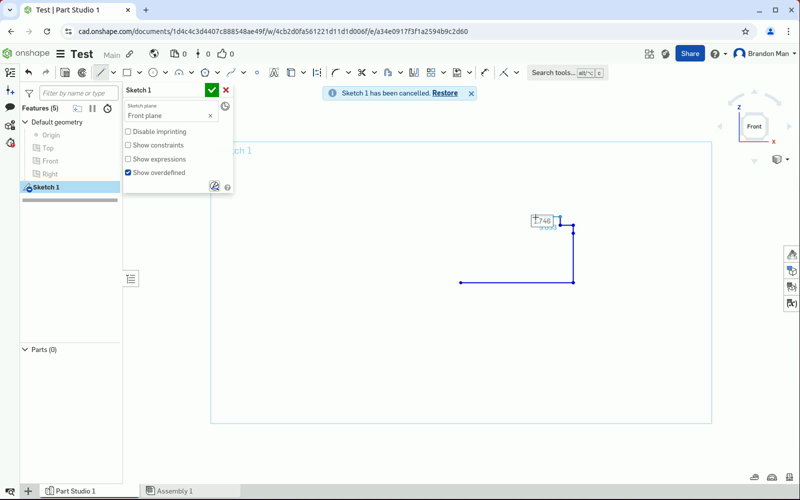
click(535, 216)
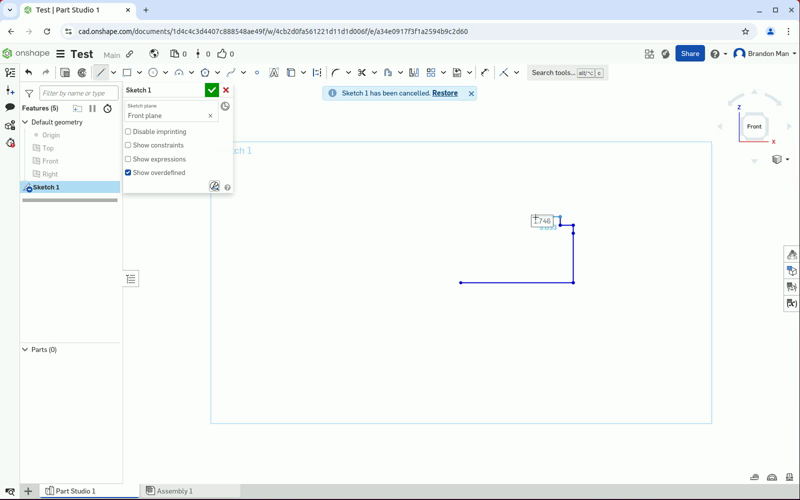
key_up(shift)
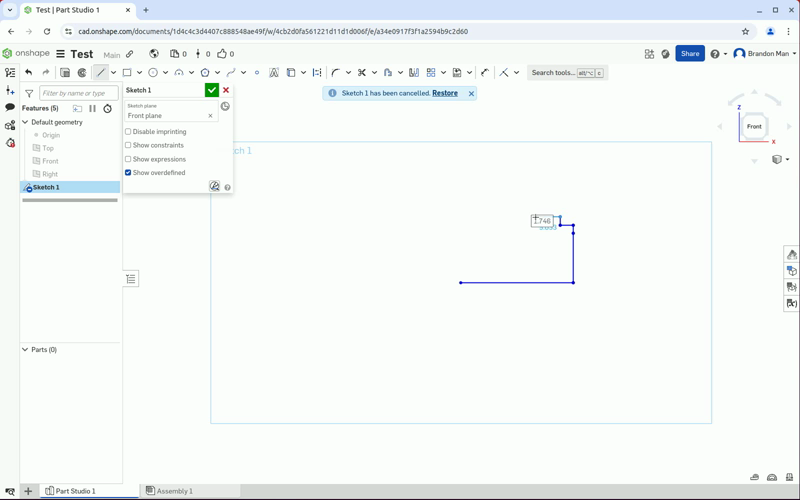
key_down(shift)
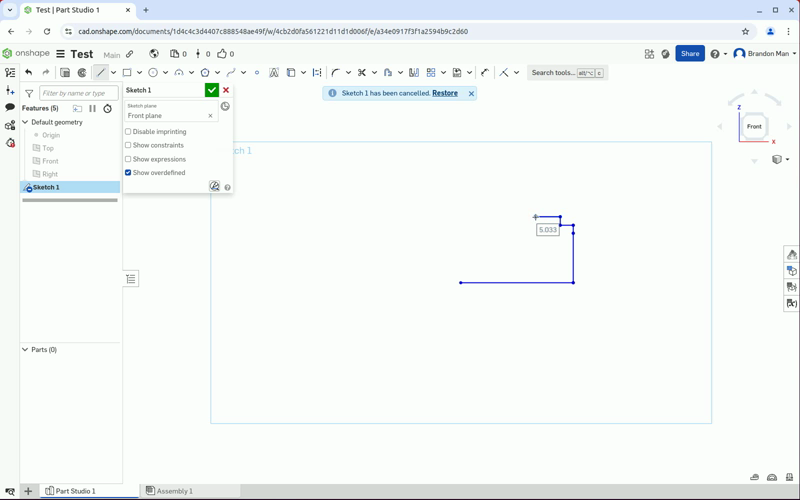
mouse_move(565, 216)
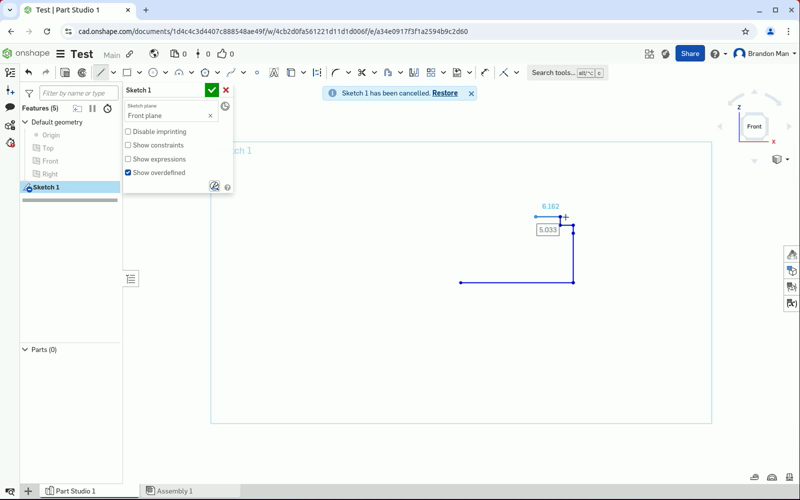
mouse_move(535, 225)
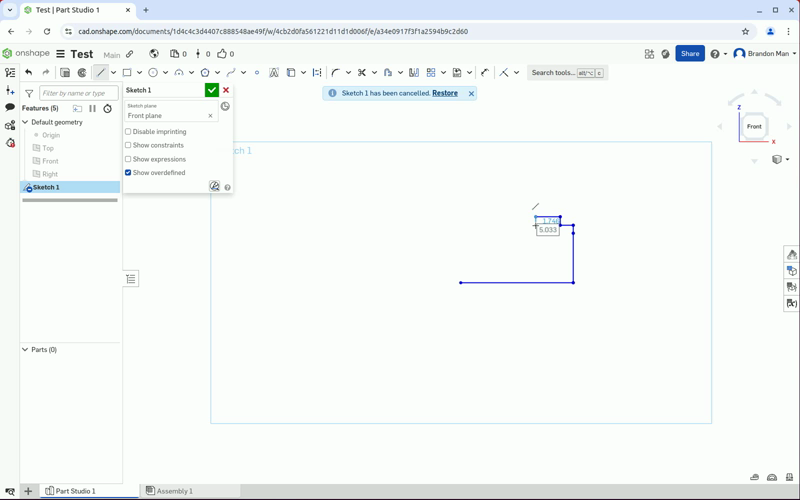
click(535, 225)
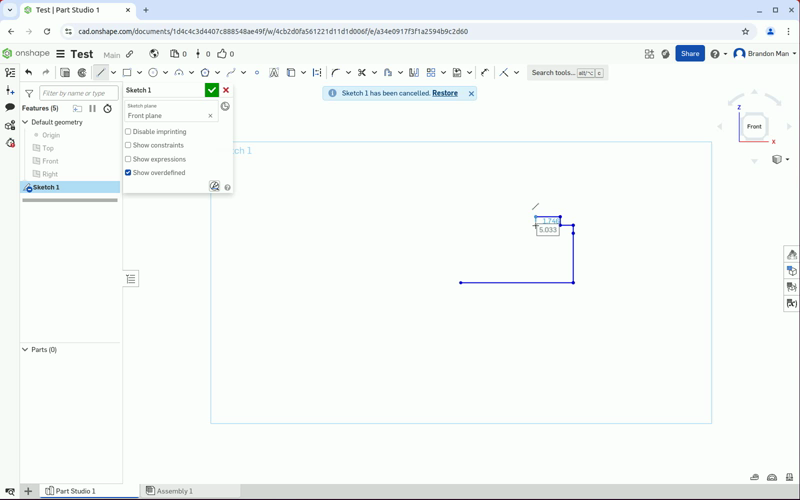
key_up(shift)
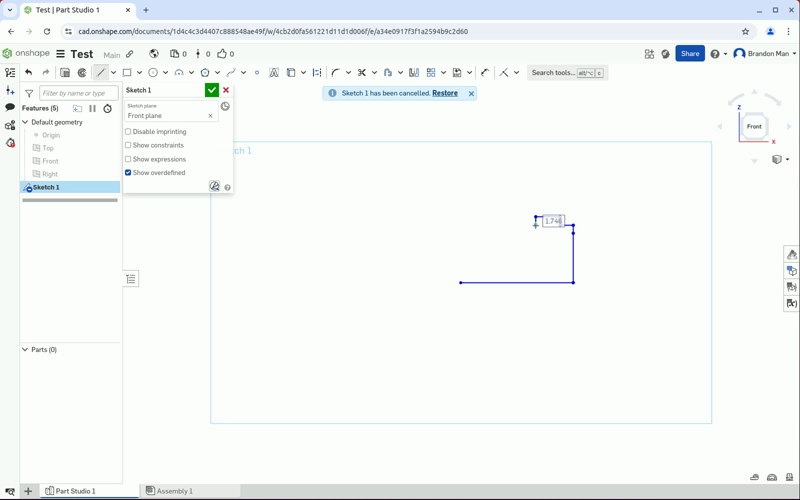
key_down(shift)
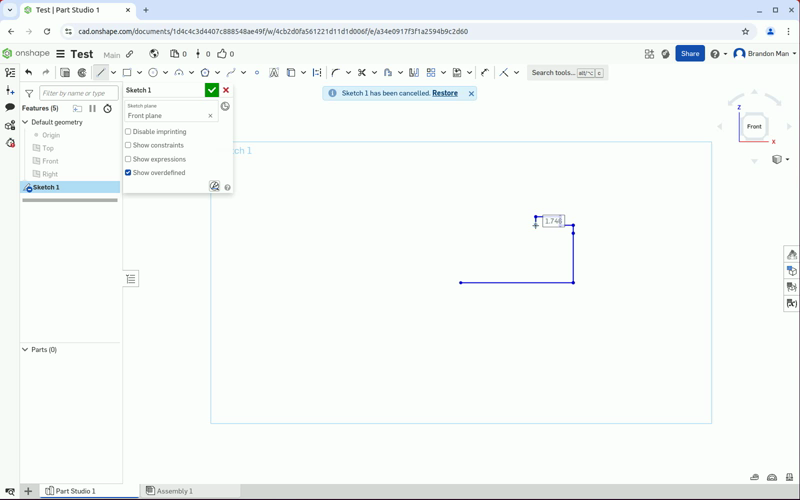
mouse_move(565, 225)
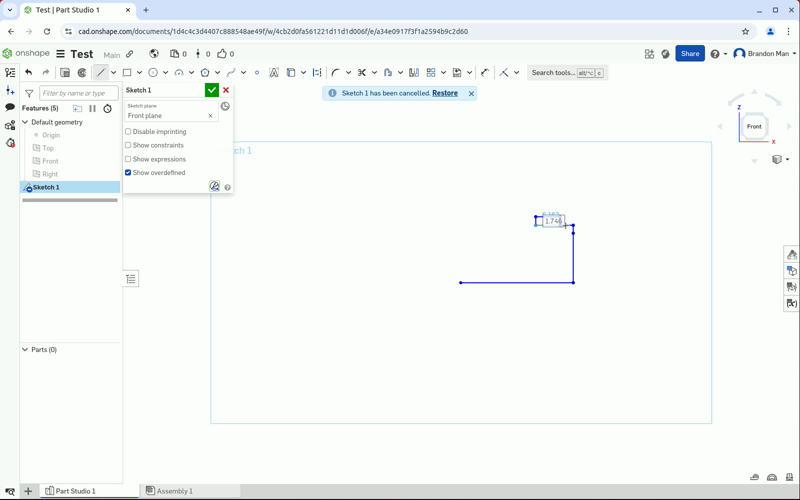
mouse_move(523, 225)
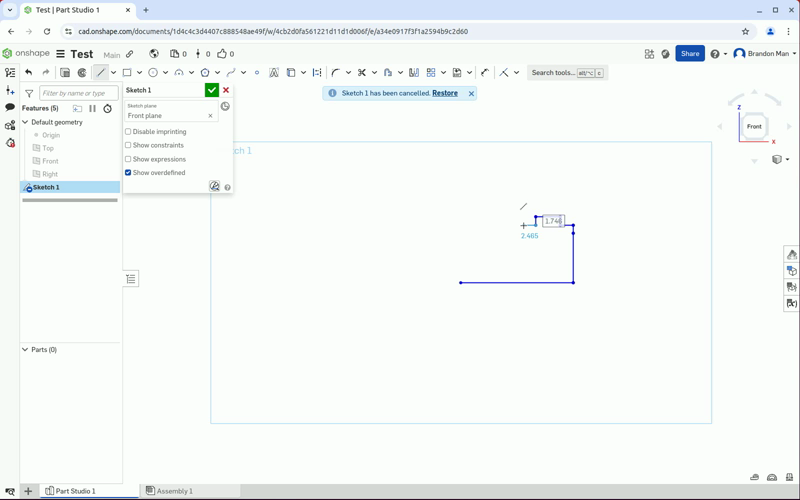
click(523, 225)
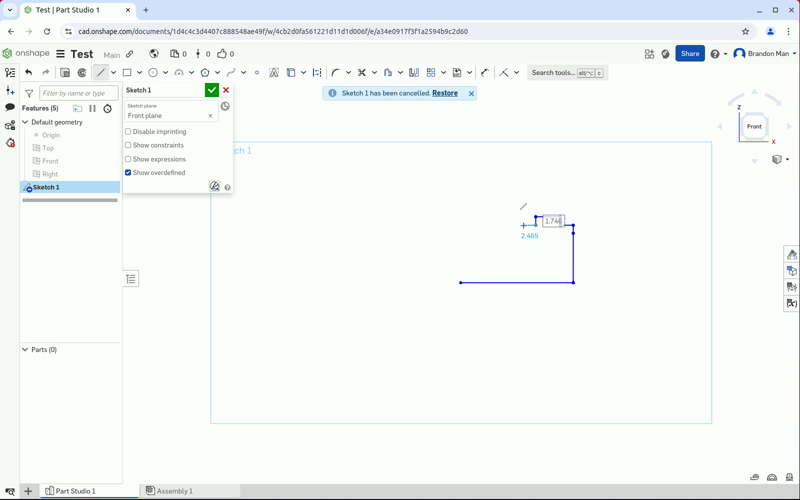
key_up(shift)
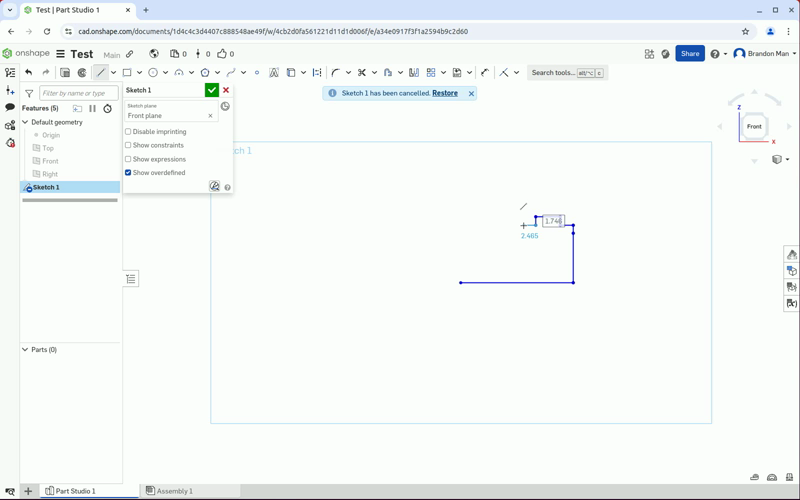
key_down(shift)
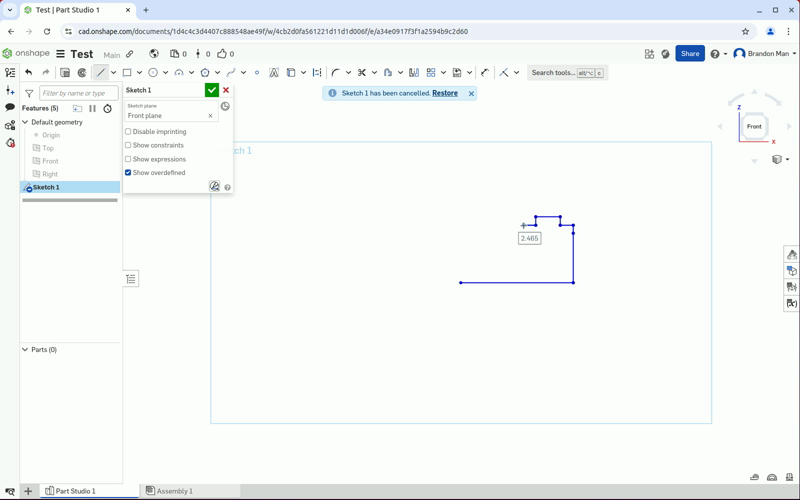
mouse_move(553, 225)
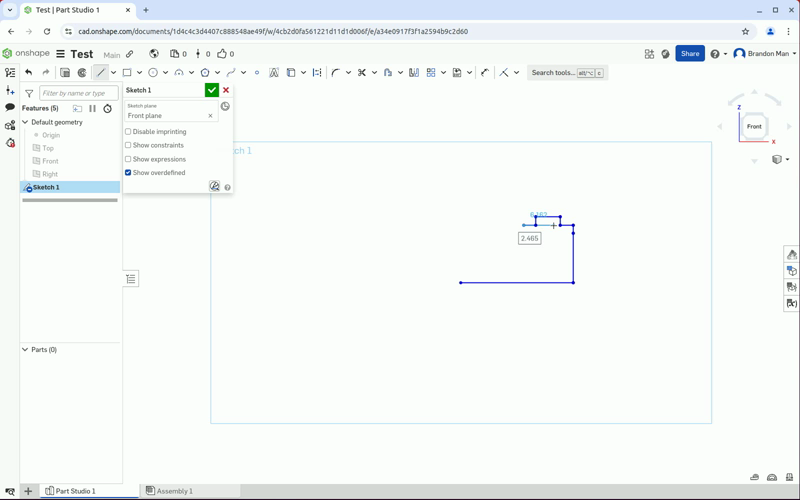
mouse_move(523, 249)
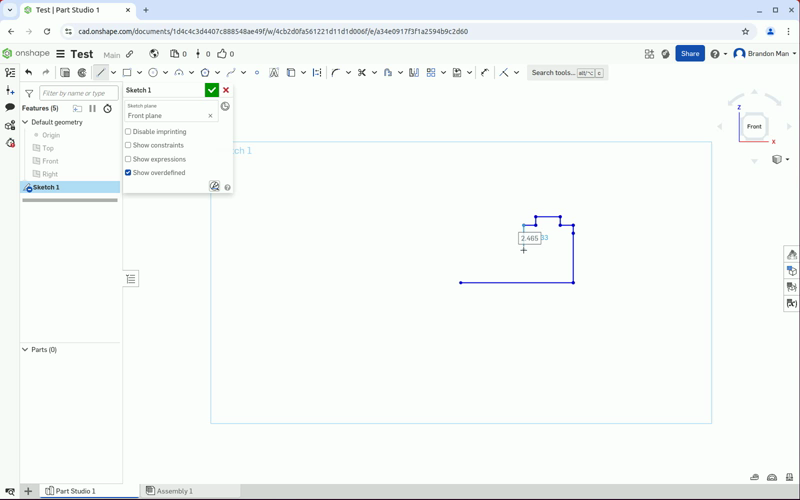
click(523, 249)
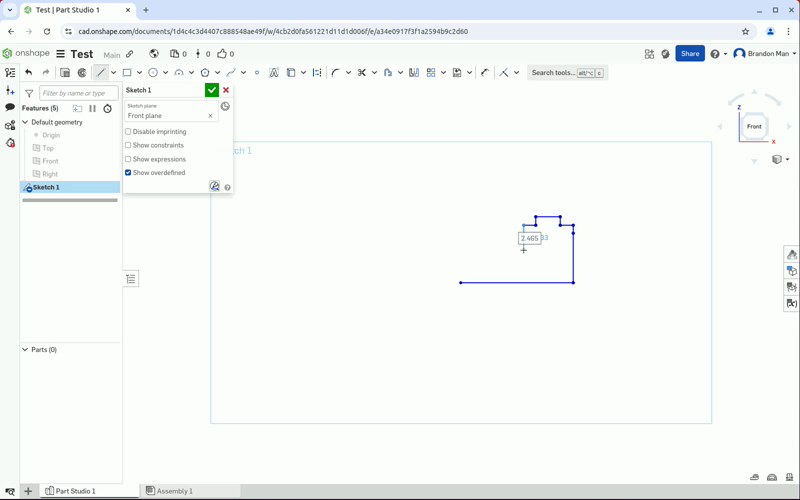
key_up(shift)
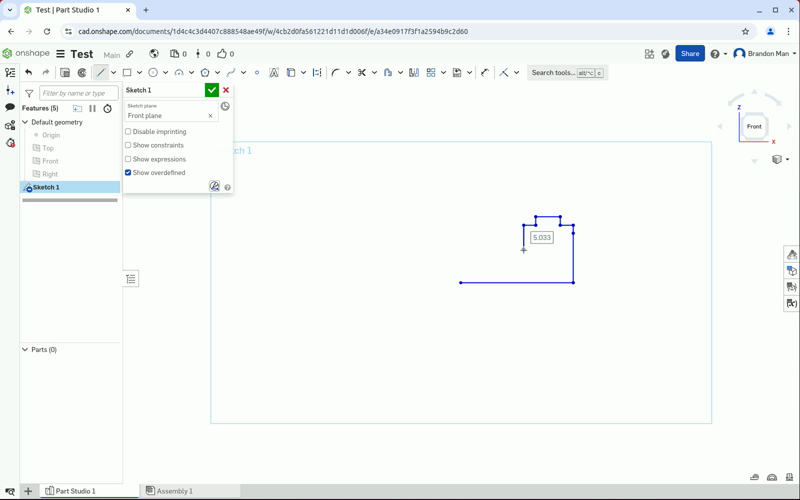
key_down(shift)
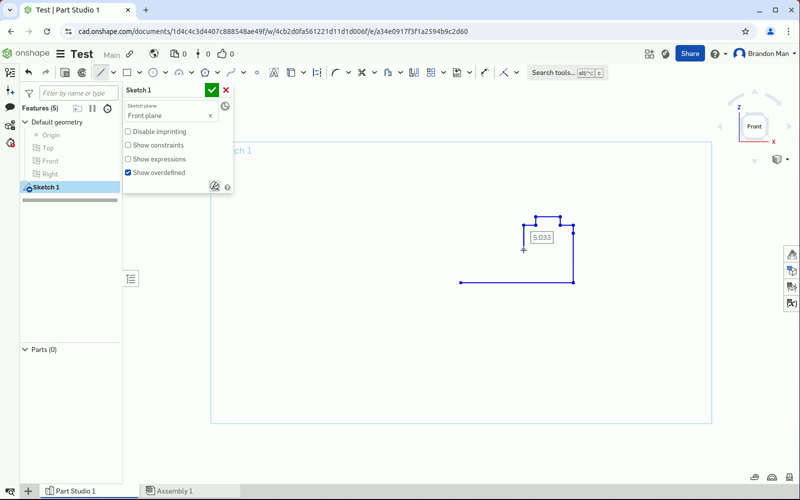
mouse_move(460, 249)
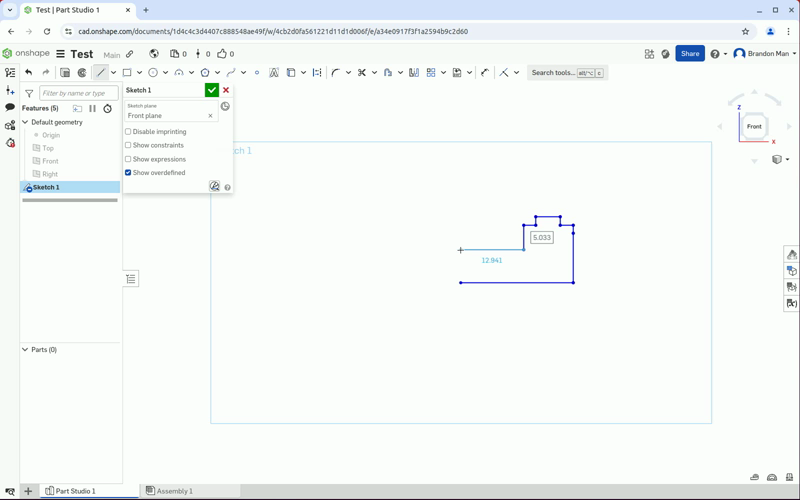
click(460, 249)
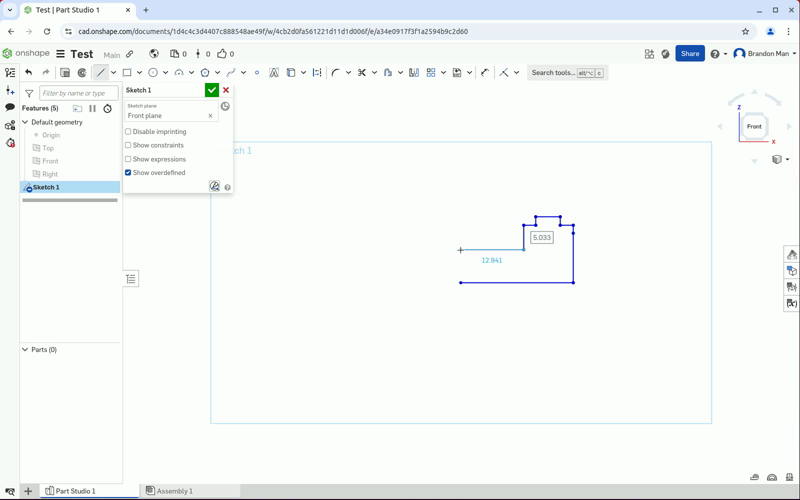
key_up(shift)
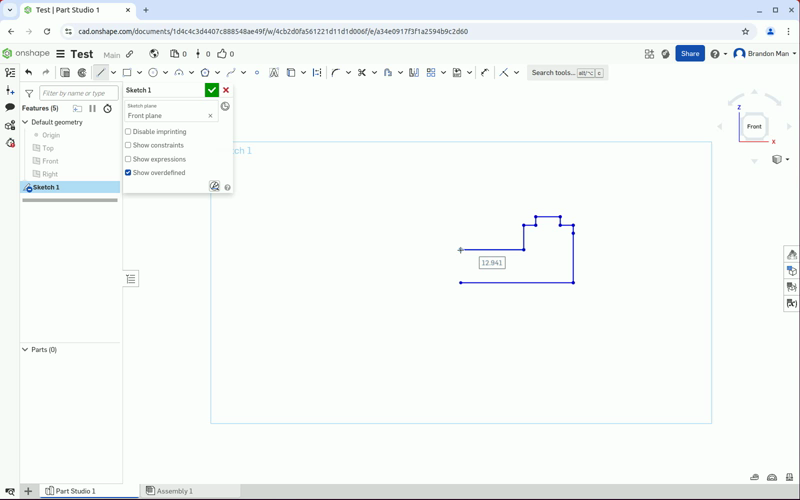
mouse_move(490, 249)
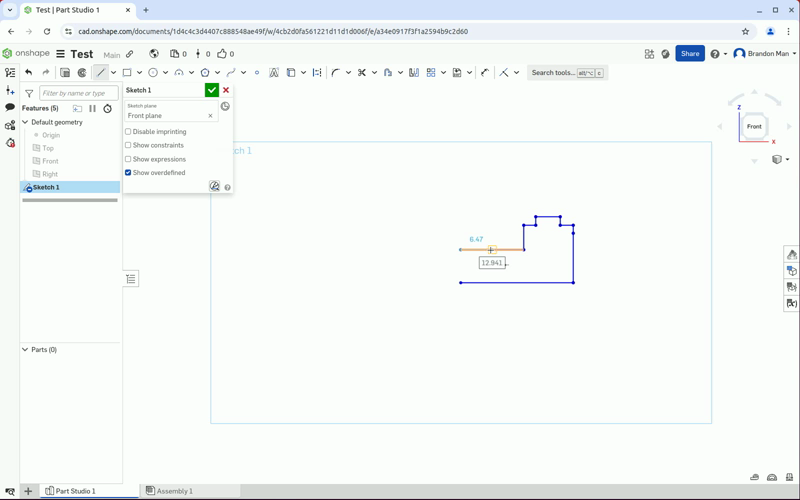
key_down(shift)
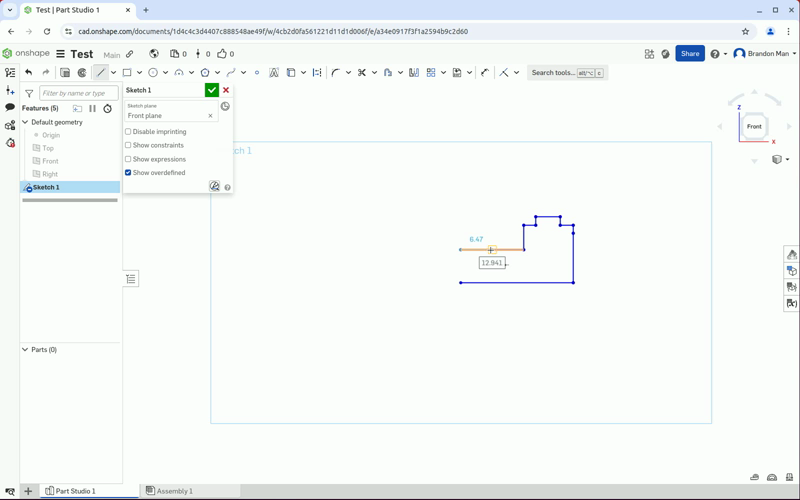
mouse_move(460, 282)
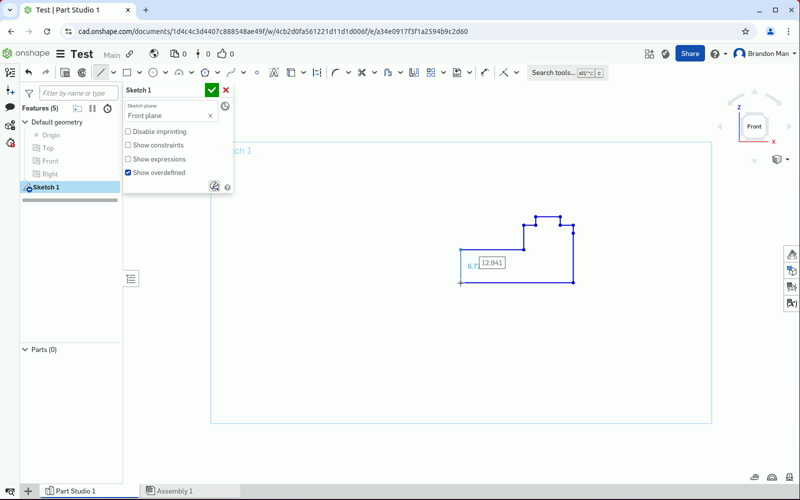
key_up(shift)
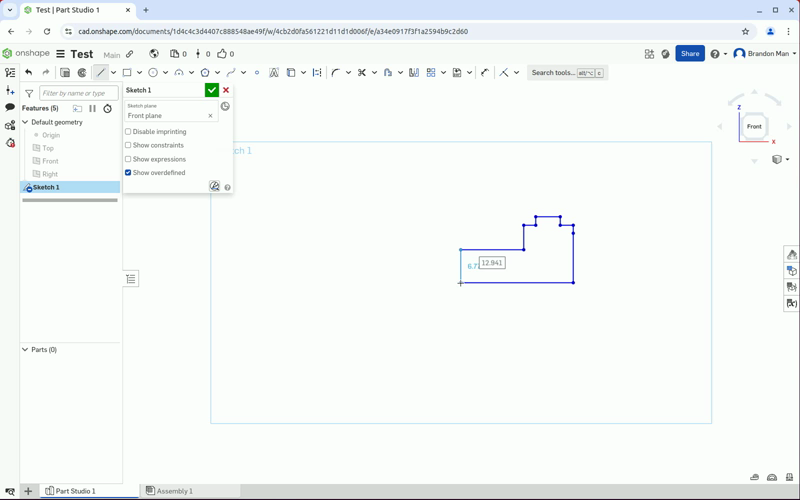
click(460, 282)
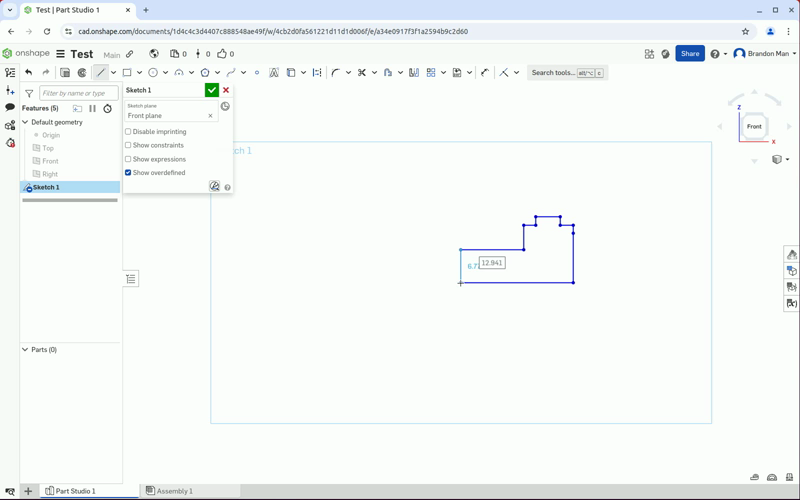
key(esc)
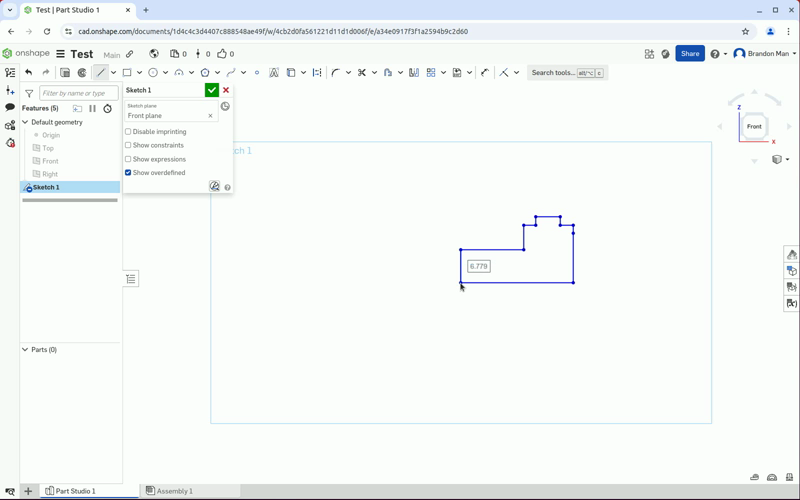
key(l)
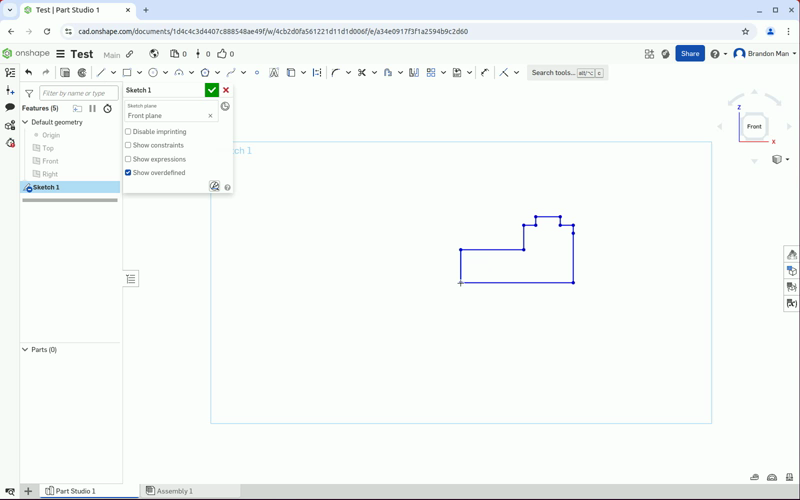
key_down(shift)
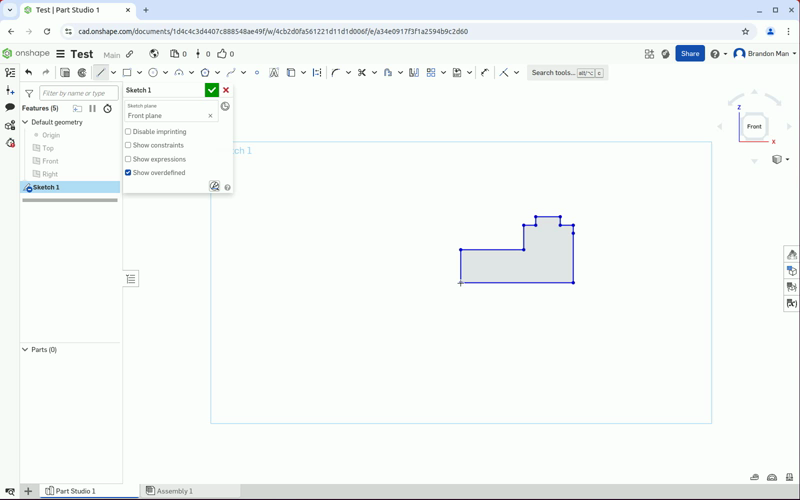
mouse_move(535, 249)
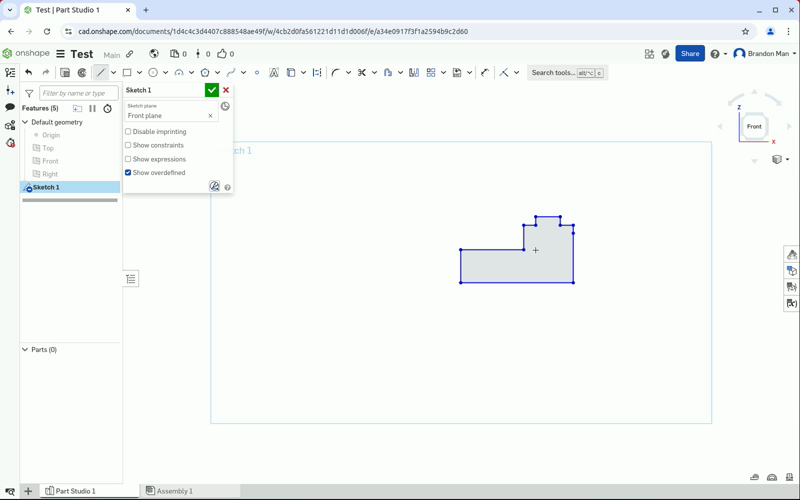
click(535, 249)
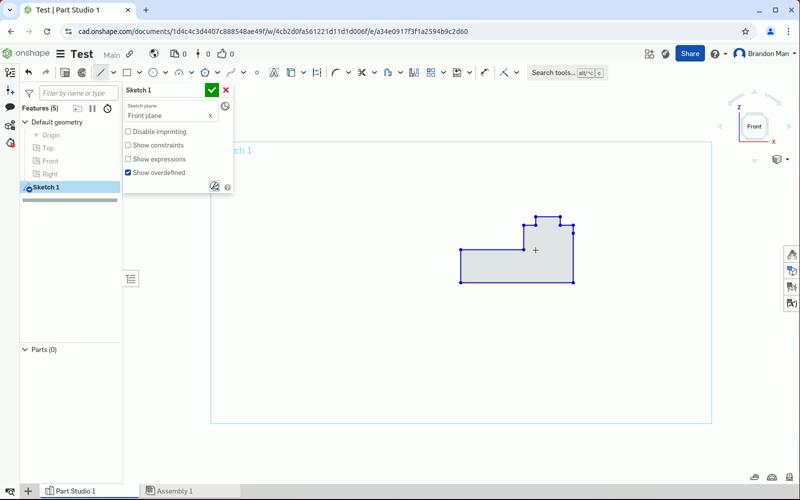
key_up(shift)
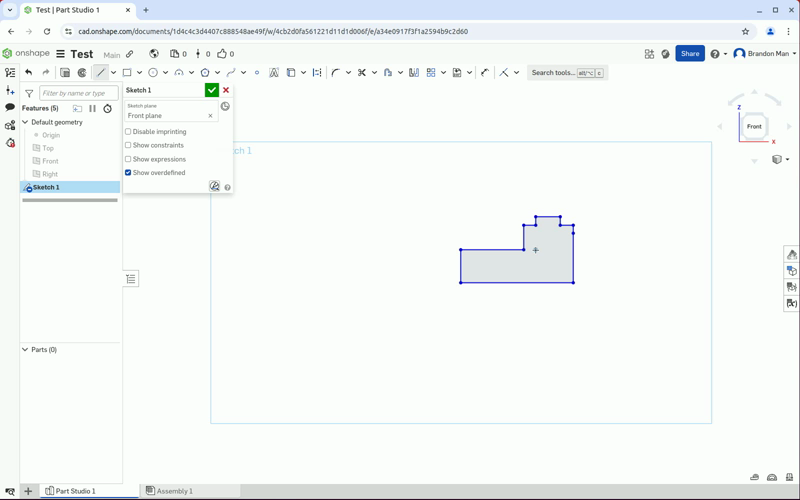
key_down(shift)
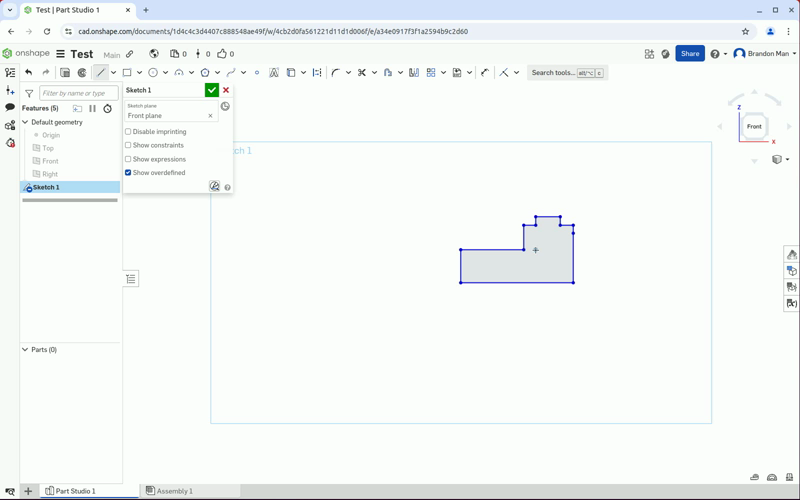
mouse_move(565, 249)
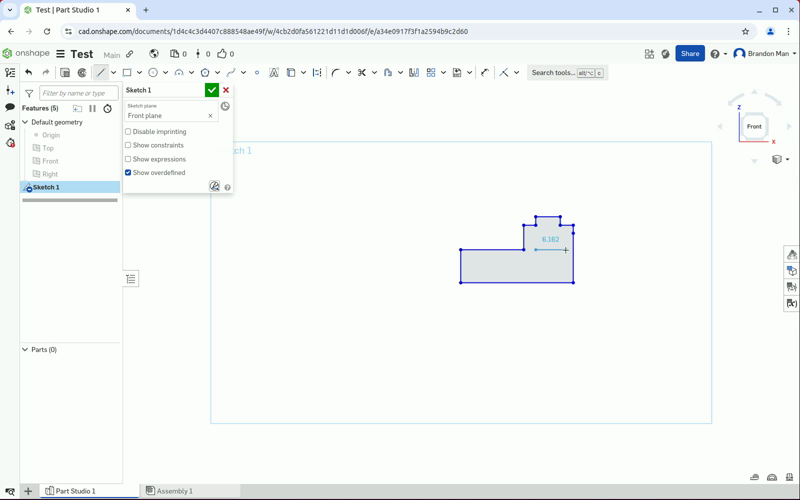
mouse_move(560, 249)
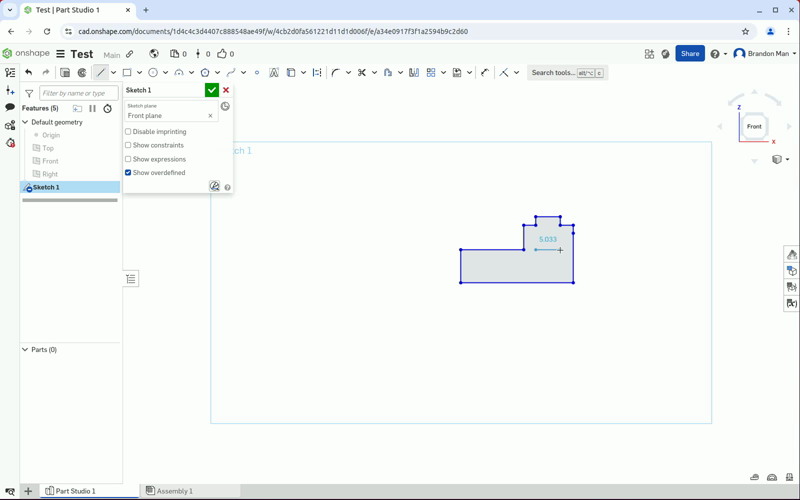
click(560, 249)
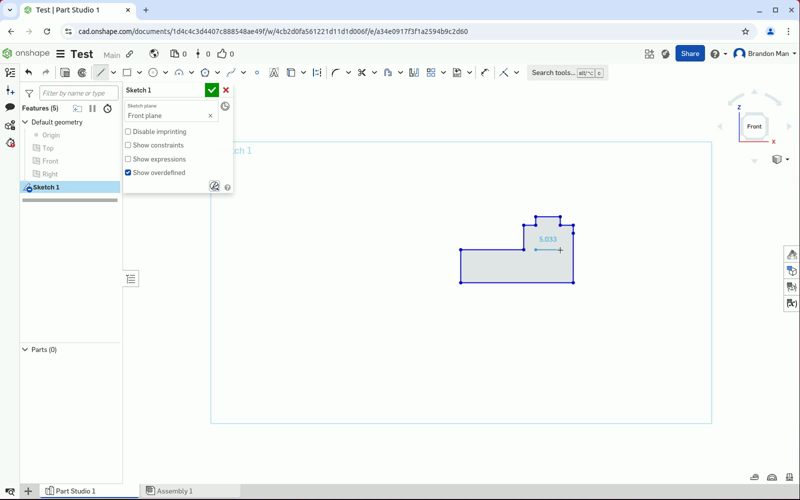
key_up(shift)
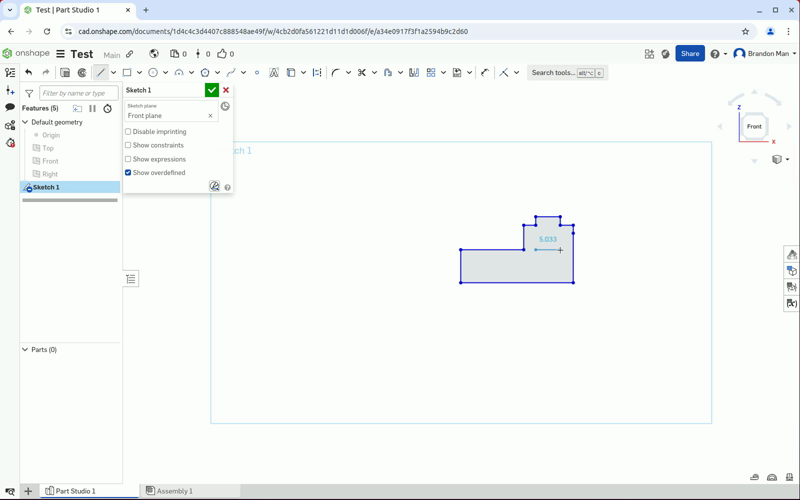
key_down(shift)
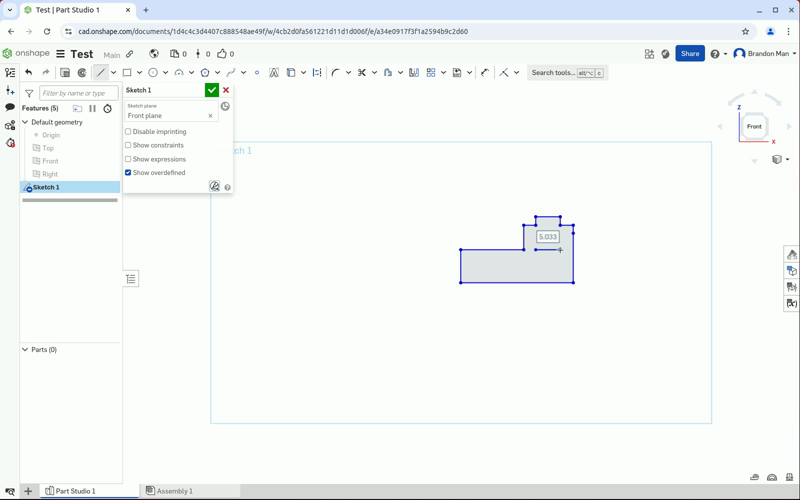
mouse_move(589, 249)
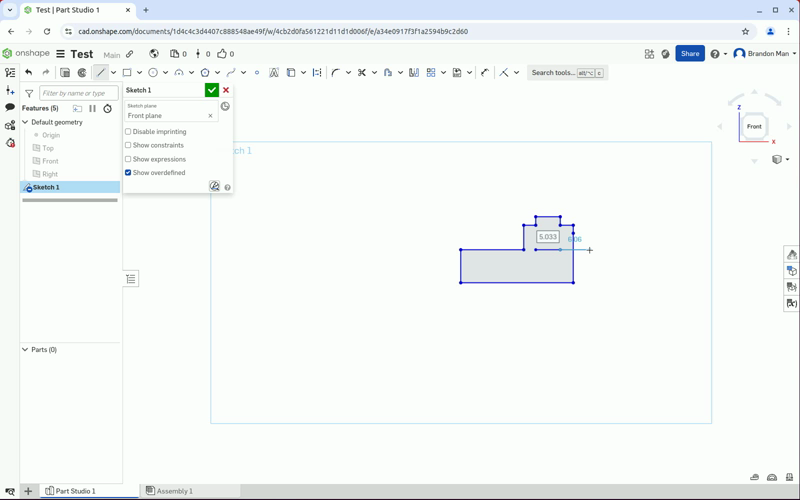
mouse_move(560, 233)
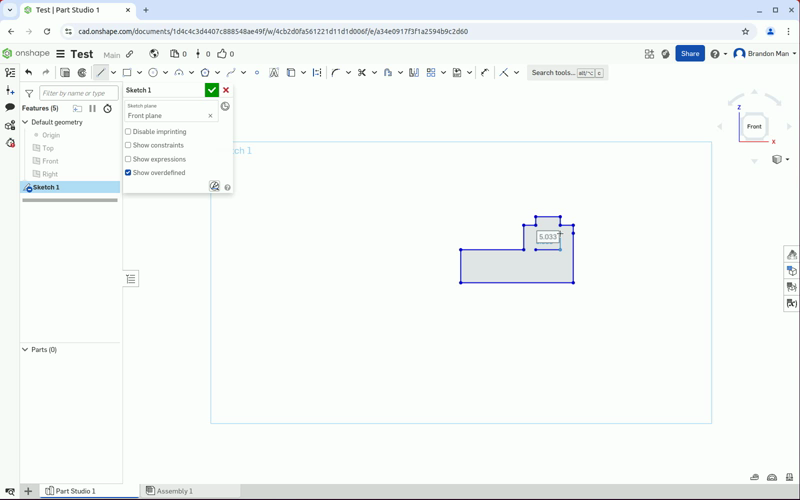
click(560, 233)
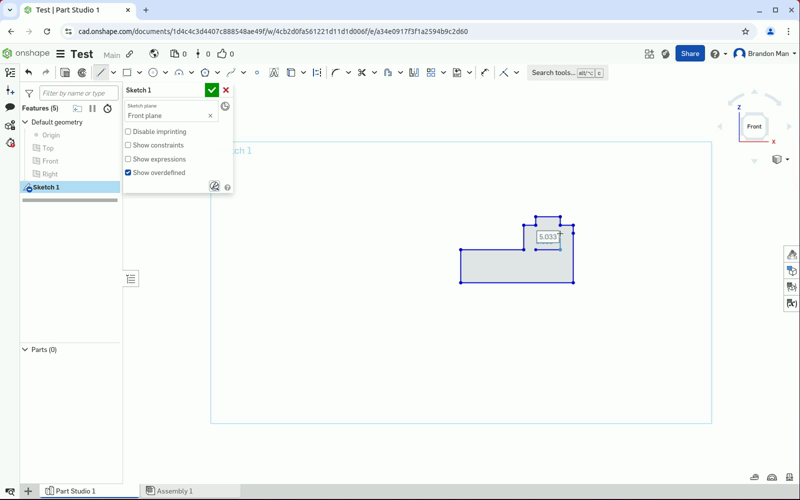
key_up(shift)
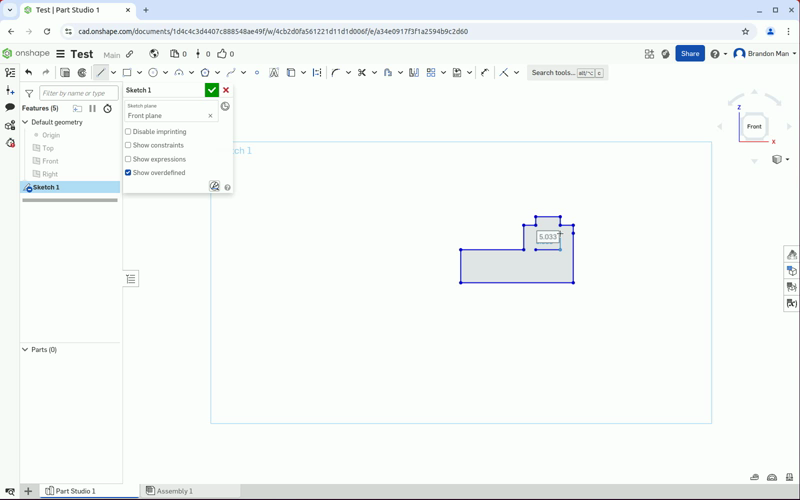
key_down(shift)
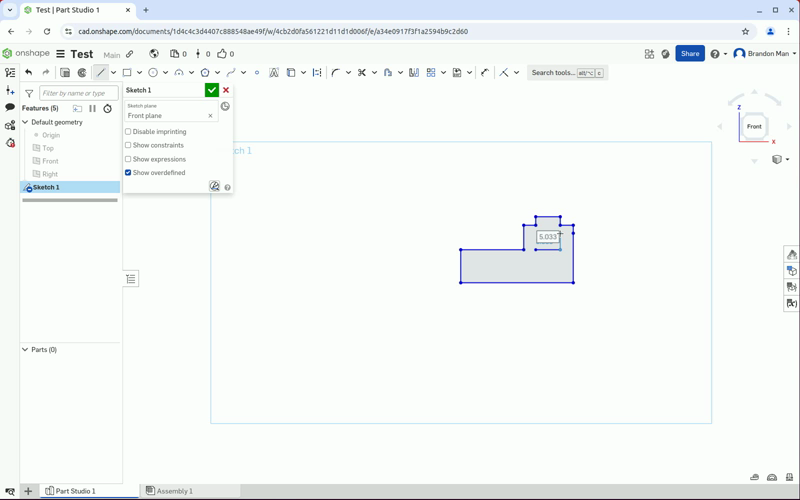
mouse_move(589, 233)
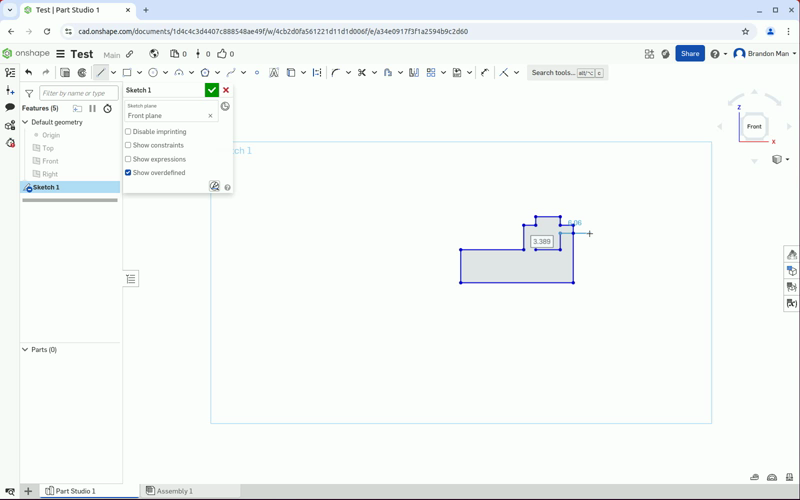
mouse_move(535, 233)
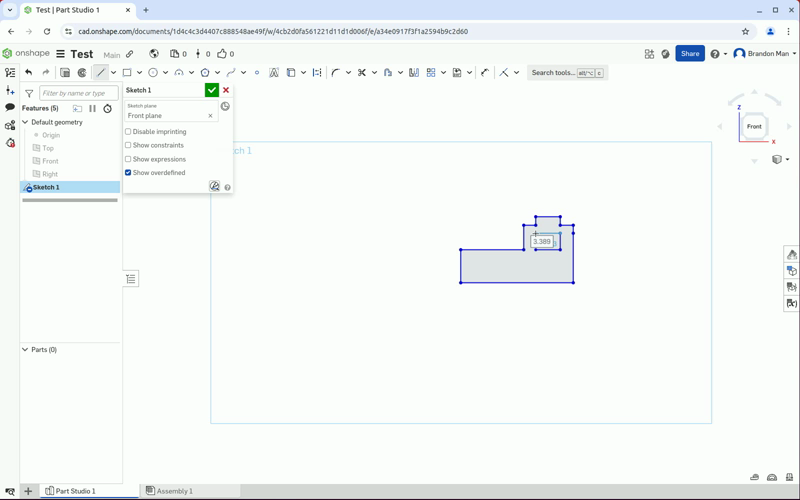
click(535, 233)
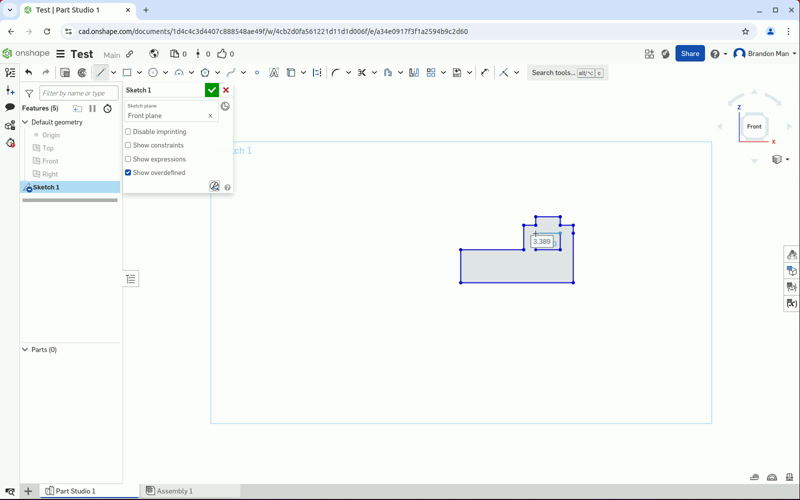
key_up(shift)
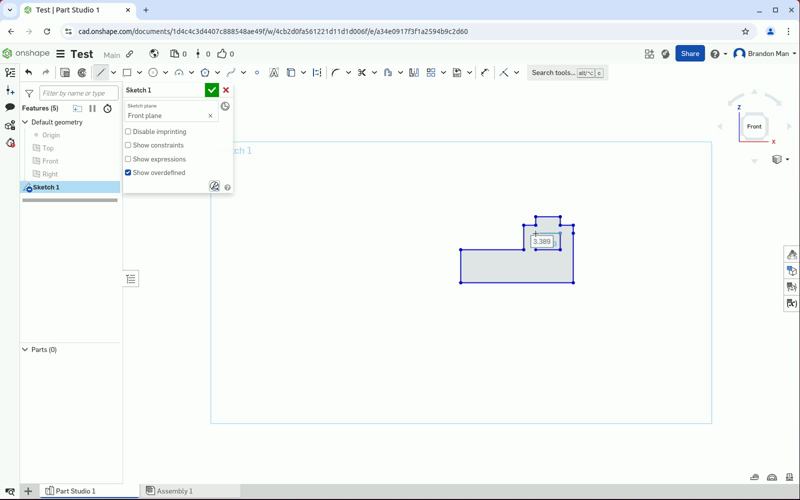
mouse_move(565, 233)
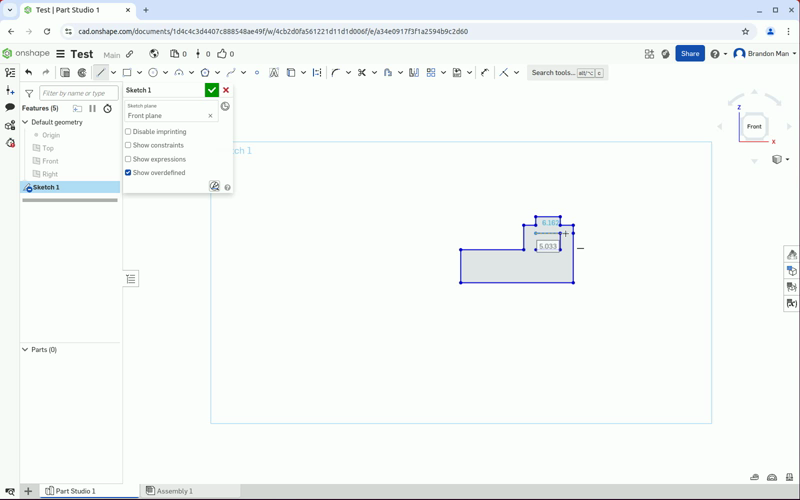
key_down(shift)
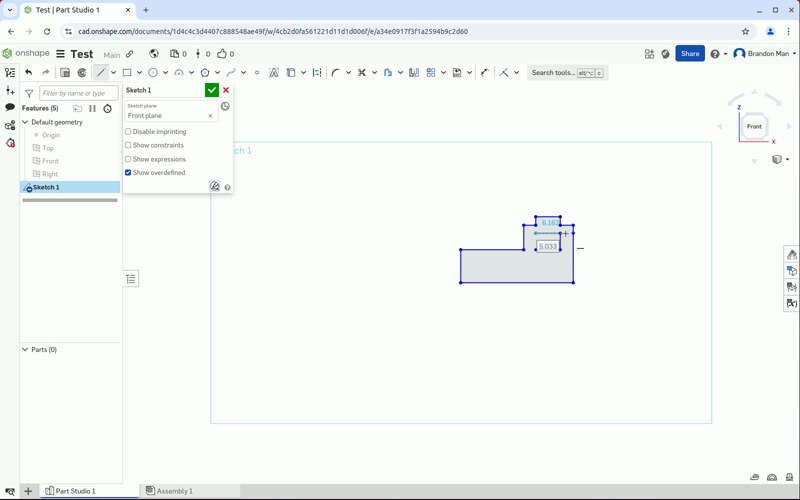
mouse_move(535, 249)
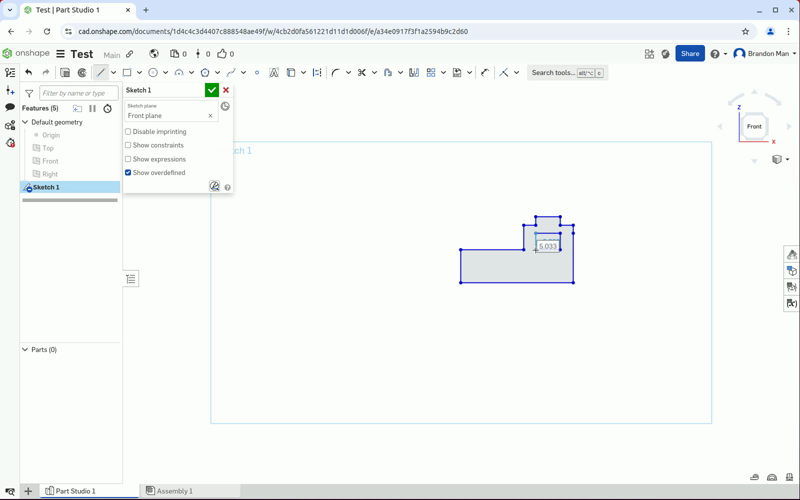
key_up(shift)
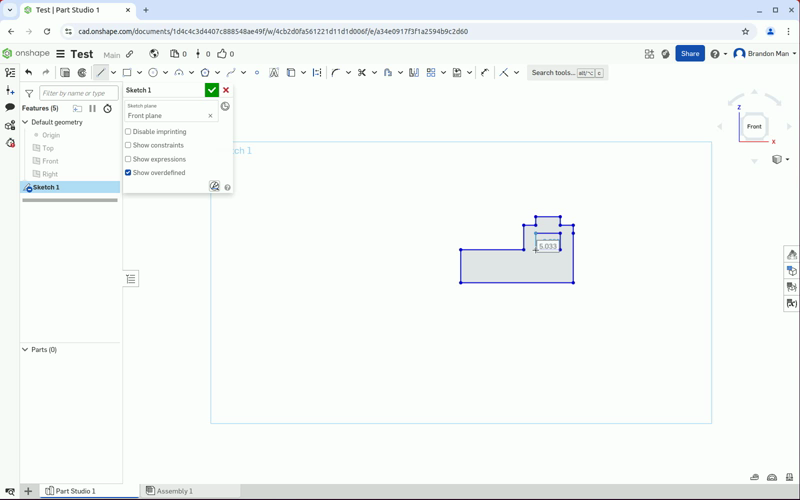
click(535, 249)
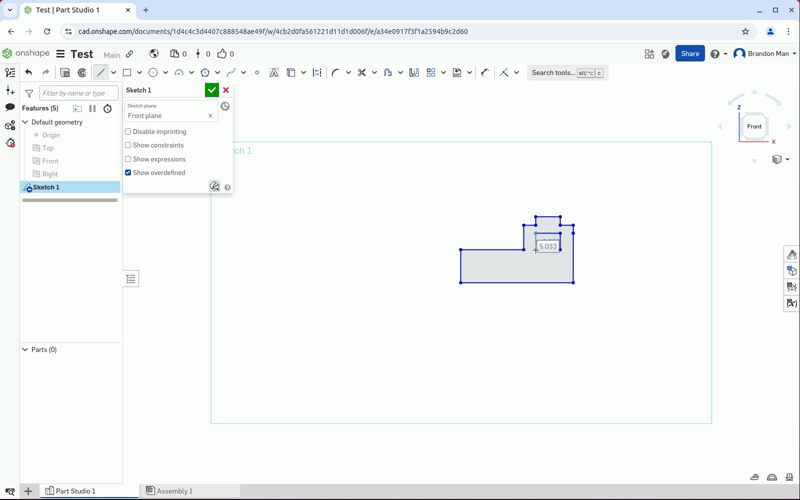
key(esc)
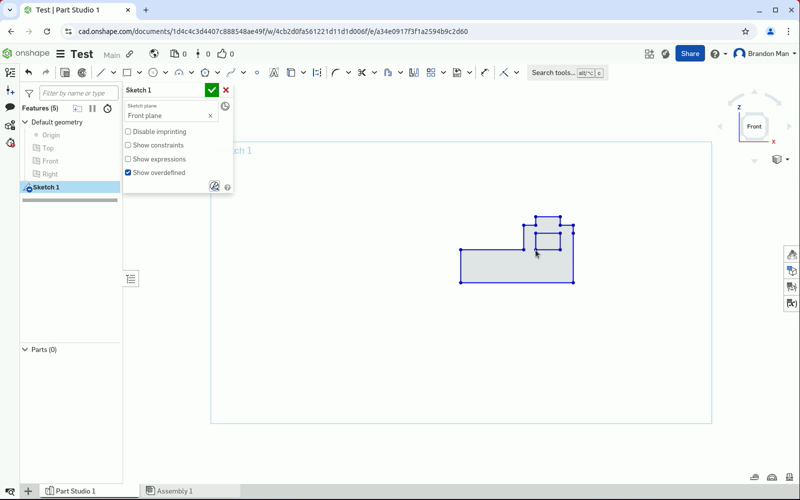
mouse_move(531, 245)
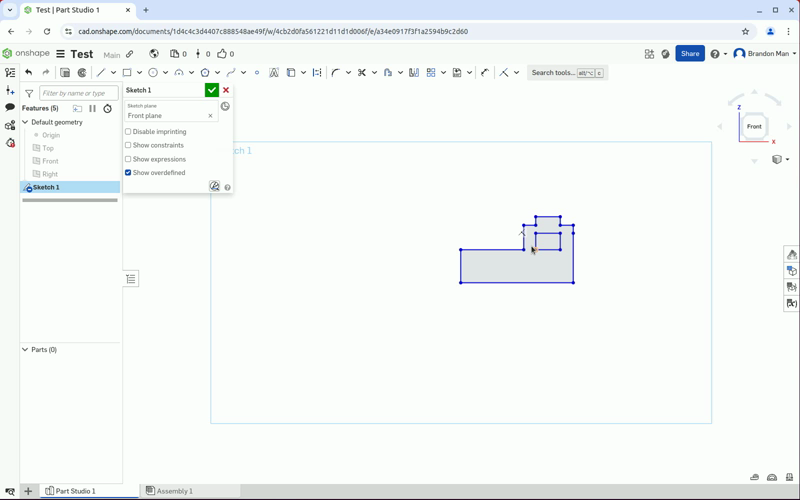
click(531, 245)
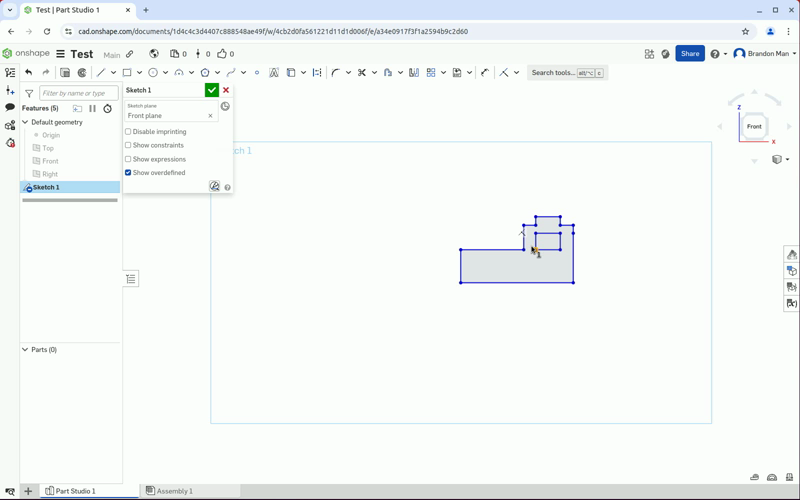
mouse_move(73, 352)
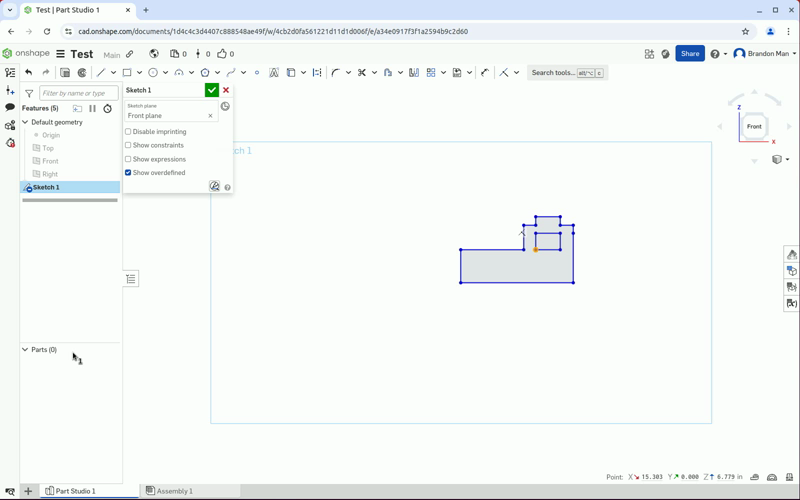
key(shift+y)
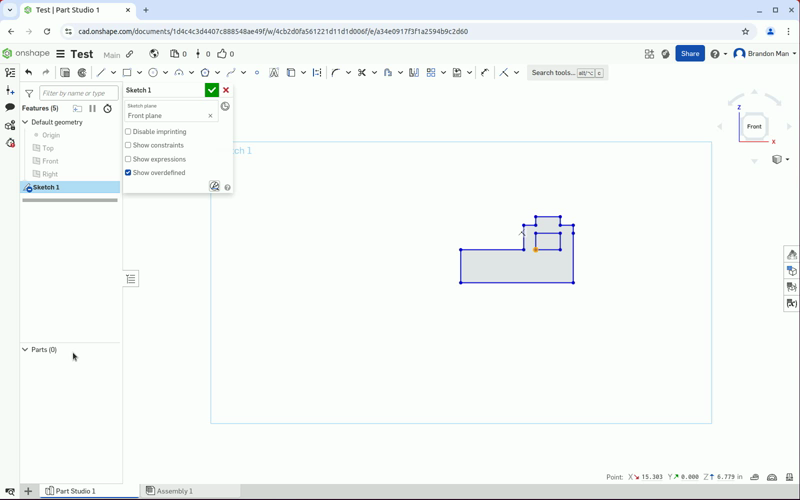
key(shift+e)
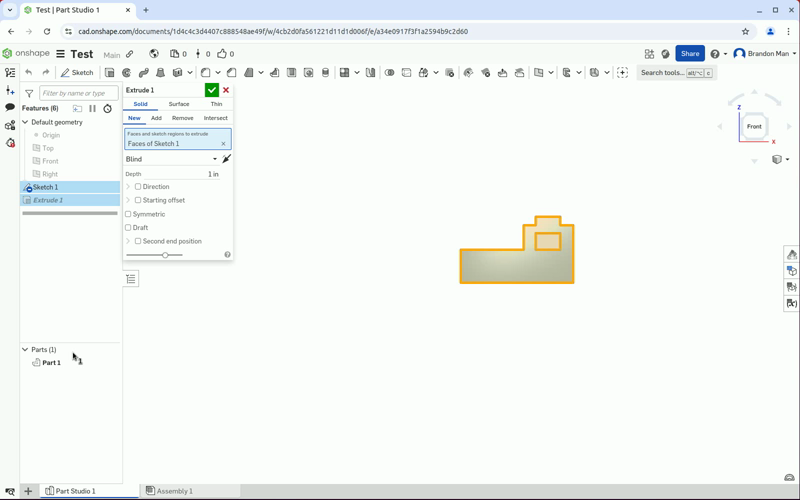
mouse_move(143, 106)
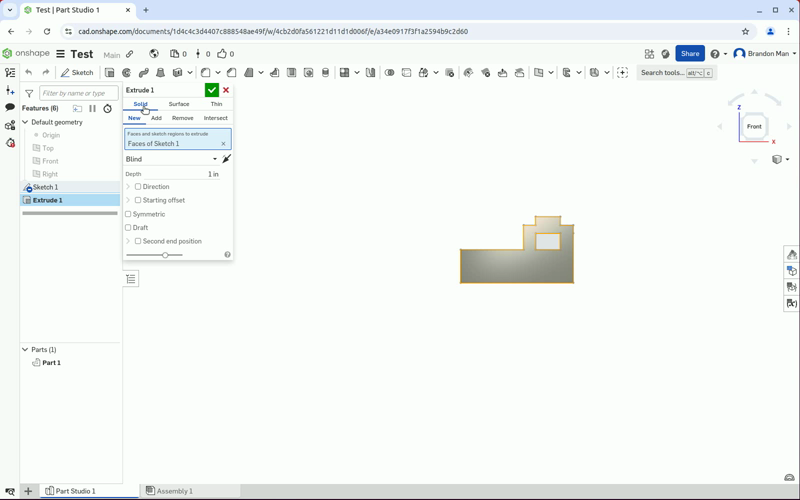
click(143, 106)
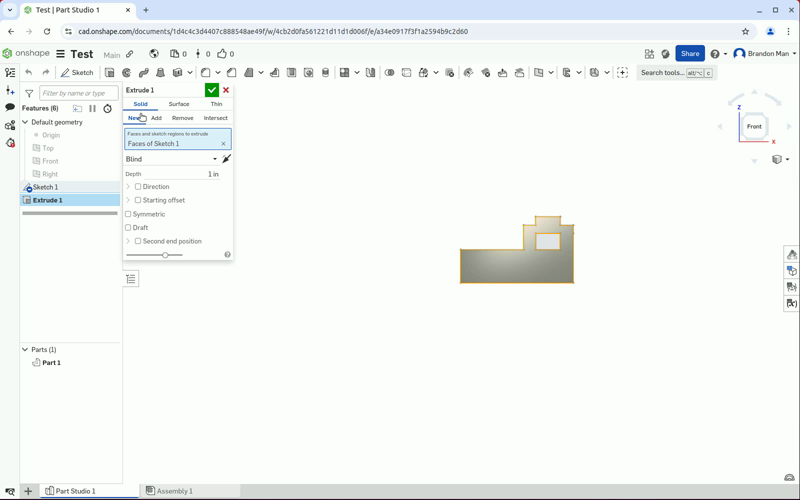
mouse_move(137, 120)
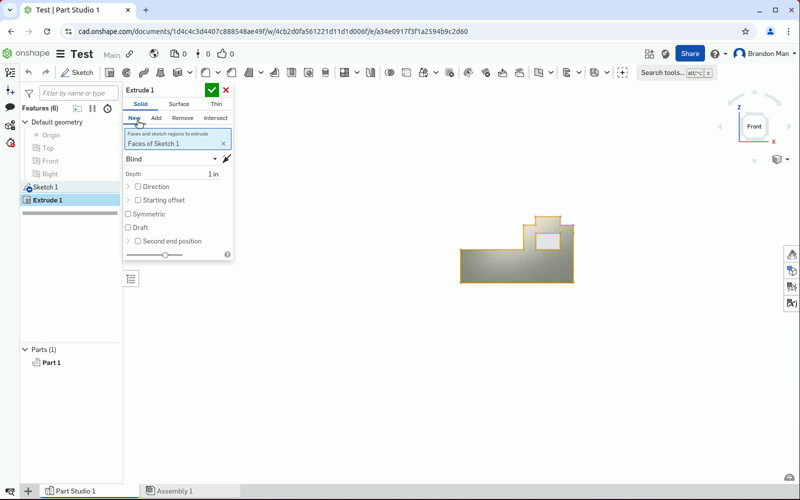
click(137, 120)
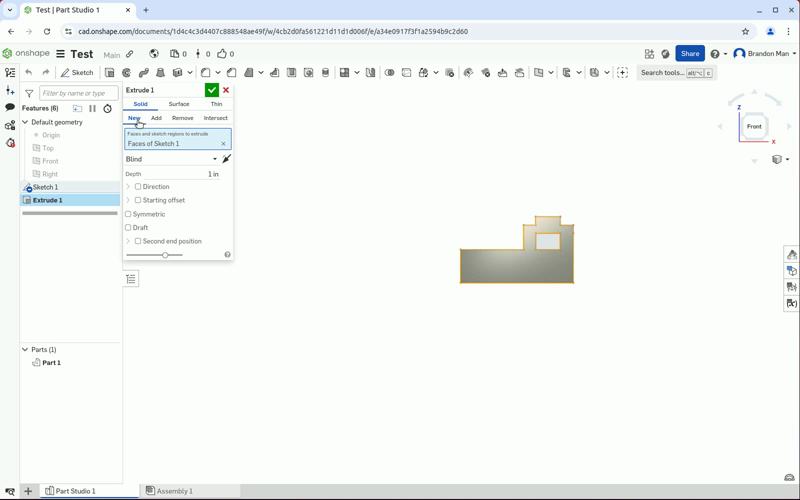
key(tab, 4)
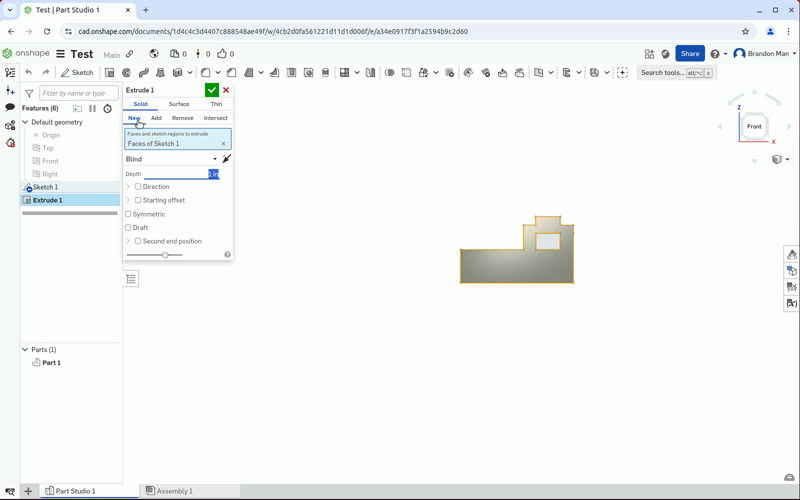
text(10.351)
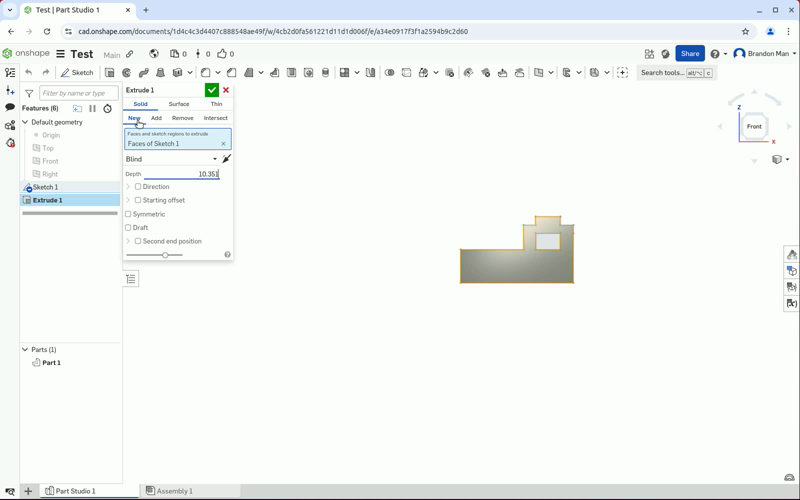
key(enter)
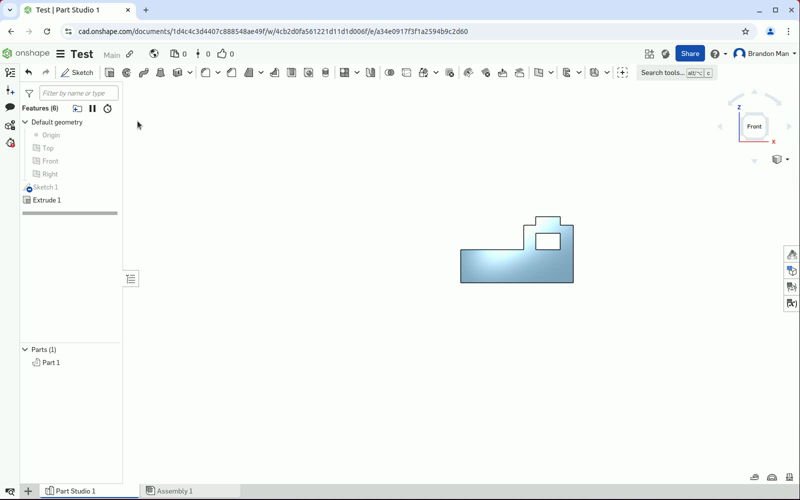
key(shift+h)
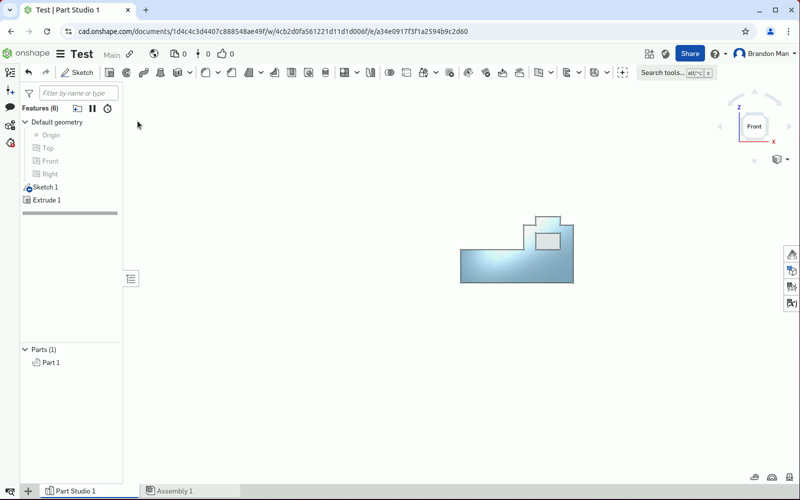
key(shift+h)
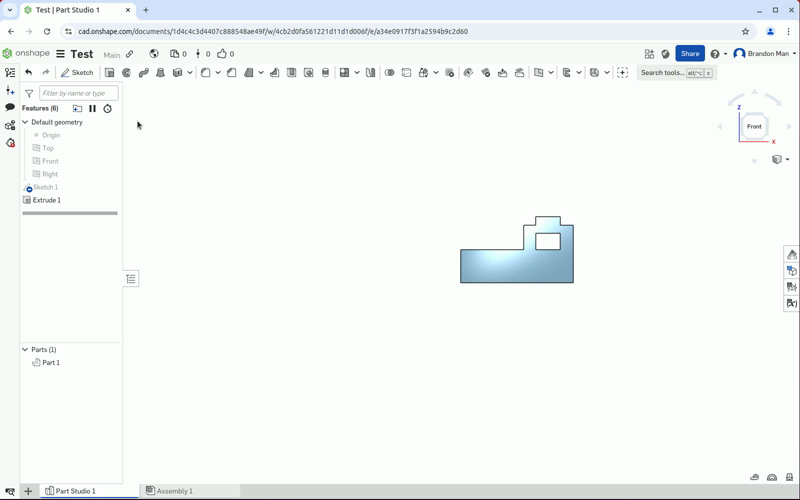
mouse_move(73, 189)
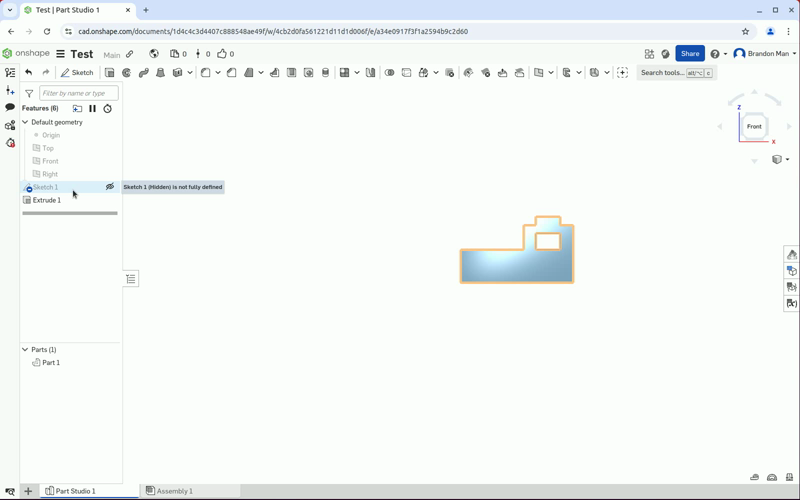
click(73, 189)
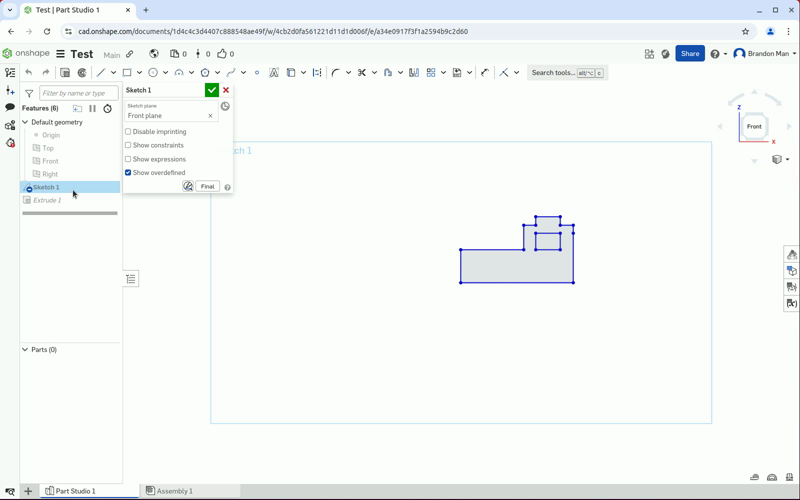
mouse_move(229, 92)
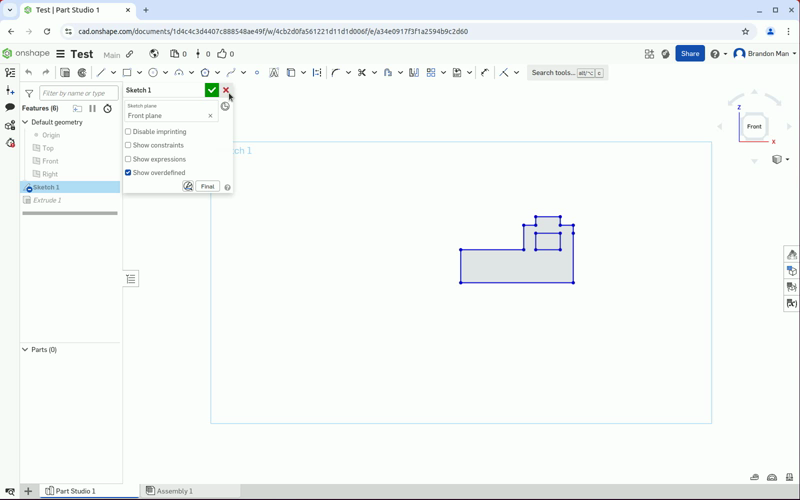
click(229, 92)
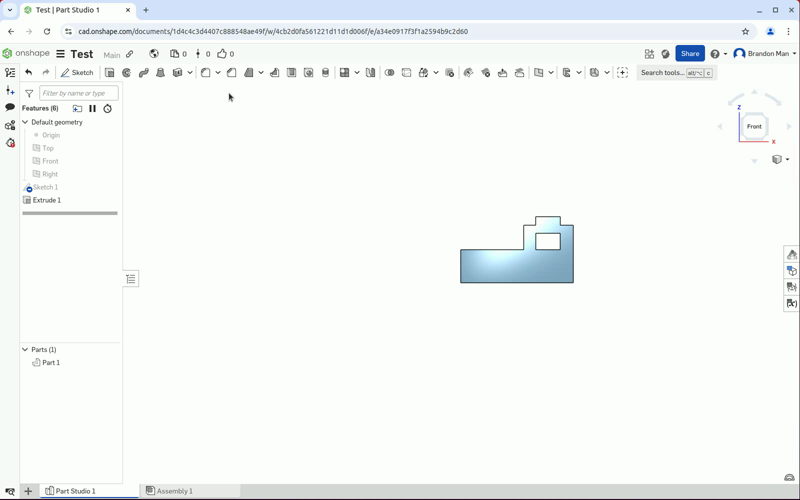
mouse_move(73, 352)
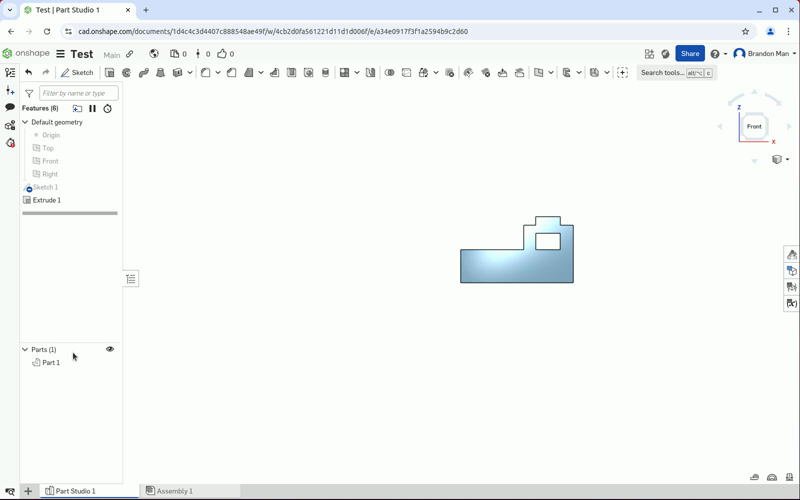
key(y)
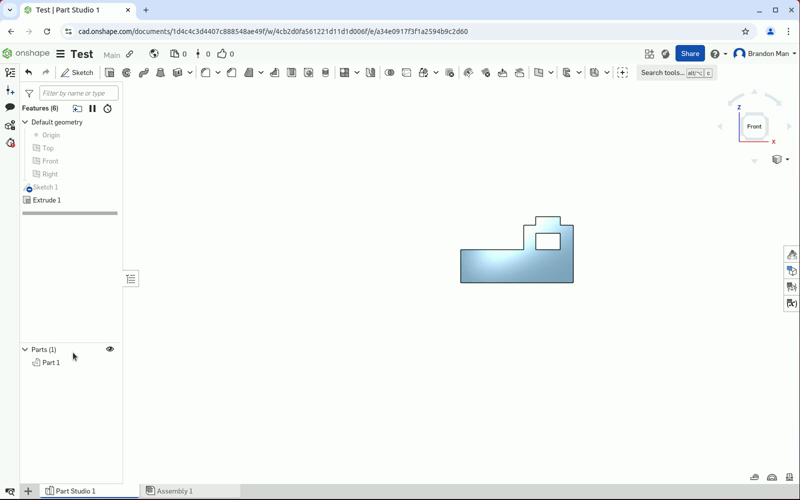
key(shift+p)
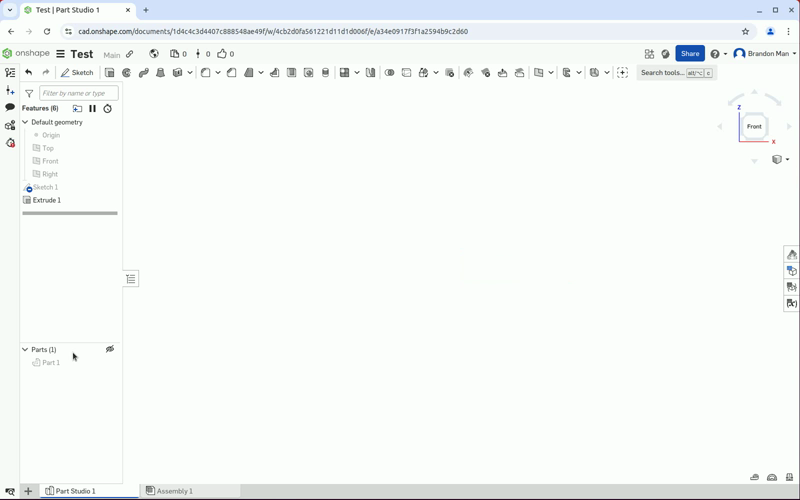
key(space)
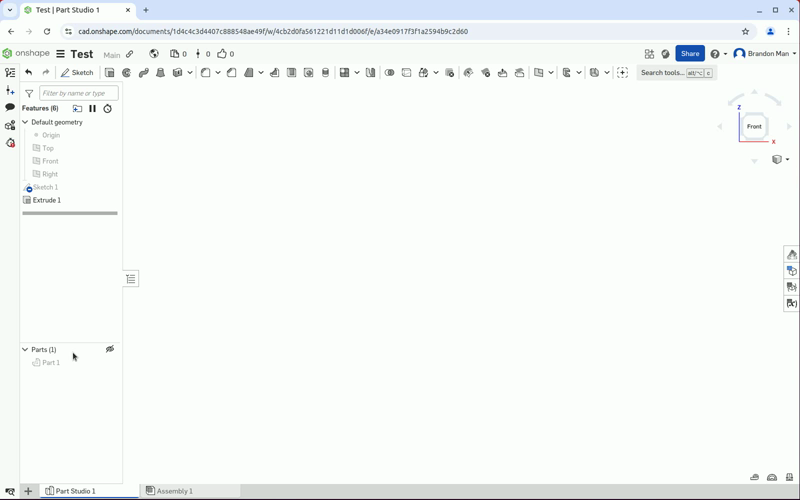
key_down(shift)
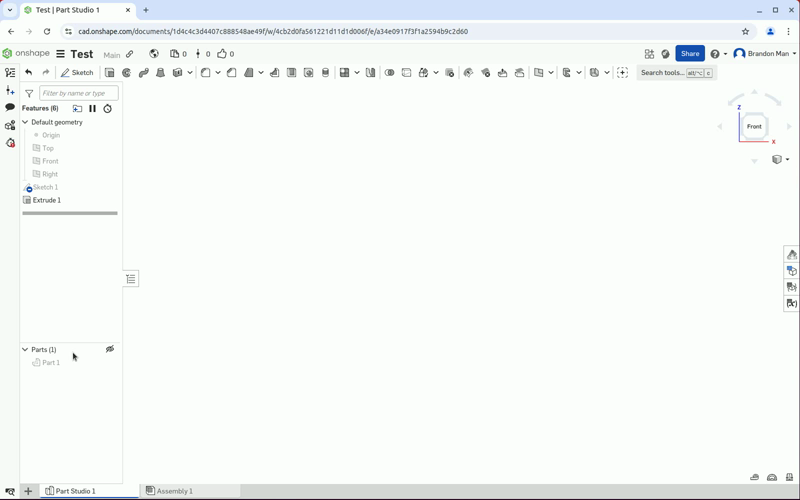
key(down)
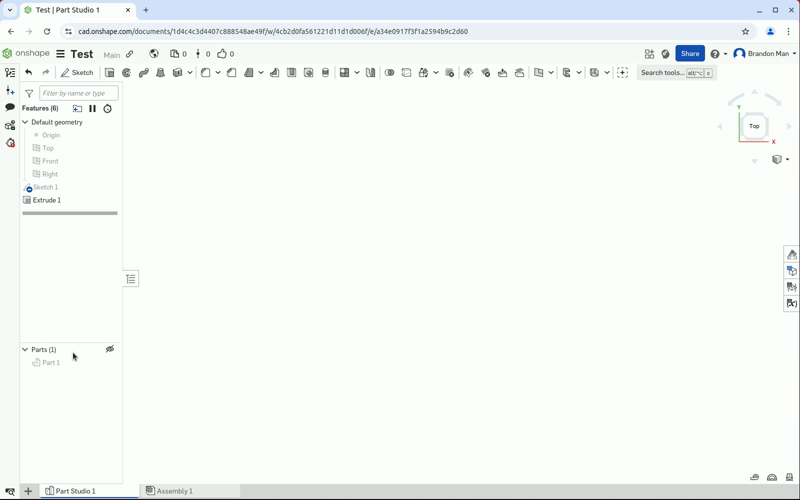
key_up(shift)
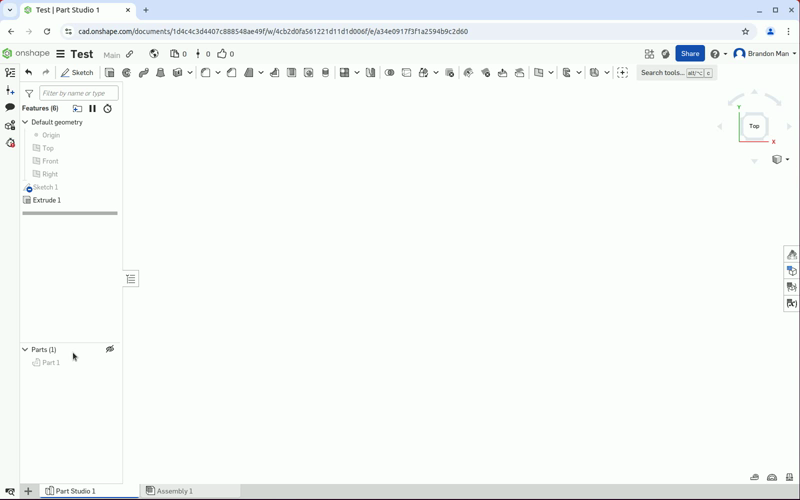
mouse_move(73, 352)
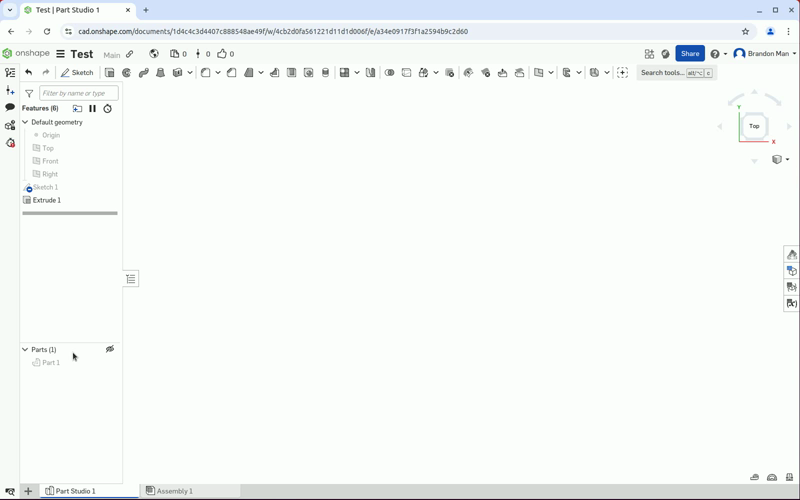
key(shift+y)
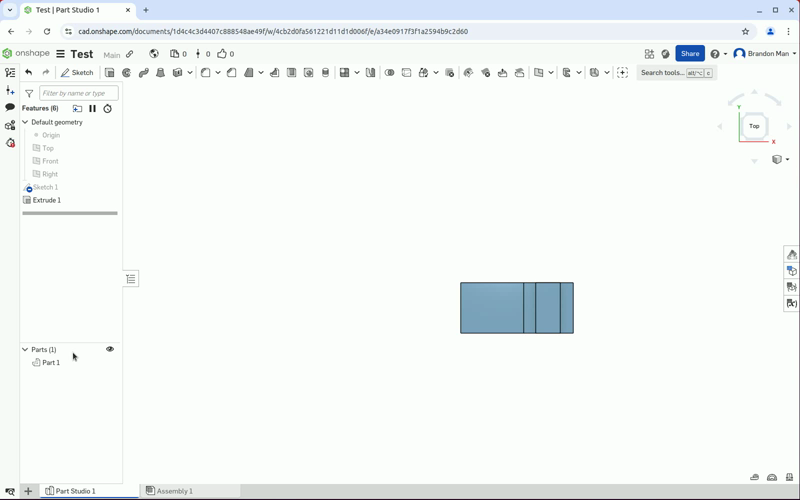
mouse_move(541, 75)
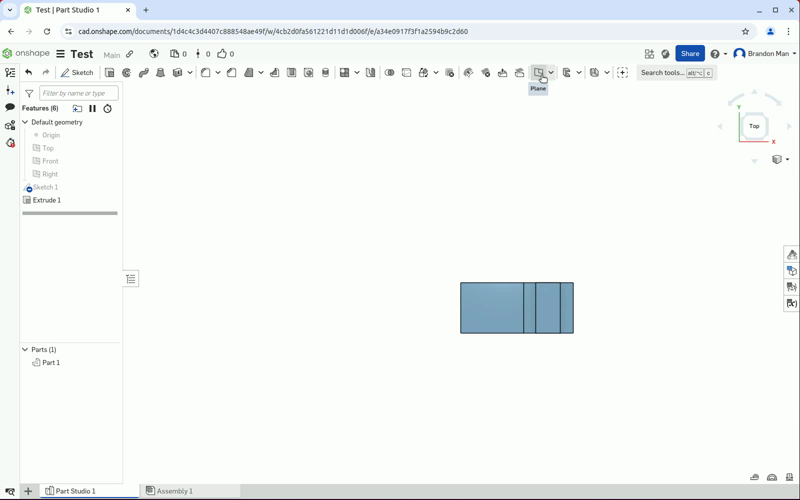
click(541, 75)
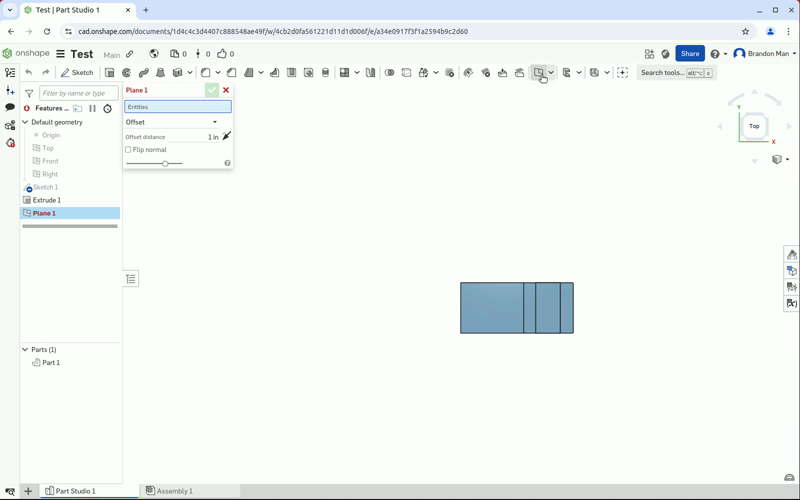
mouse_move(73, 150)
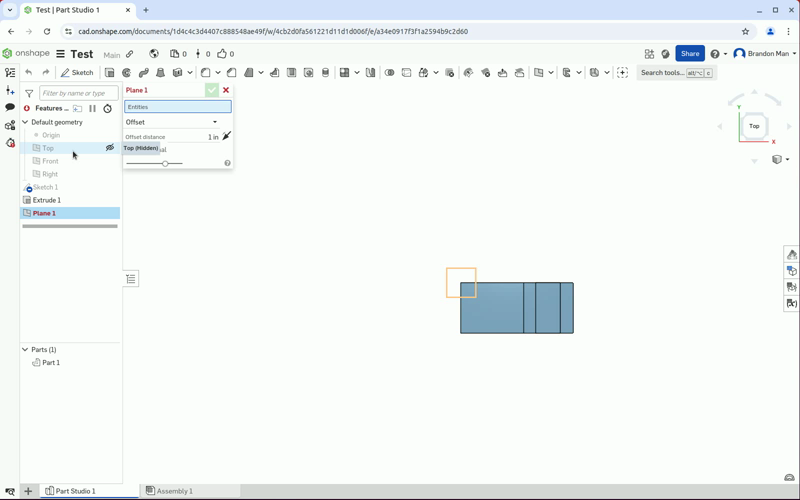
click(73, 150)
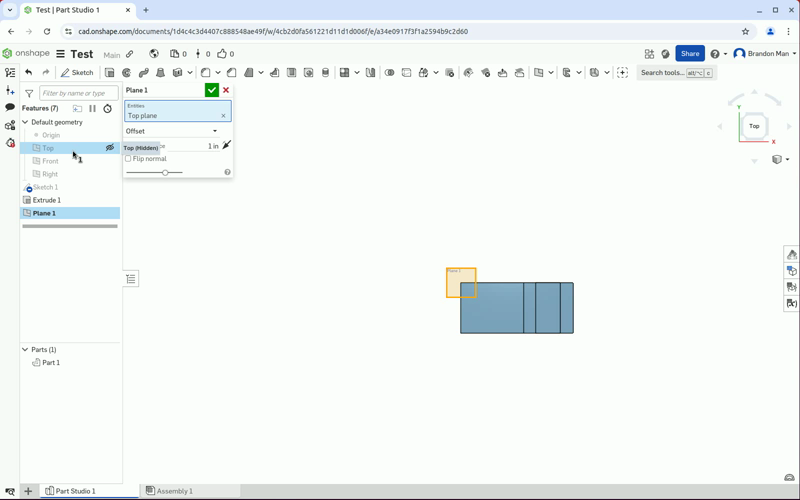
key(tab, 2)
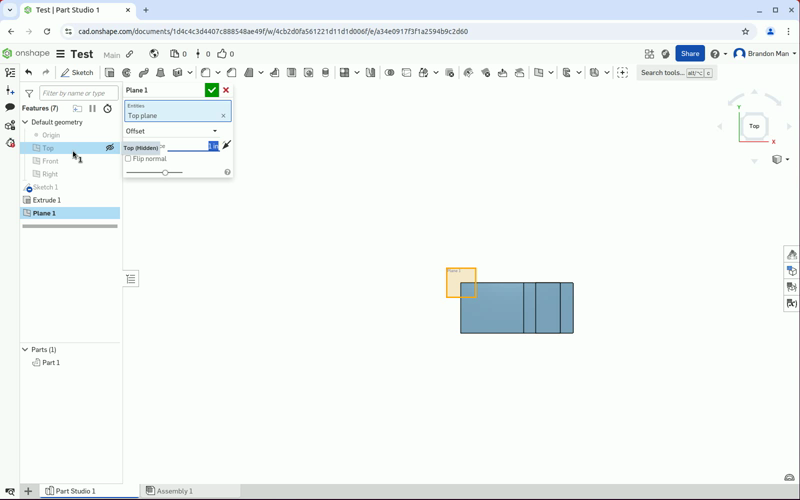
text(6.748)
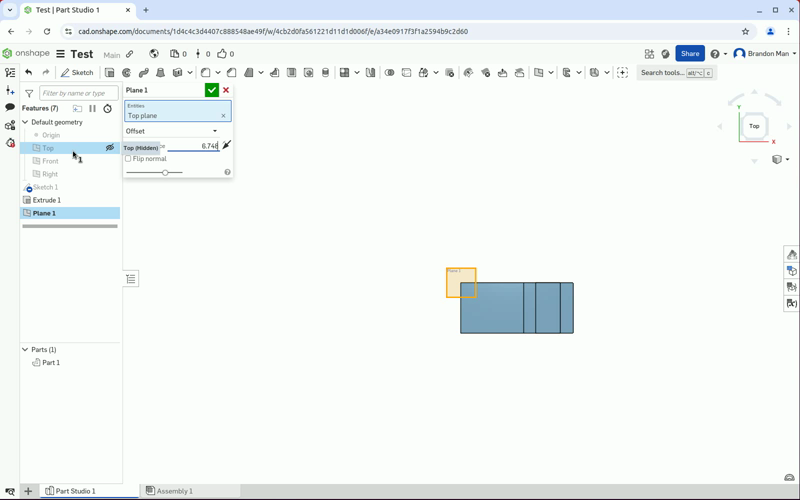
key(enter, 2)
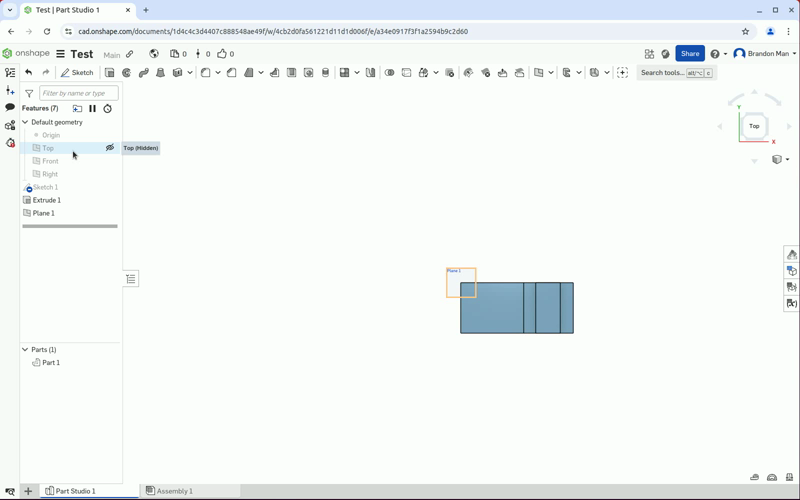
key(shift+s)
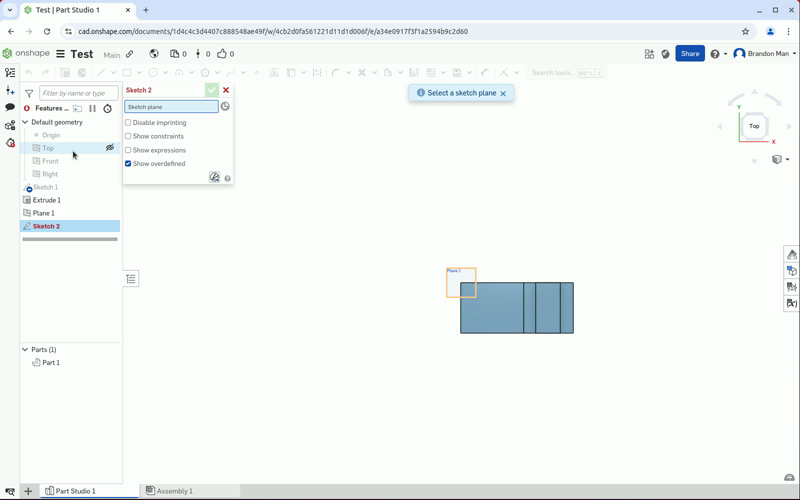
mouse_move(73, 215)
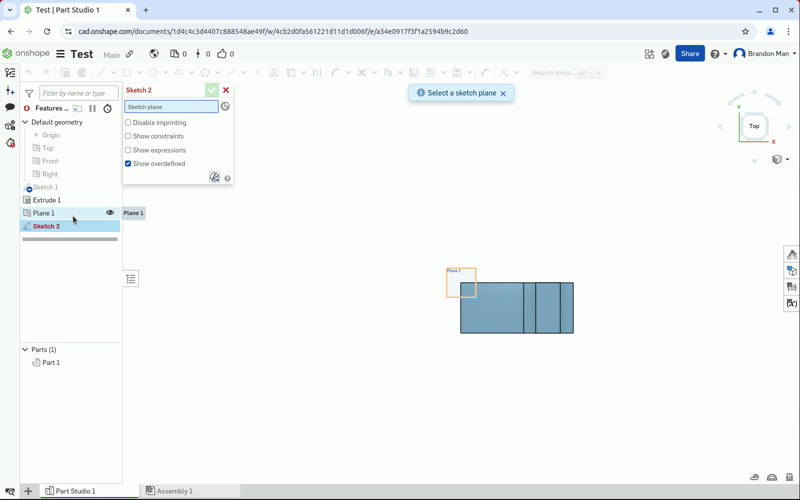
click(73, 215)
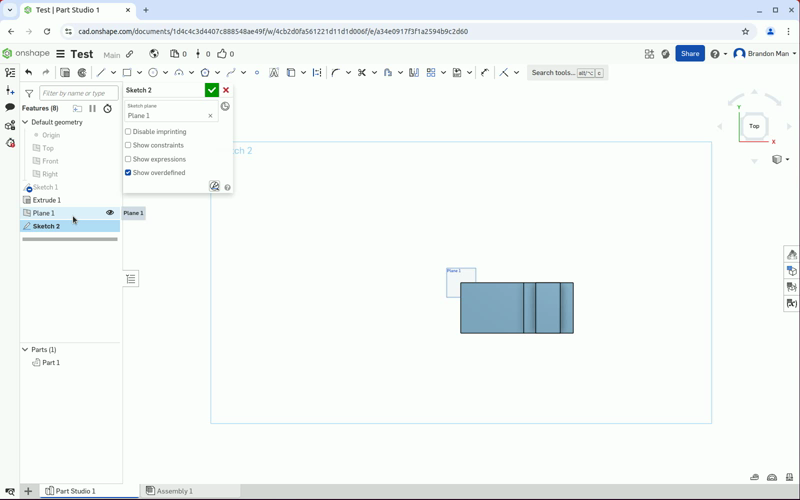
mouse_move(73, 352)
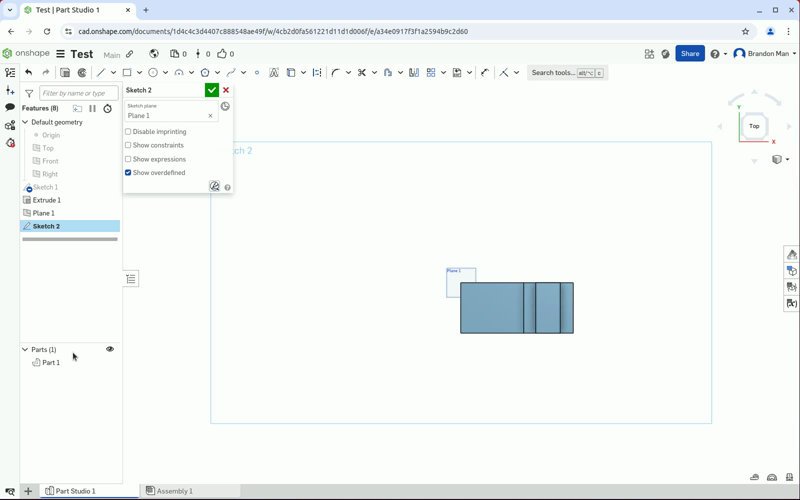
key(y)
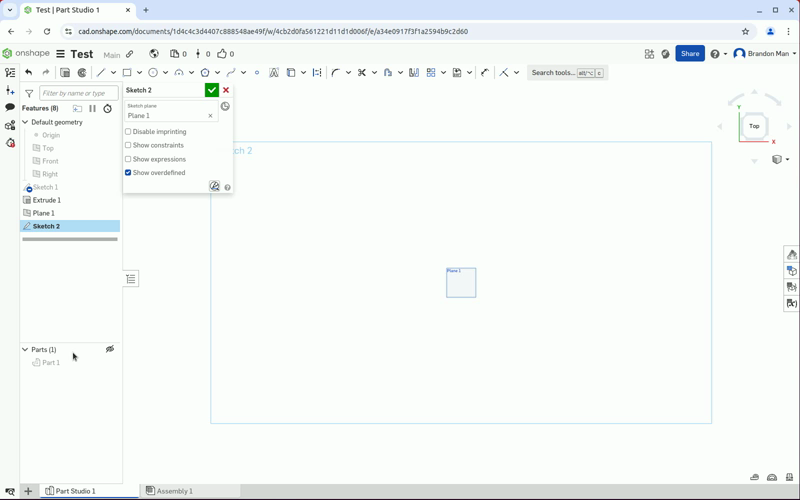
key(l)
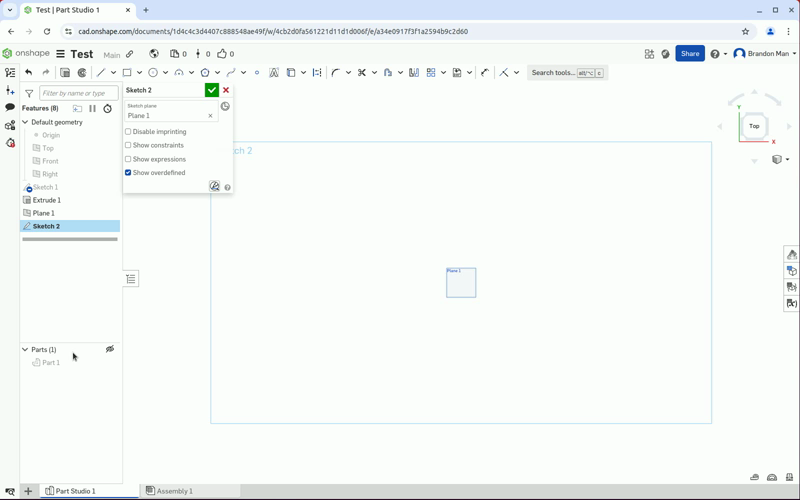
key_down(shift)
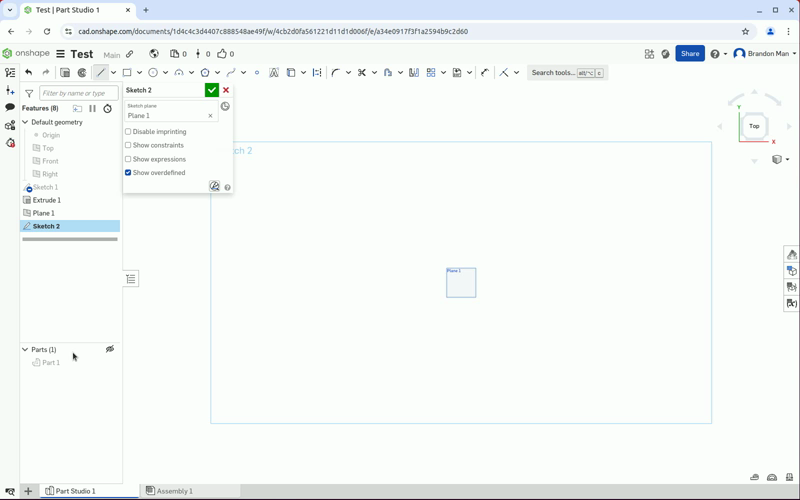
mouse_move(473, 320)
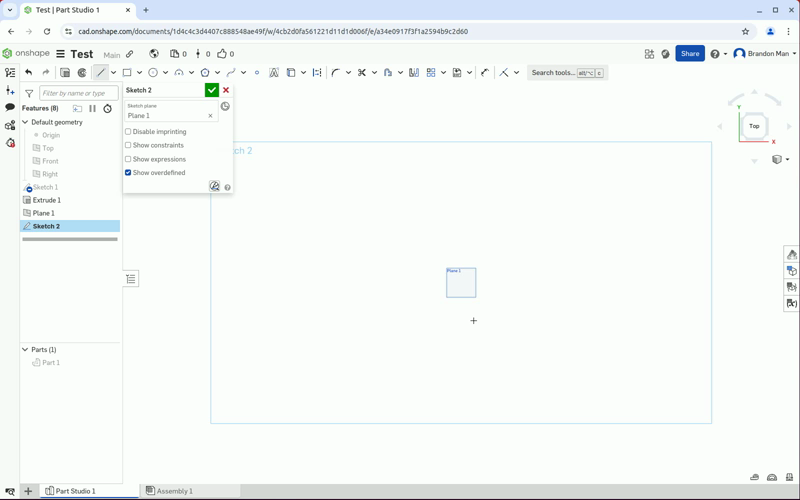
click(473, 320)
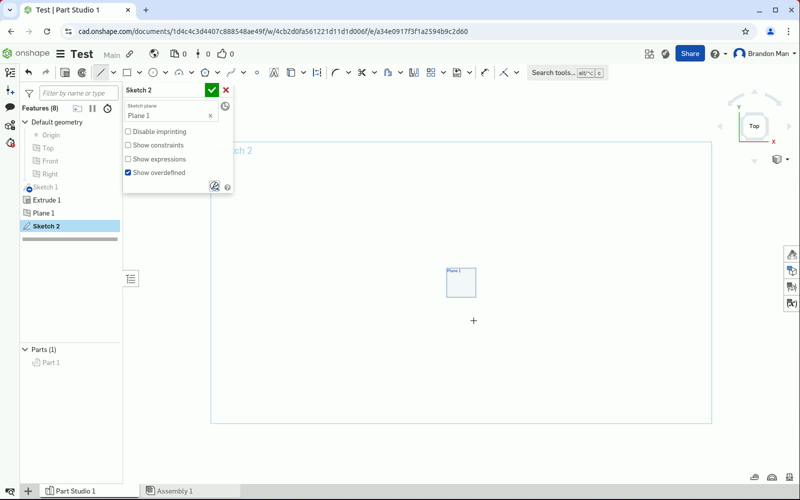
key_up(shift)
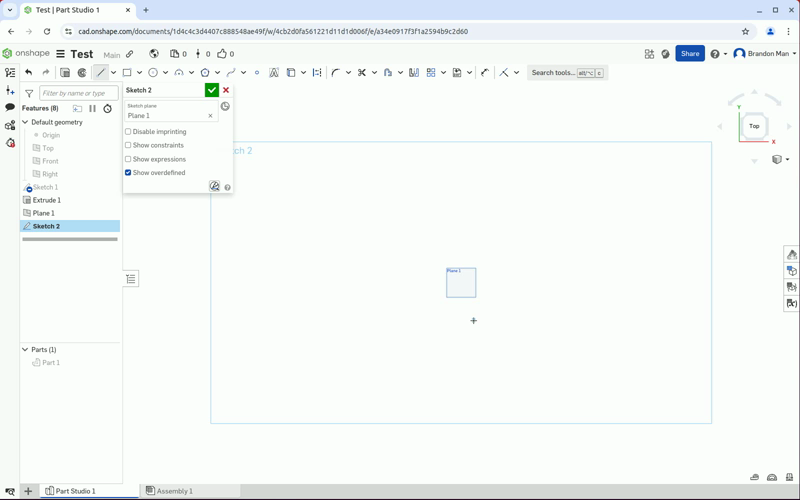
key_down(shift)
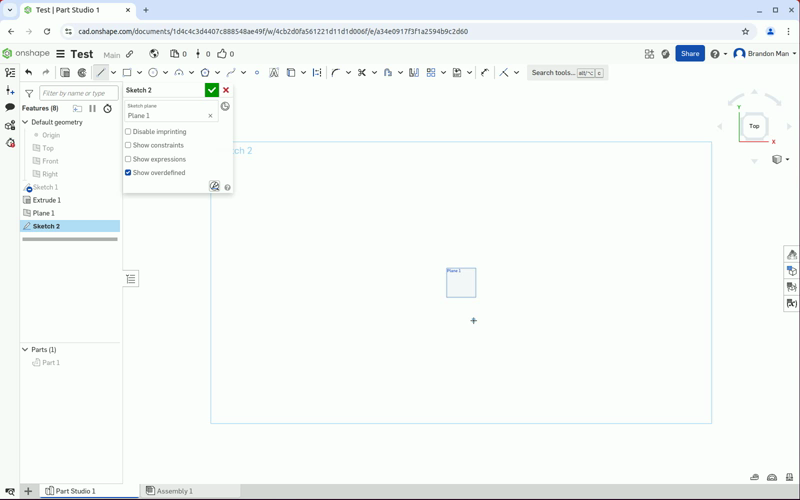
mouse_move(503, 320)
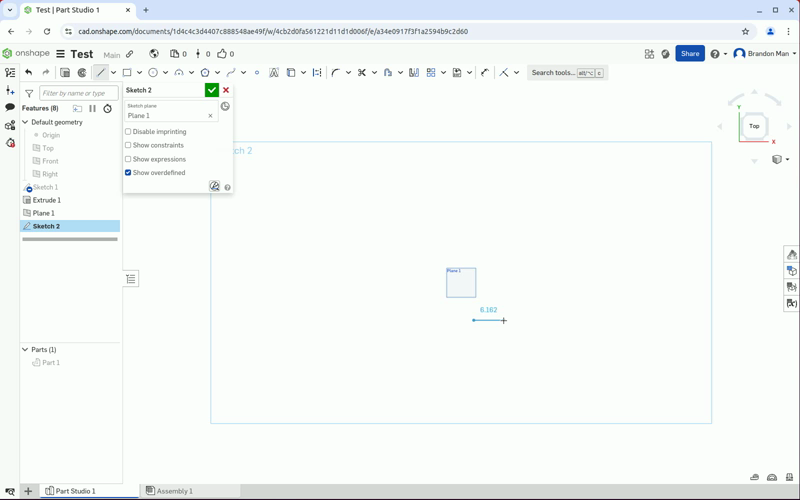
mouse_move(524, 320)
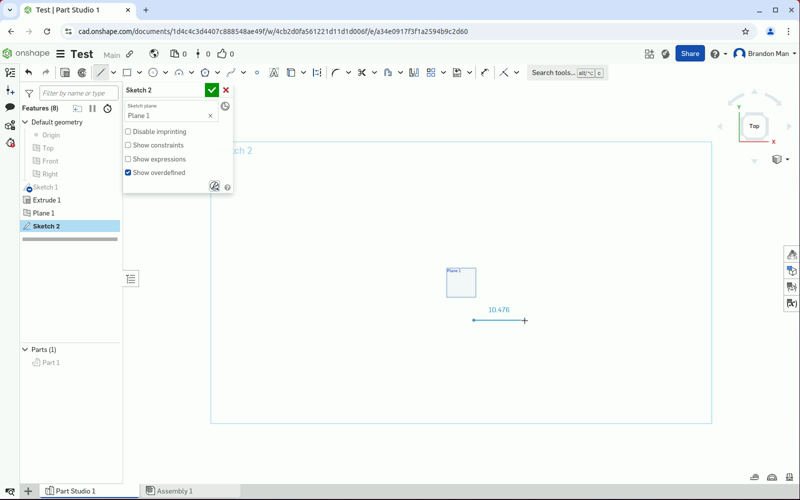
click(524, 320)
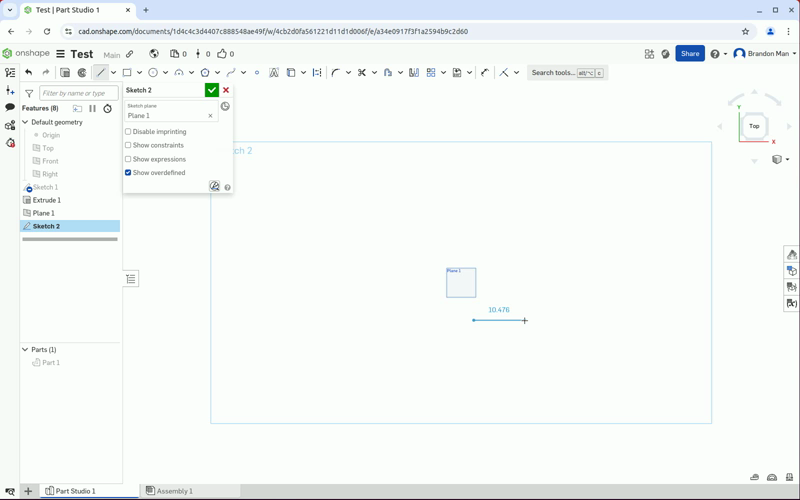
key_up(shift)
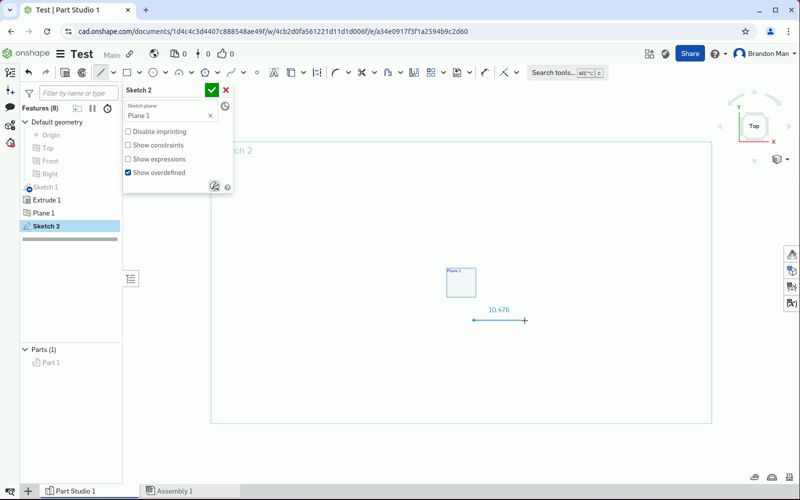
key_down(shift)
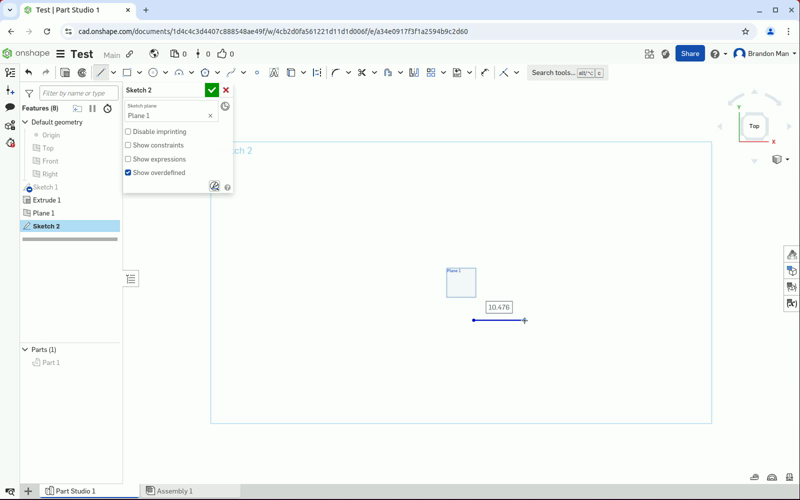
mouse_move(554, 320)
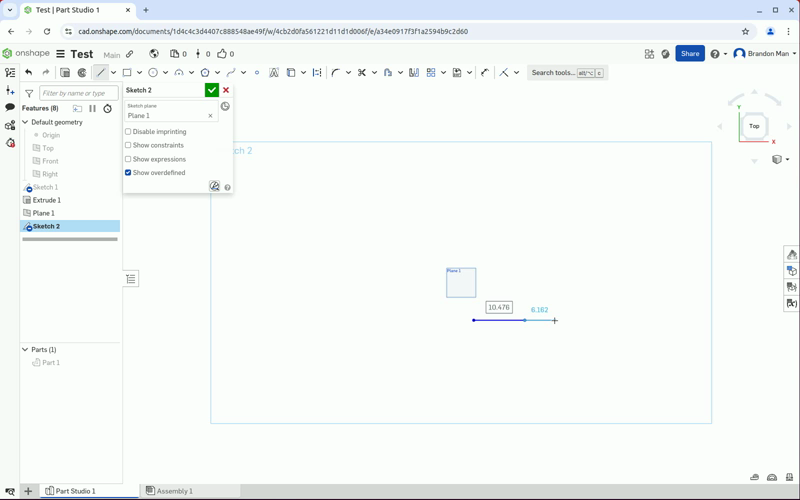
mouse_move(524, 294)
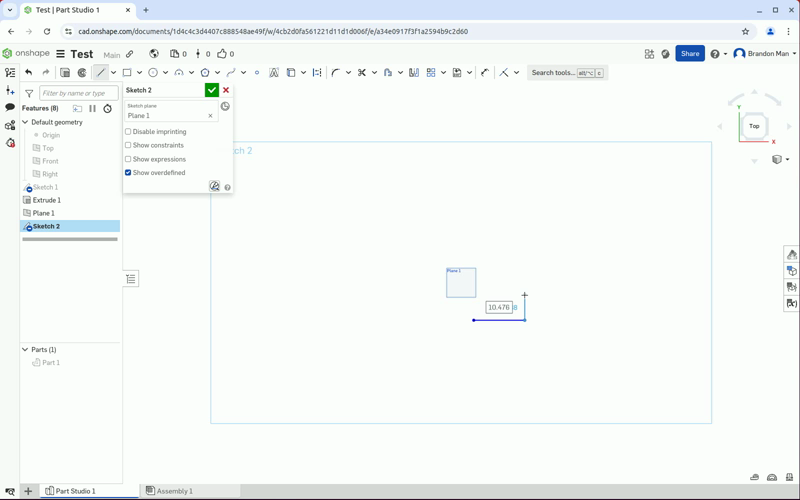
click(524, 294)
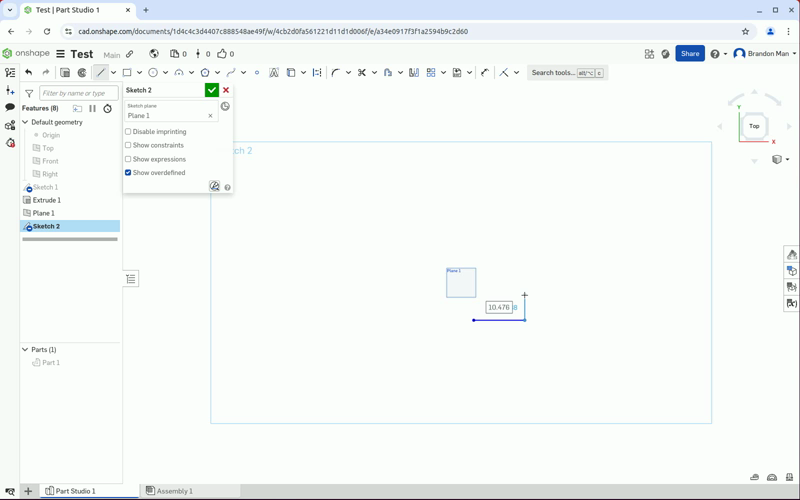
key_up(shift)
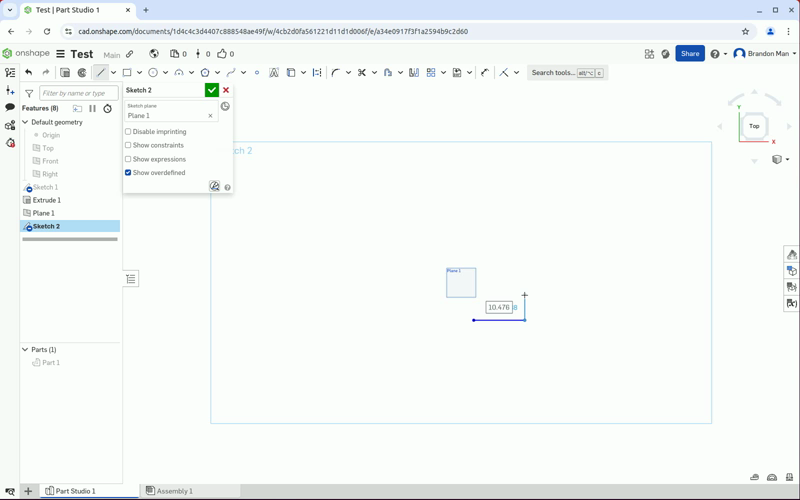
key_down(shift)
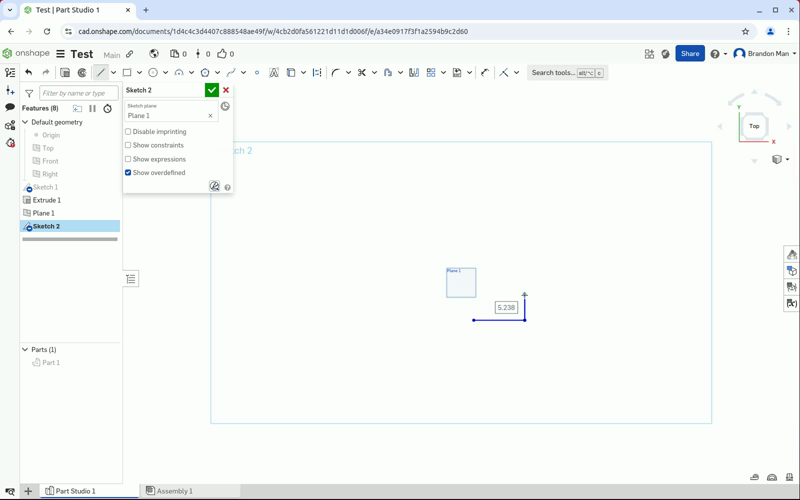
mouse_move(554, 294)
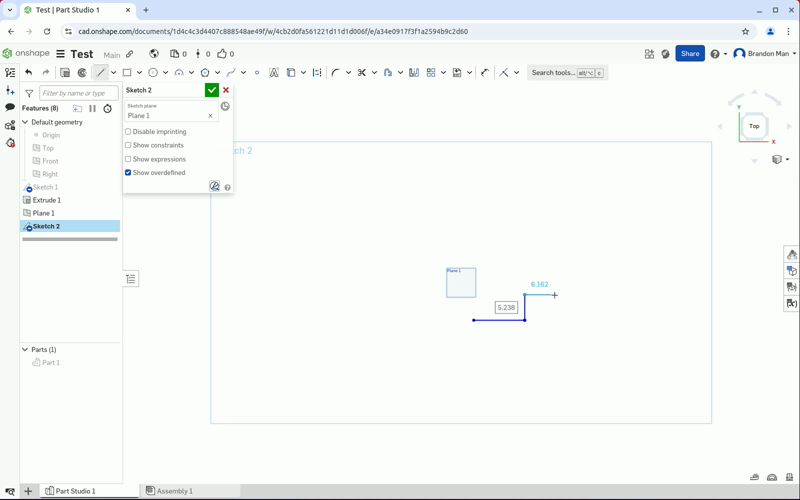
mouse_move(473, 294)
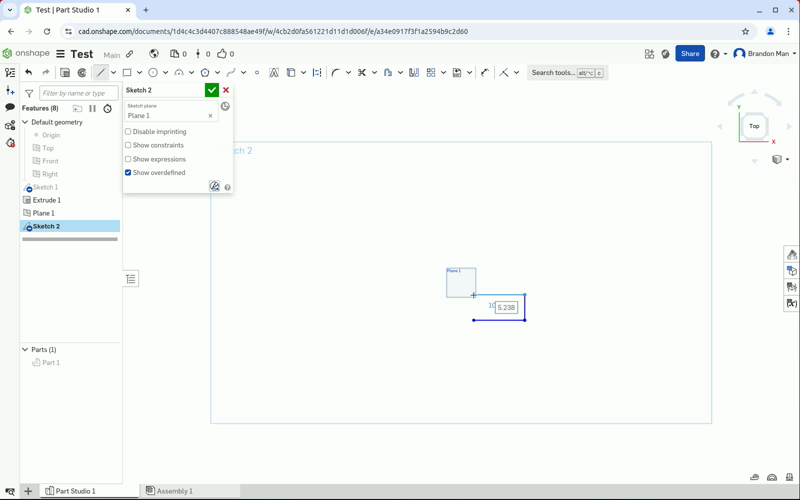
click(473, 294)
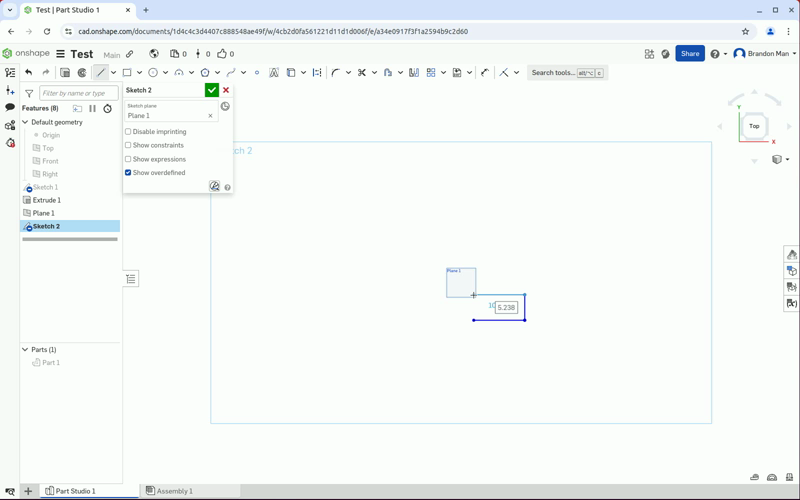
key_up(shift)
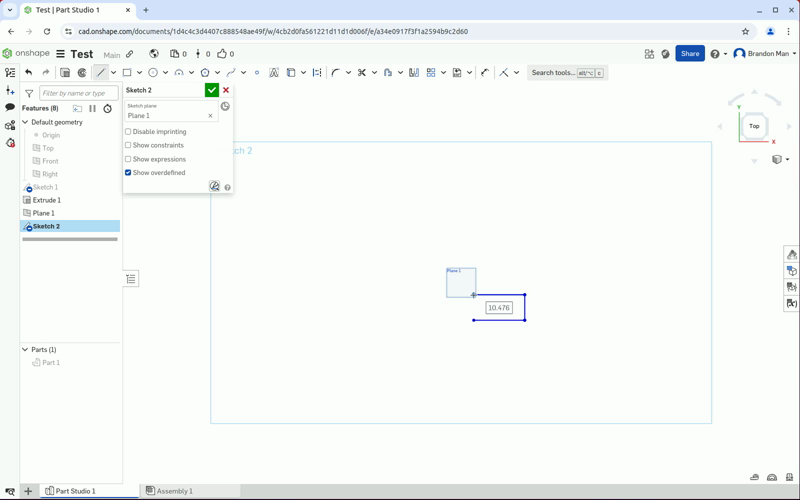
mouse_move(503, 294)
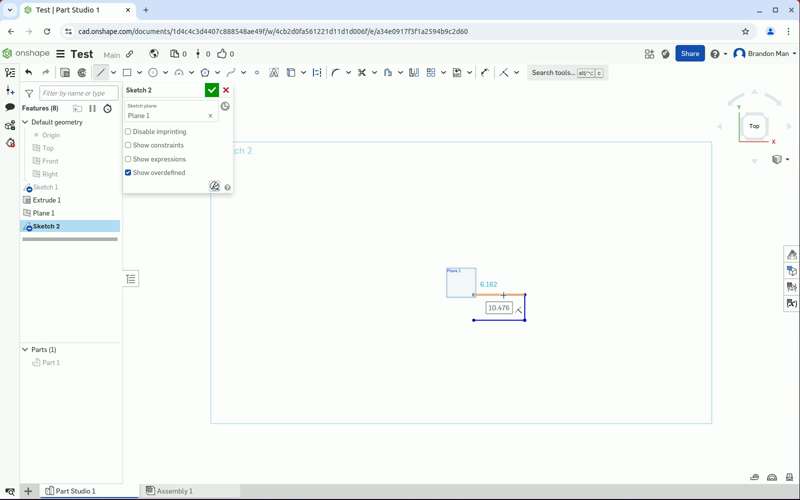
key_down(shift)
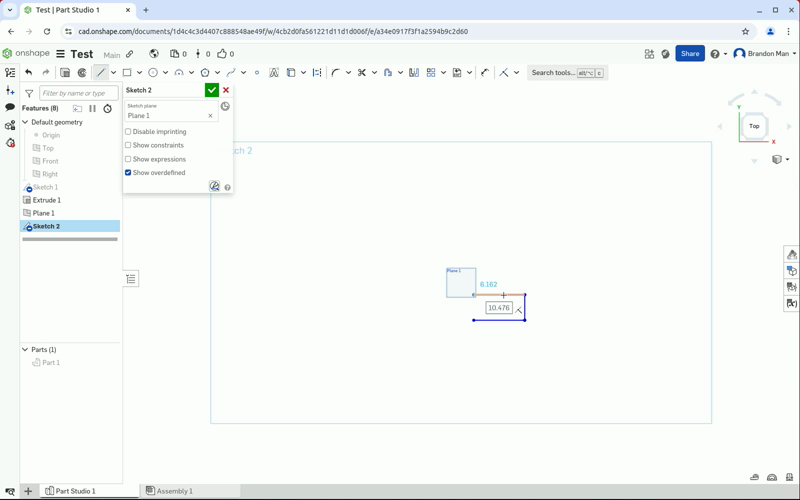
mouse_move(473, 320)
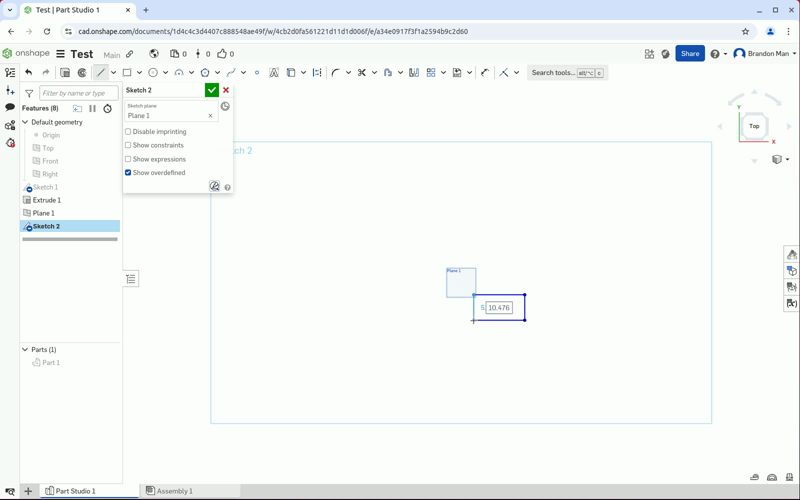
key_up(shift)
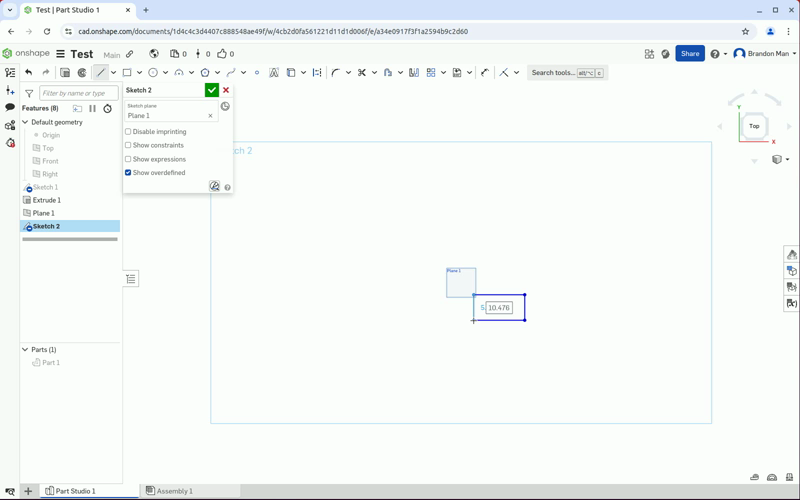
click(473, 320)
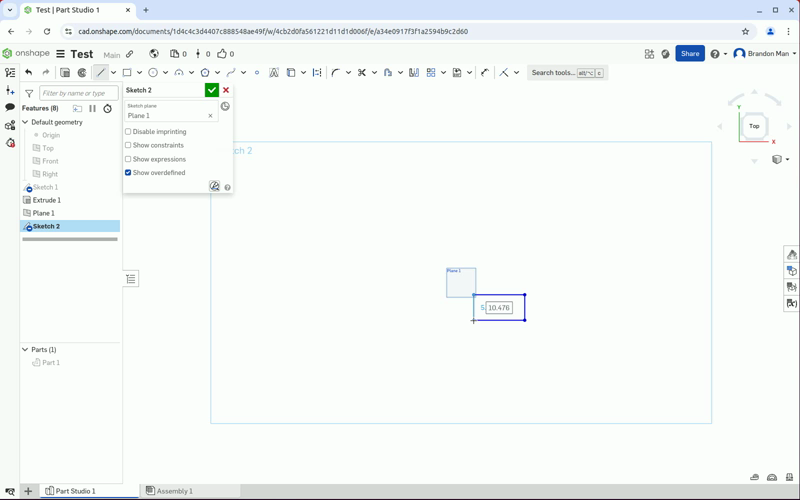
key(esc)
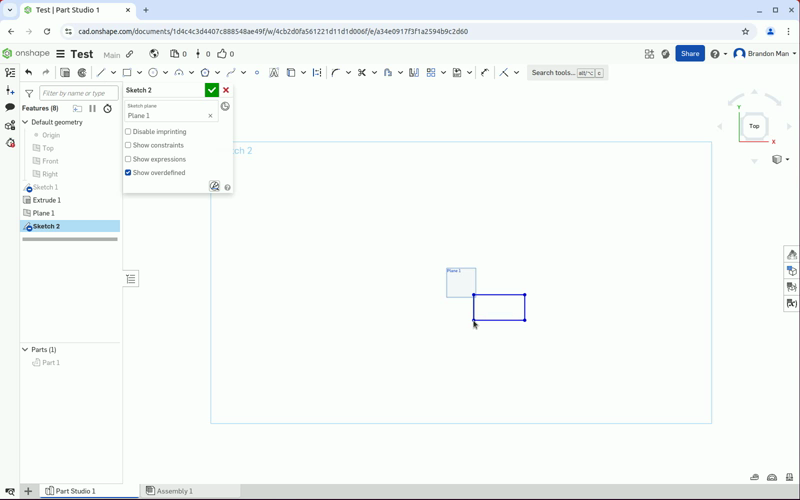
mouse_move(490, 297)
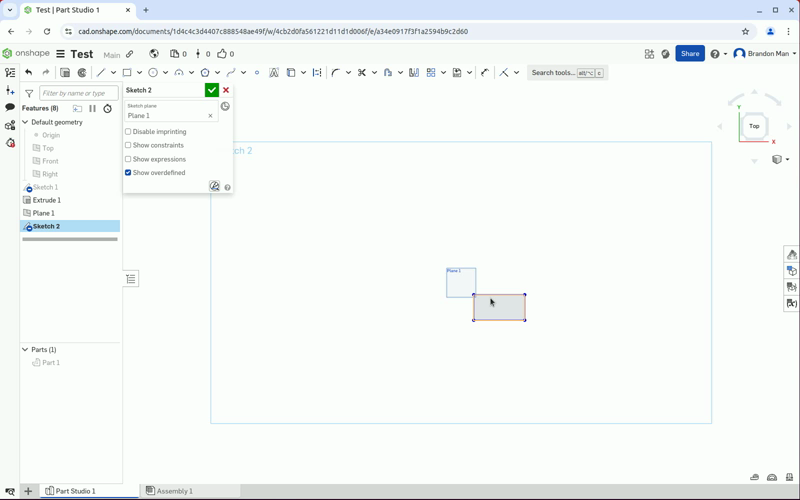
scroll(6)
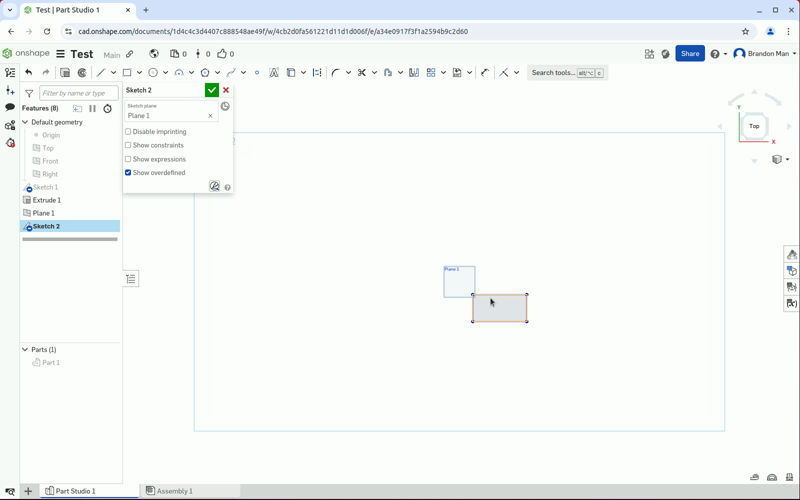
scroll(6)
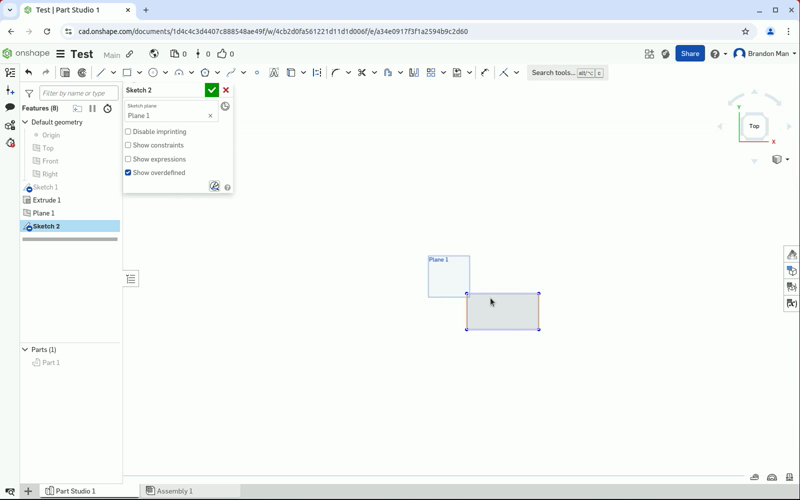
scroll(6)
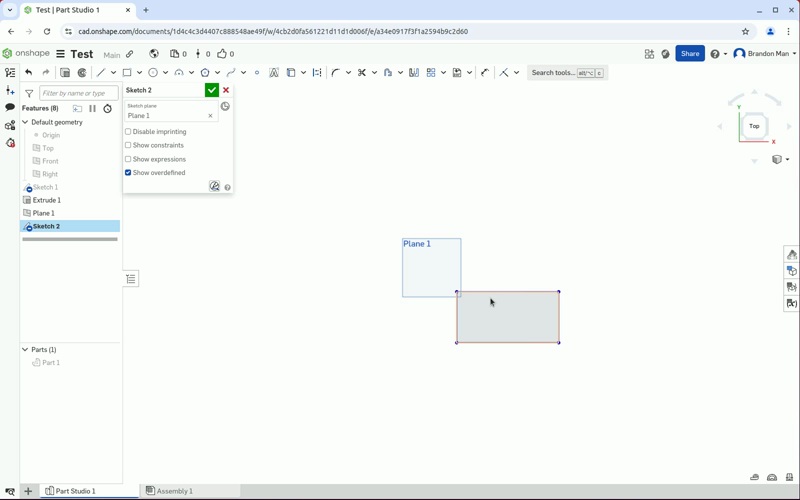
scroll(6)
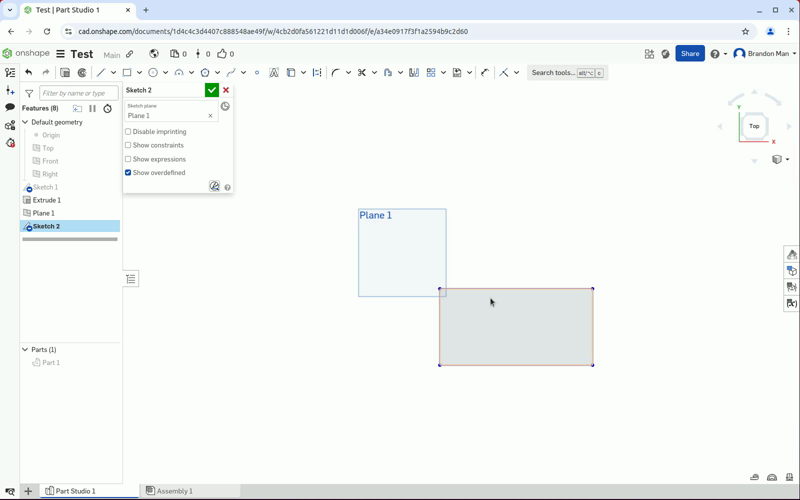
scroll(6)
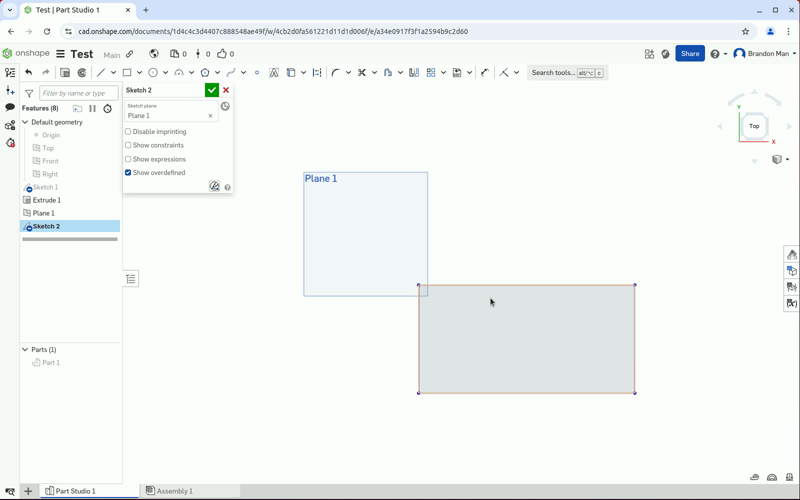
scroll(6)
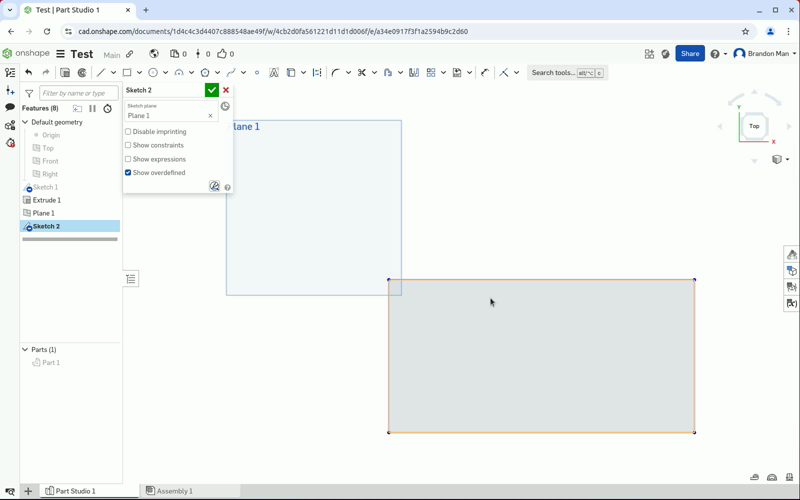
scroll(6)
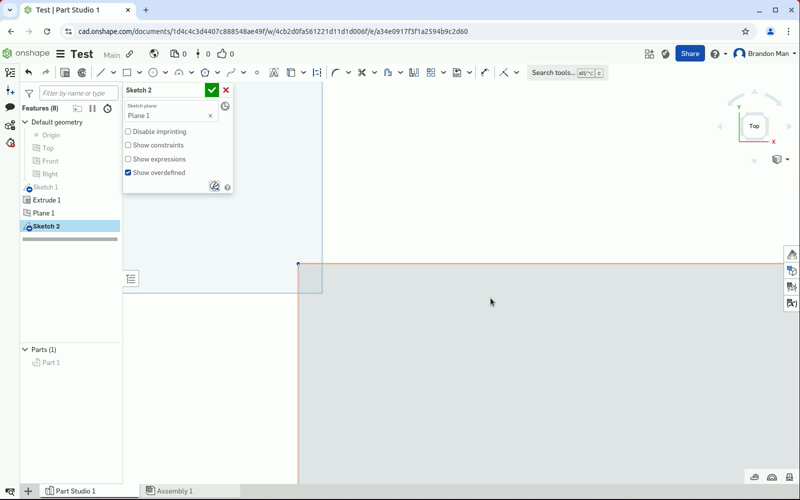
click(490, 297)
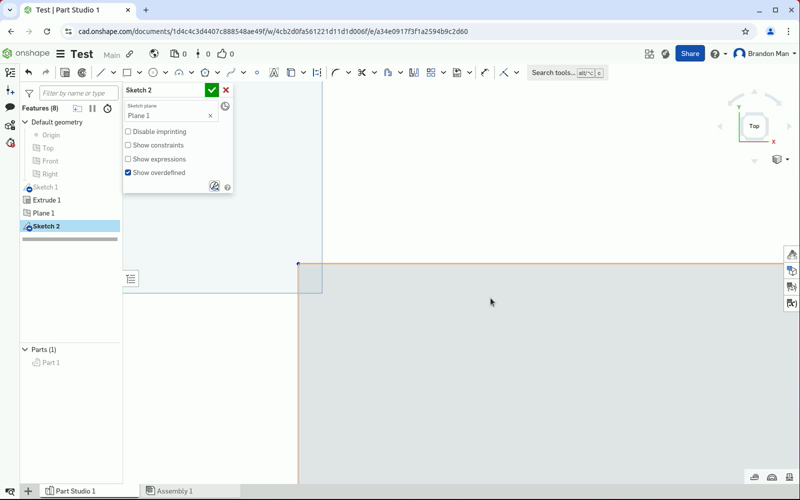
scroll(-6)
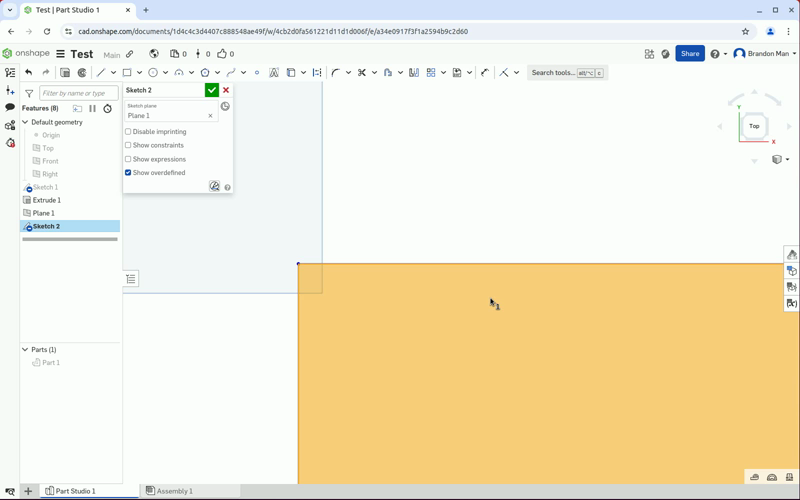
scroll(-6)
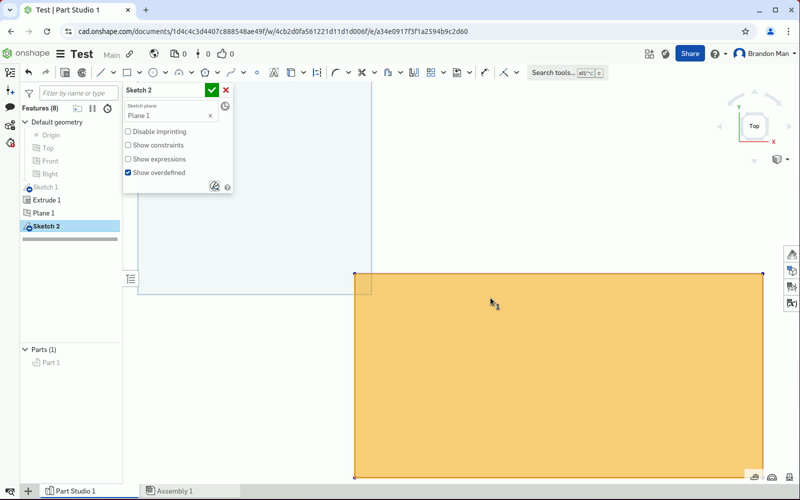
scroll(-6)
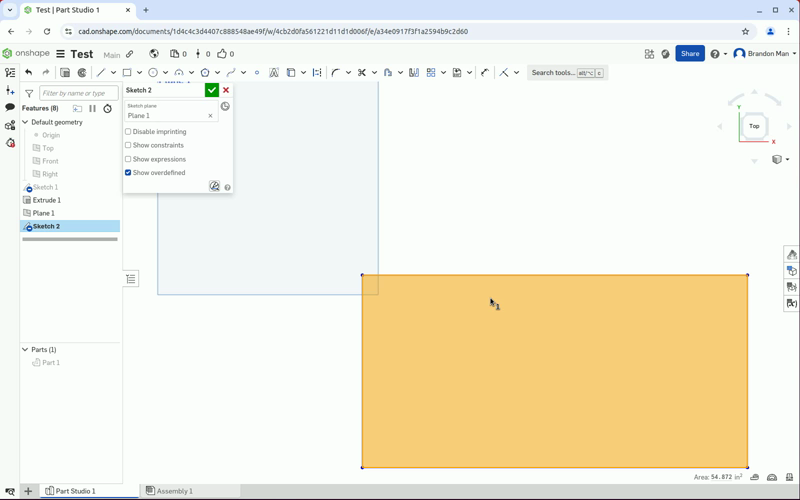
scroll(-6)
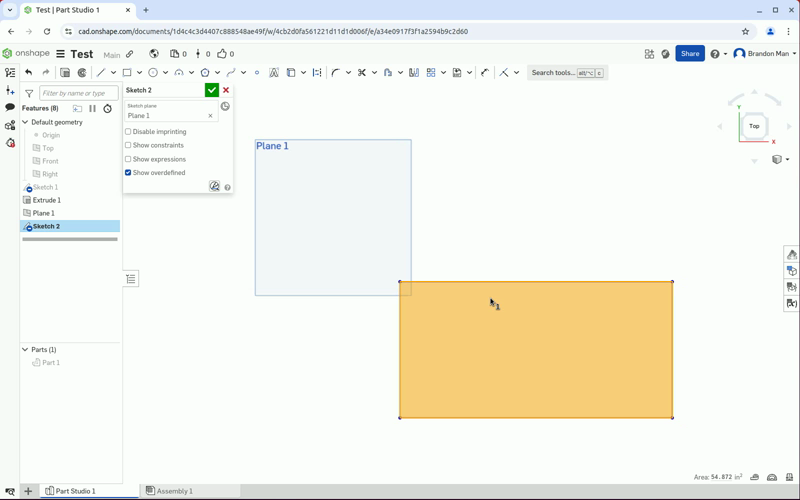
scroll(-6)
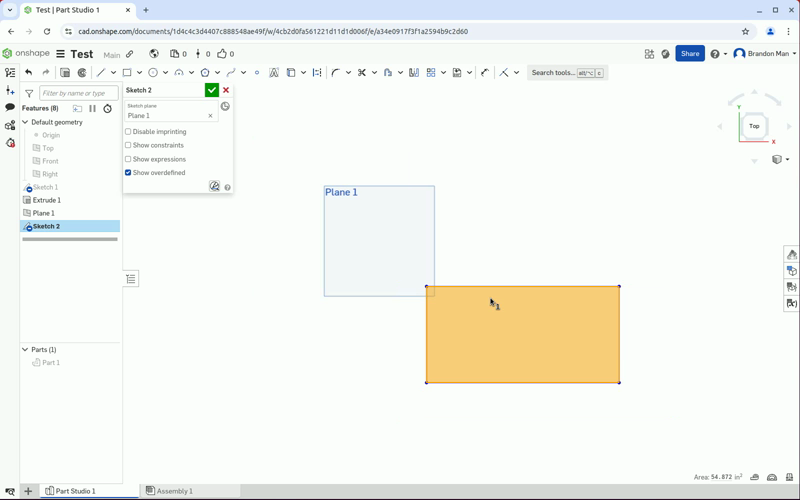
scroll(-6)
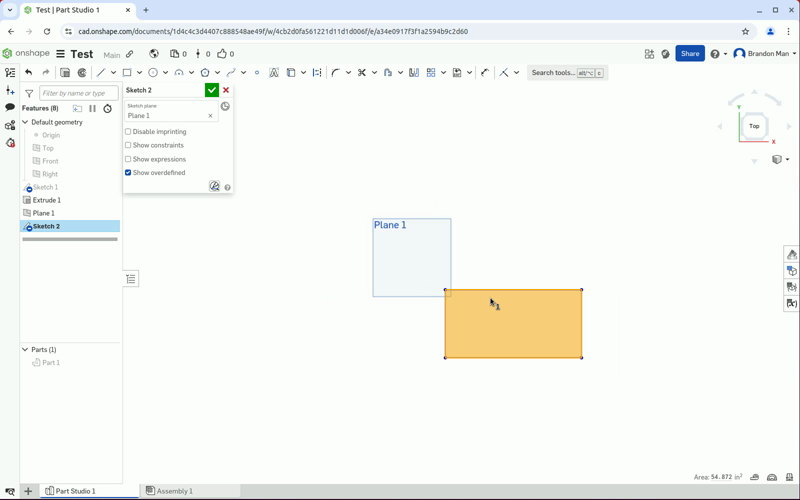
scroll(-6)
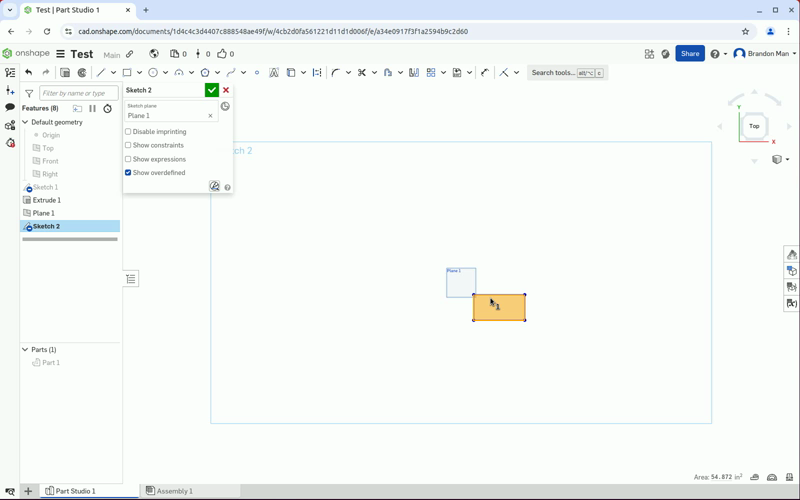
mouse_move(73, 352)
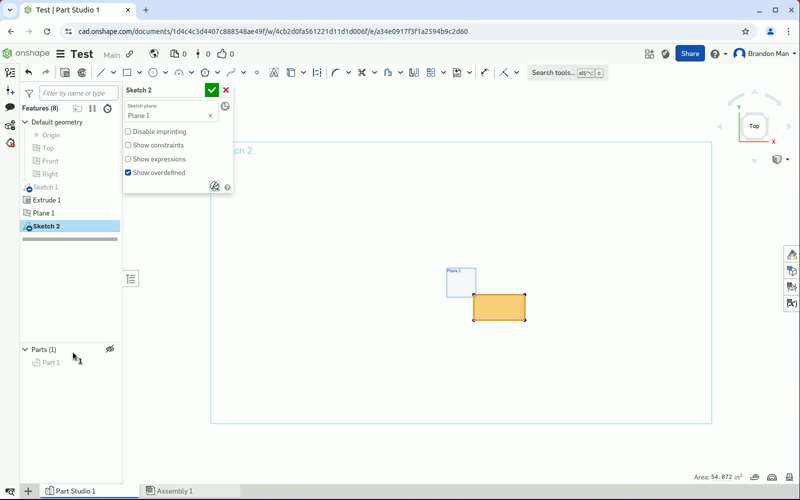
key(shift+y)
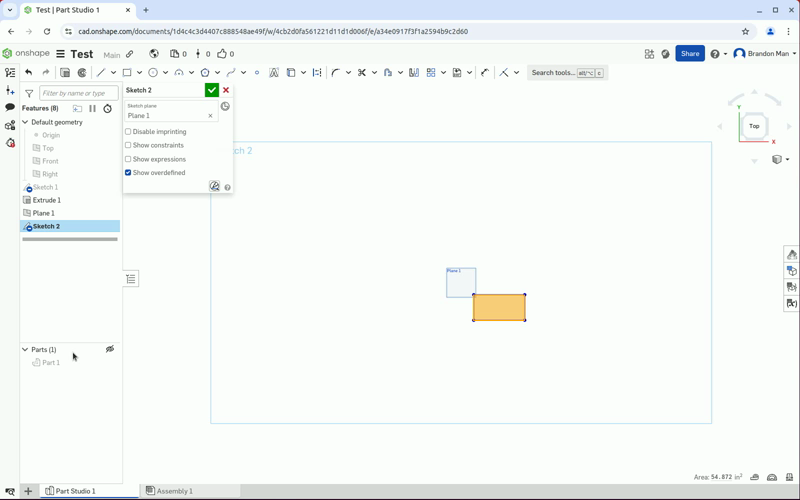
key(shift+e)
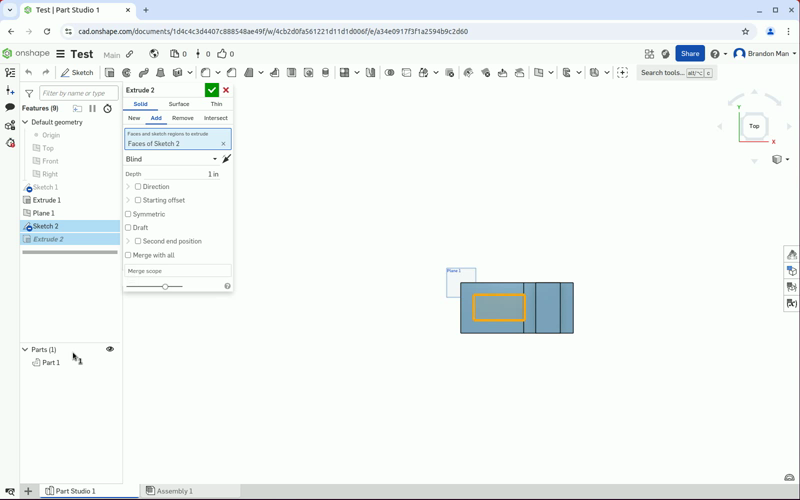
mouse_move(143, 106)
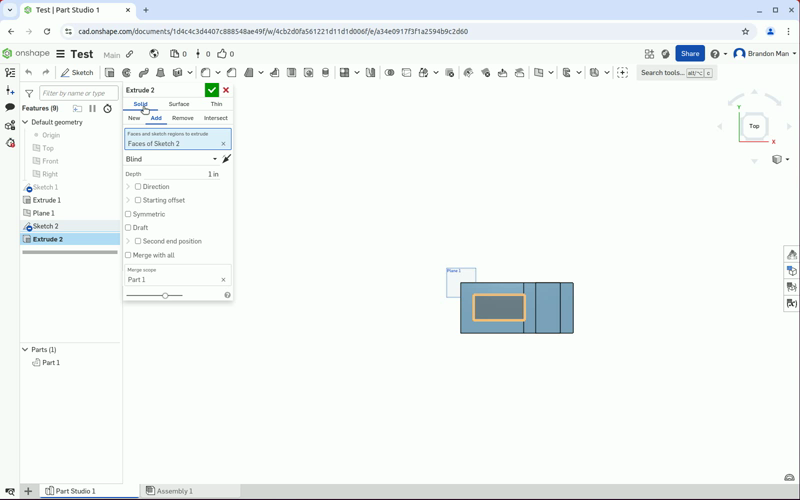
click(143, 106)
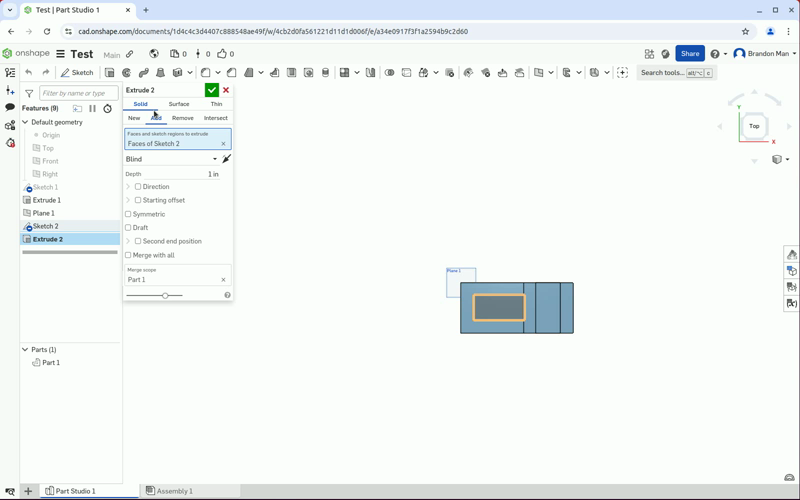
mouse_move(186, 120)
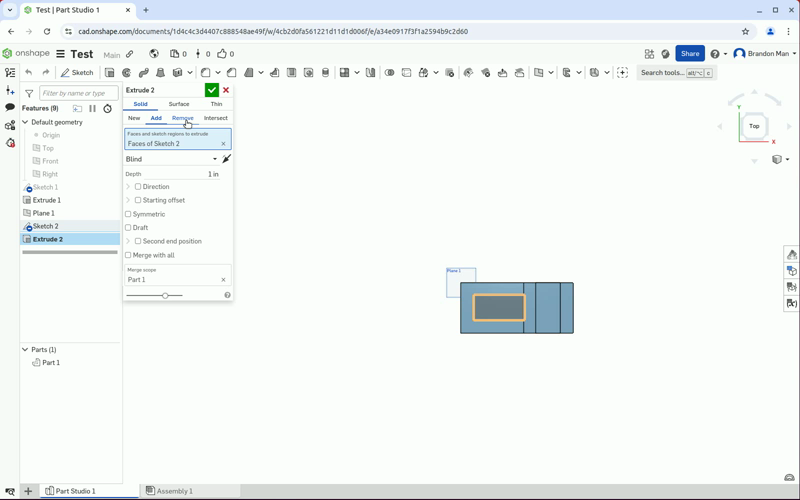
click(186, 120)
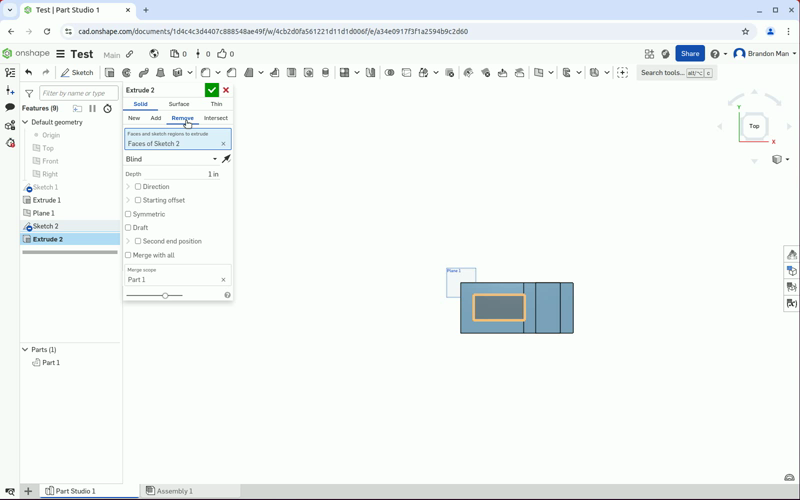
key(tab, 4)
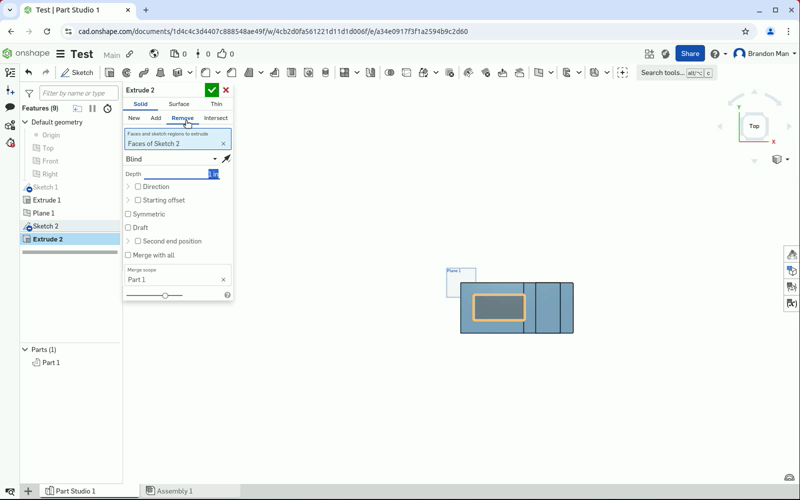
text(5.055)
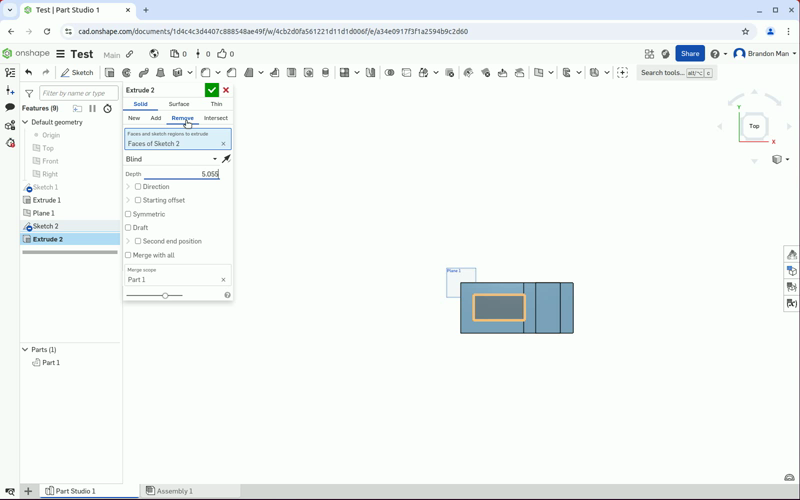
key(tab, 6)
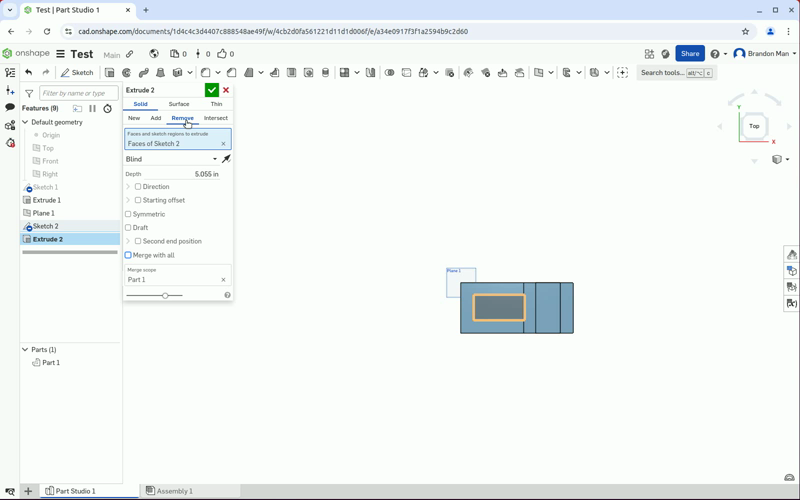
key(space)
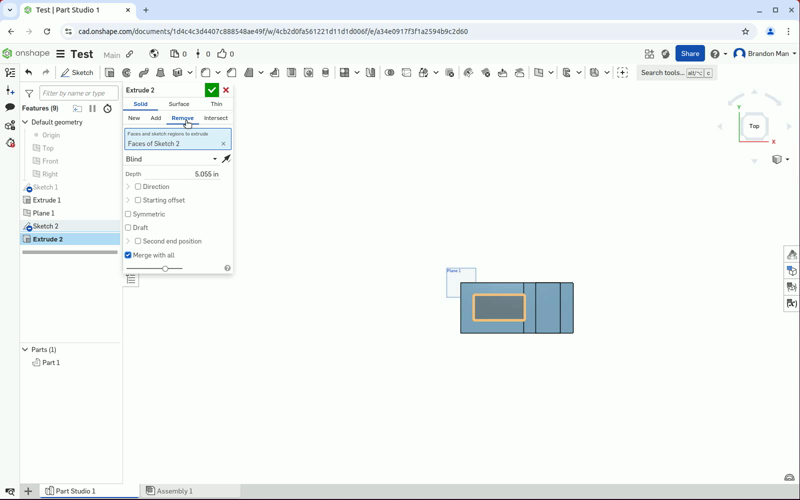
key(enter)
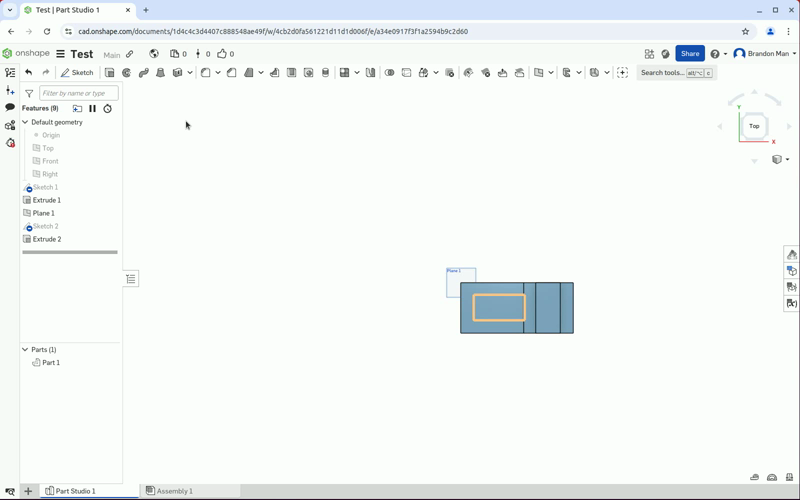
key(shift+h)
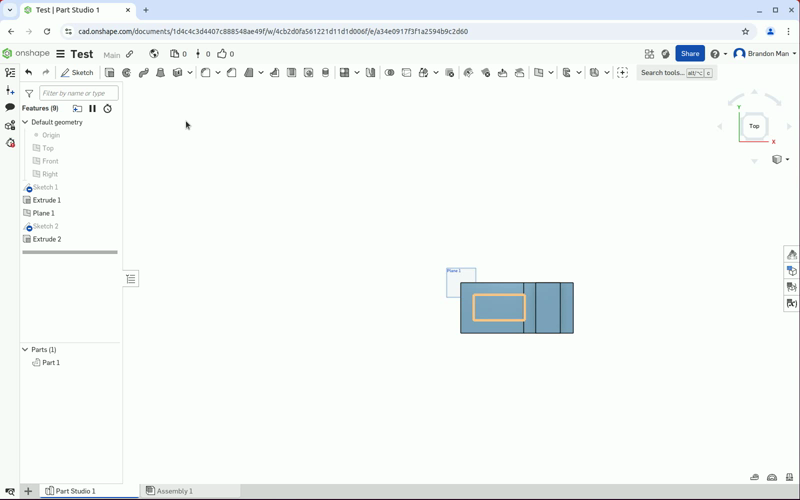
key(shift+h)
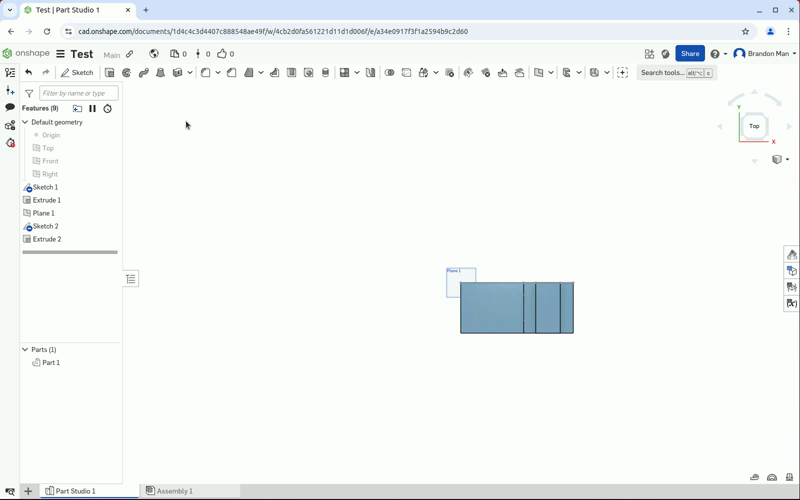
key(shift+7)
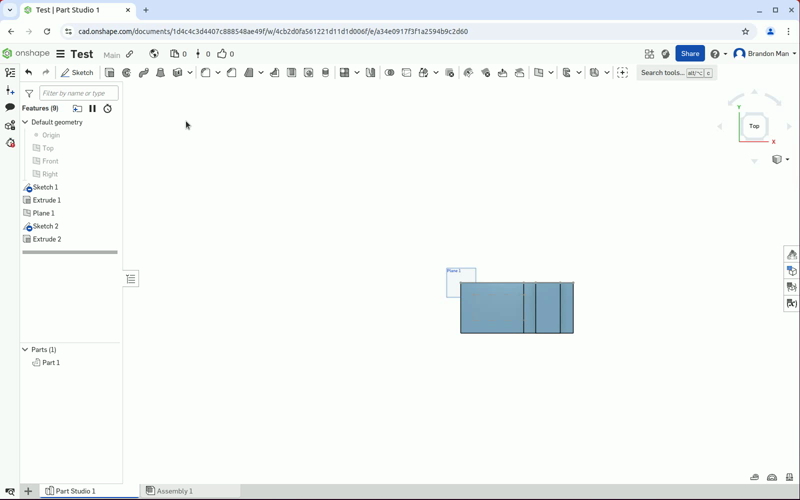
key(up, 3)
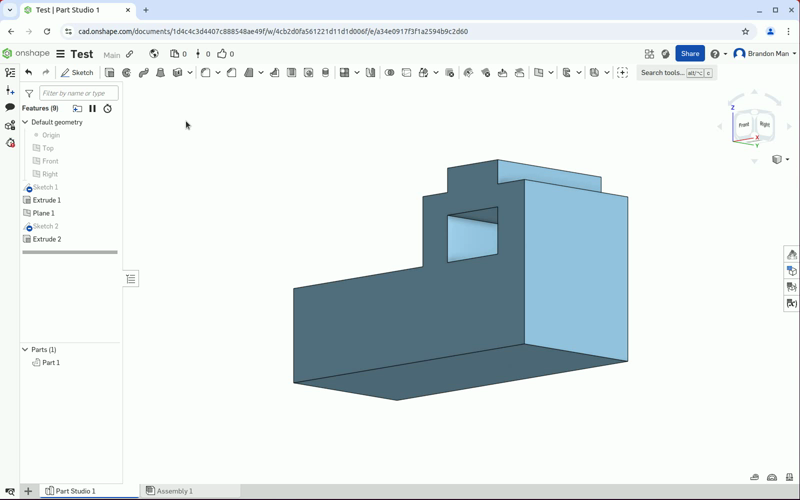
key(left, 3)
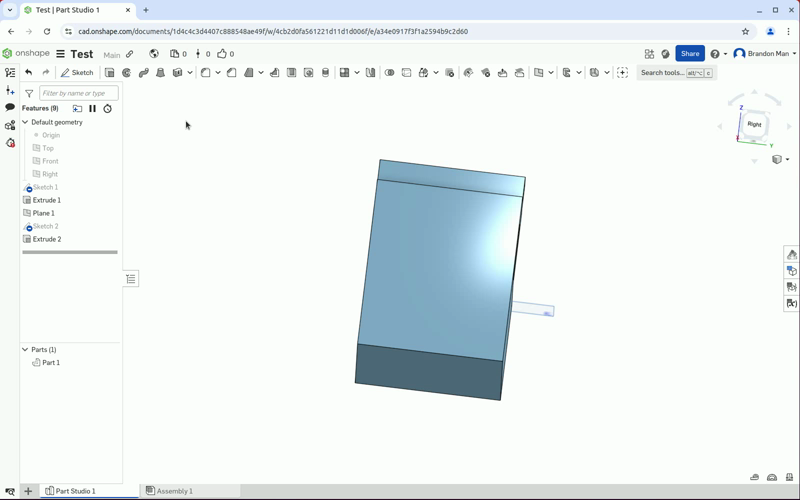
key(right, 3)
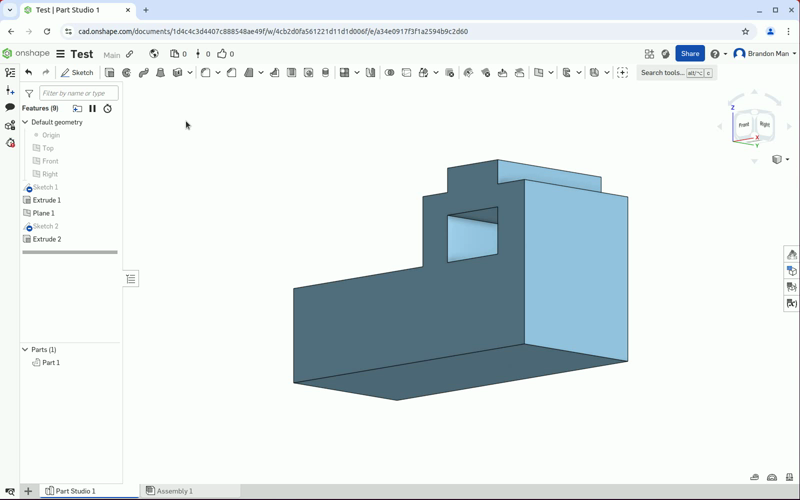
key(down, 3)
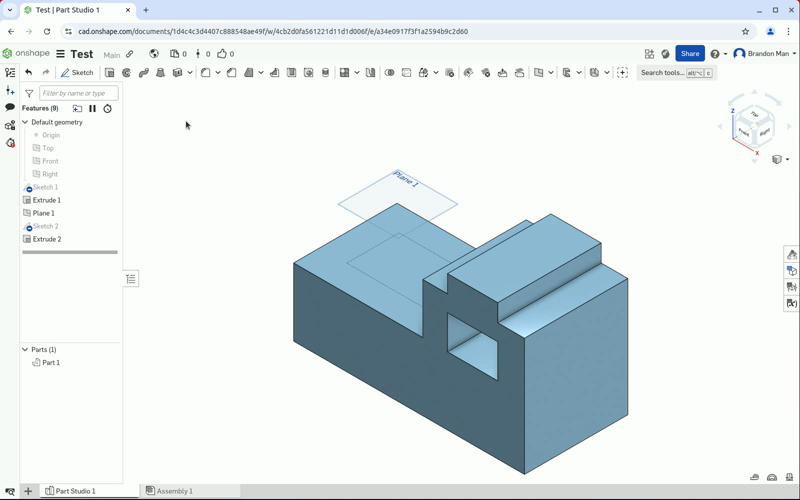
mouse_move(73, 189)
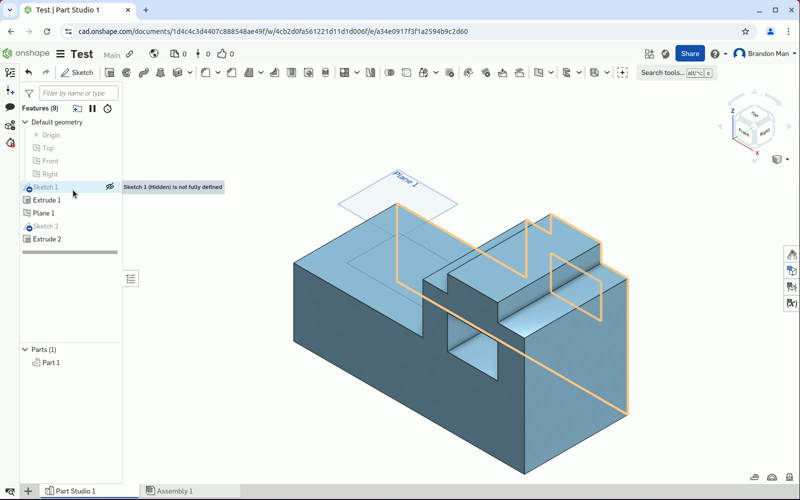
click(73, 189)